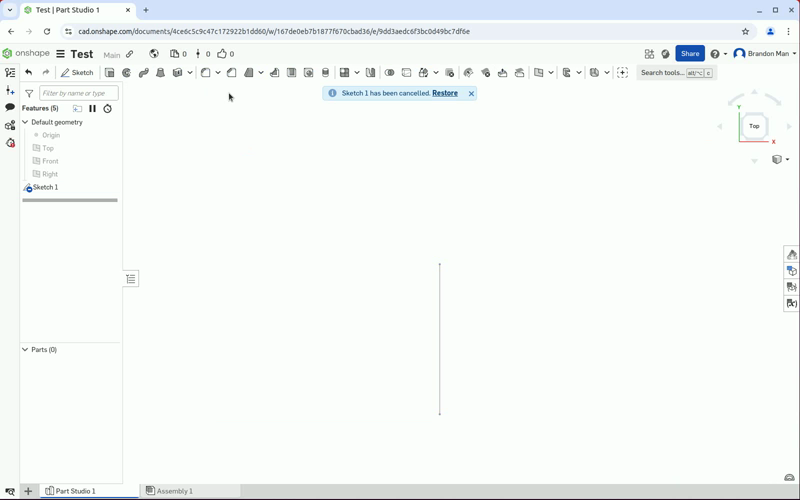
key(shift+h)
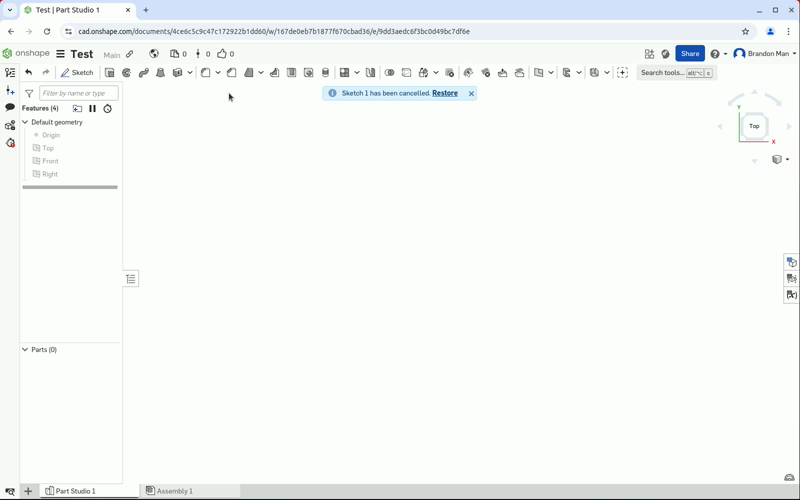
mouse_move(73, 352)
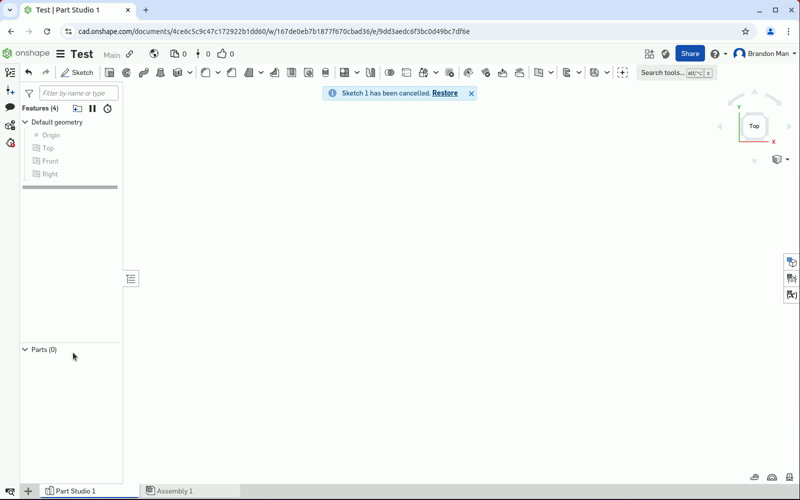
key(y)
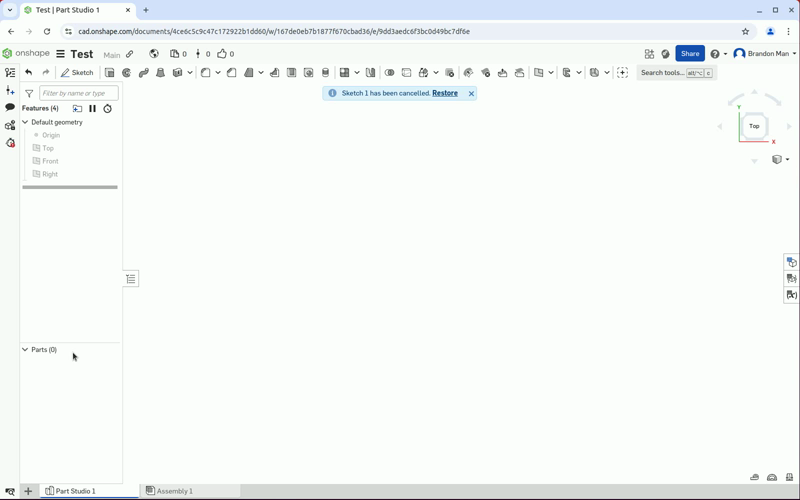
key(shift+p)
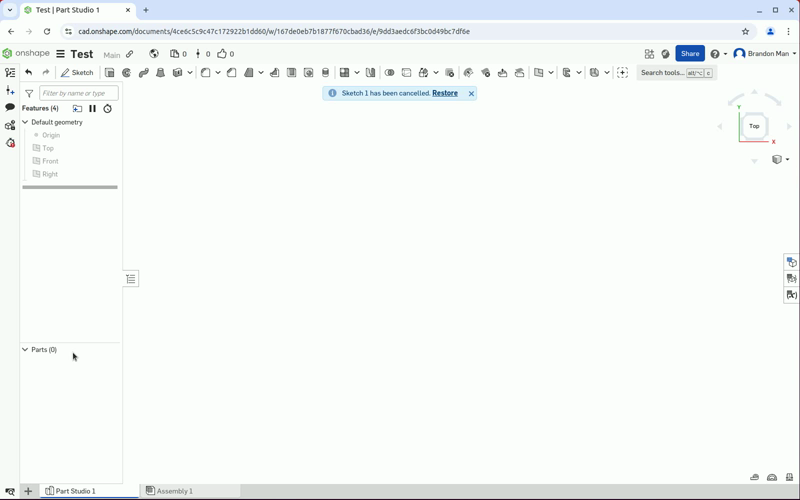
key(space)
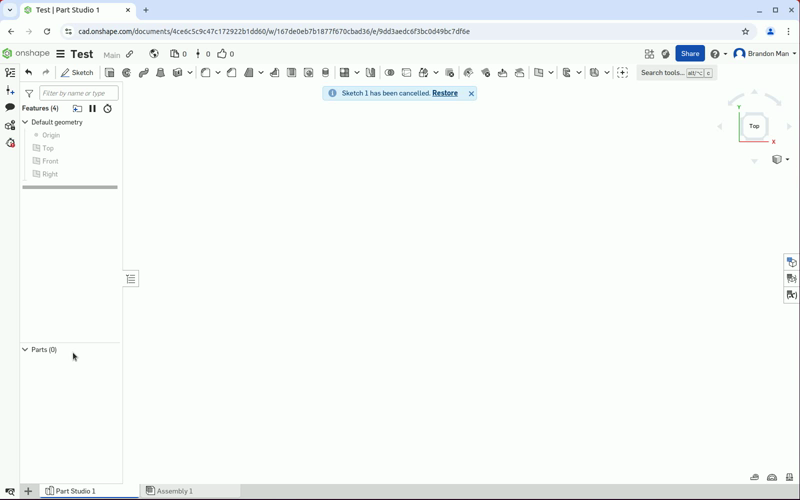
key_down(shift)
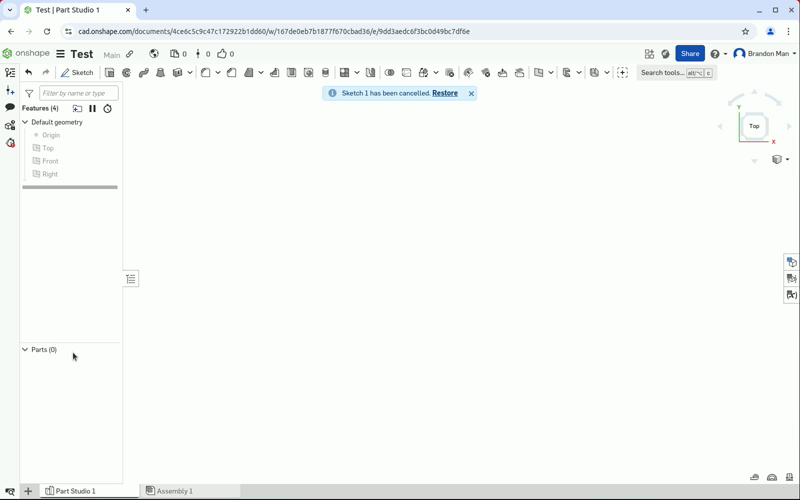
key(up)
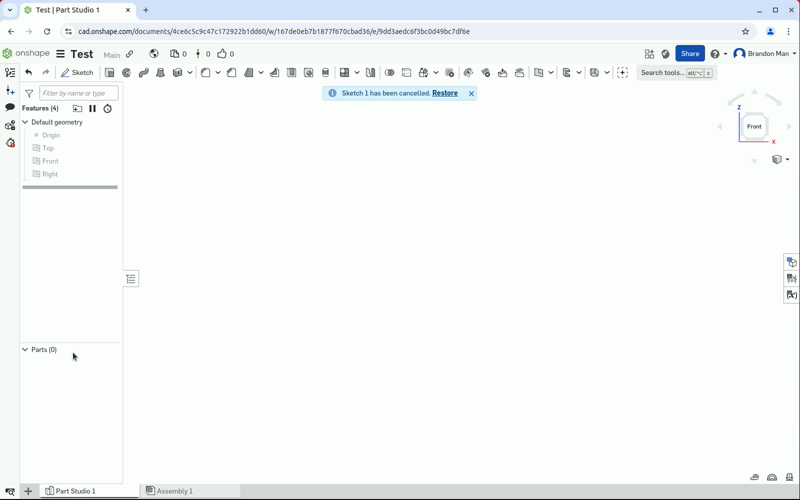
key_up(shift)
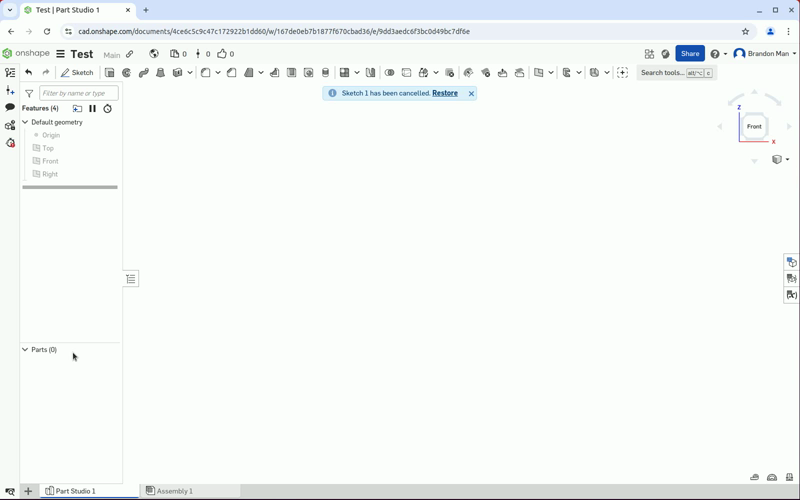
key(space)
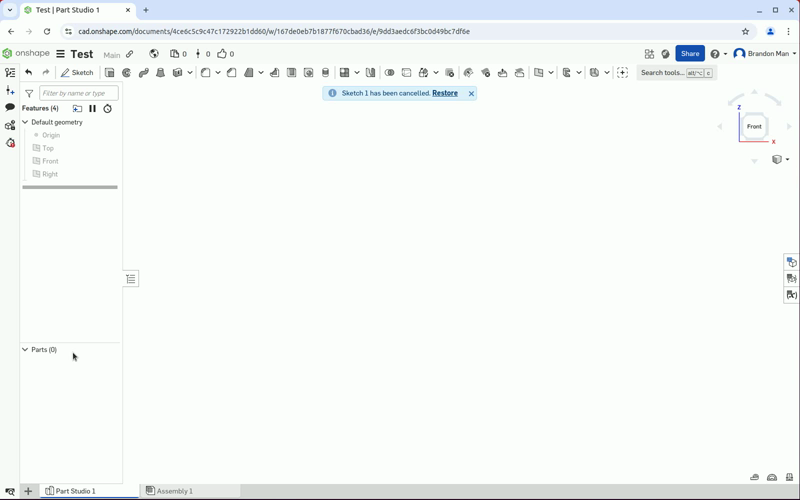
key_down(shift)
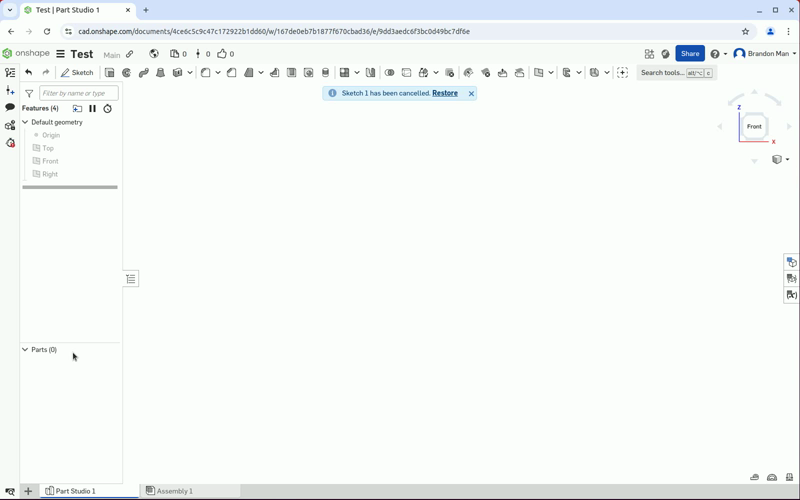
key(left)
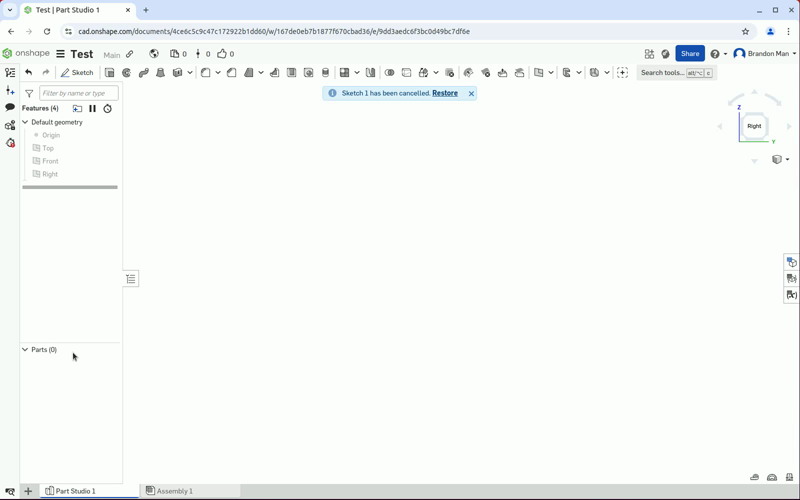
key_up(shift)
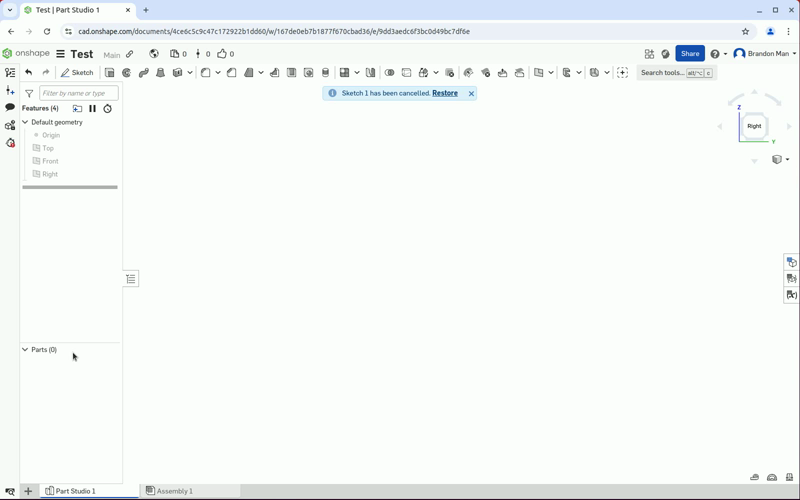
mouse_move(73, 352)
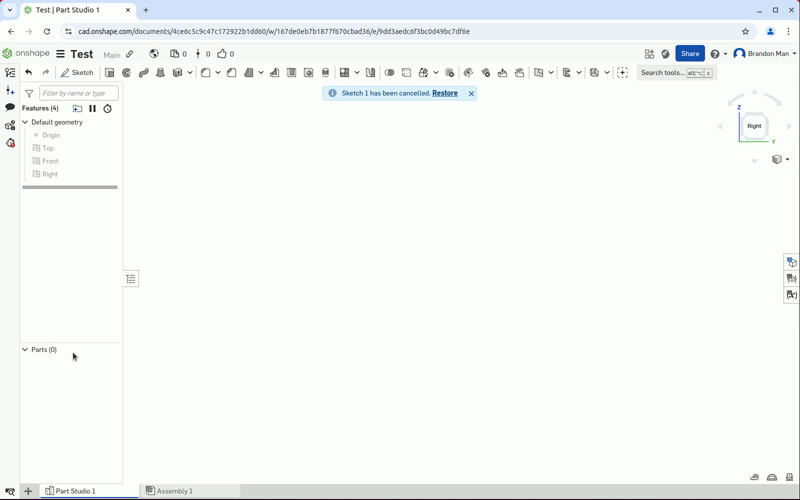
key(shift+y)
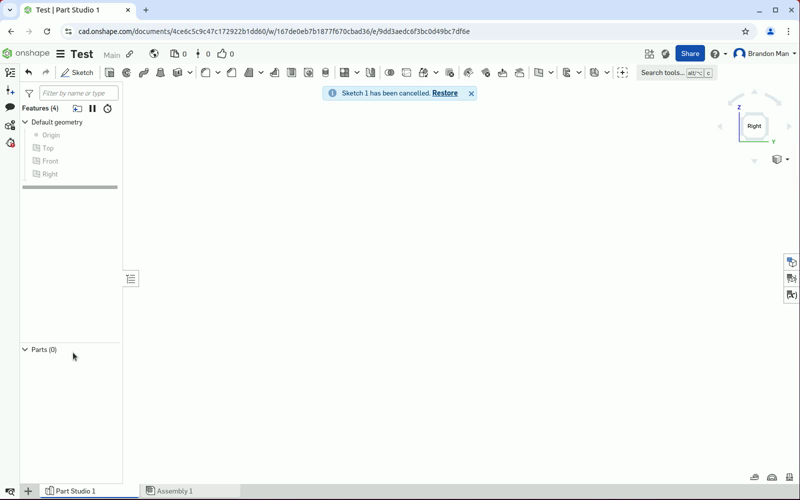
key(shift+s)
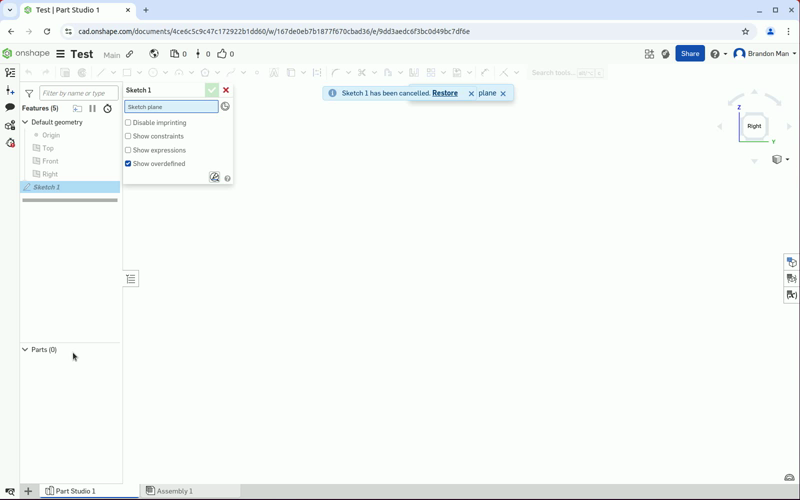
mouse_move(73, 176)
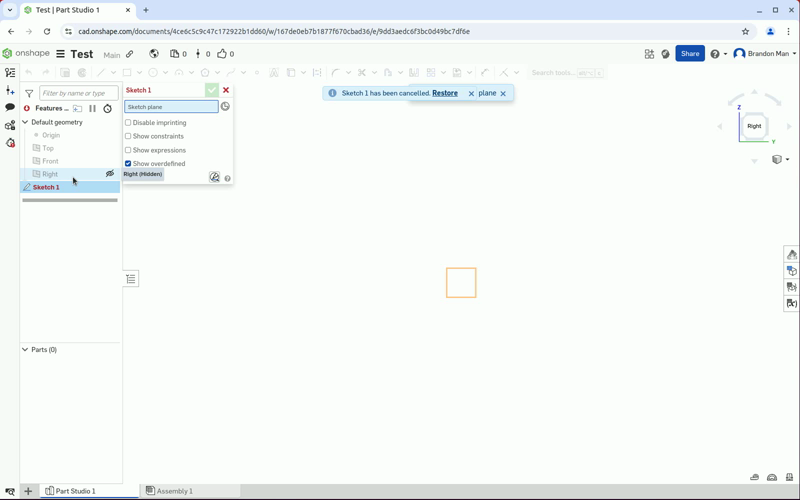
click(73, 176)
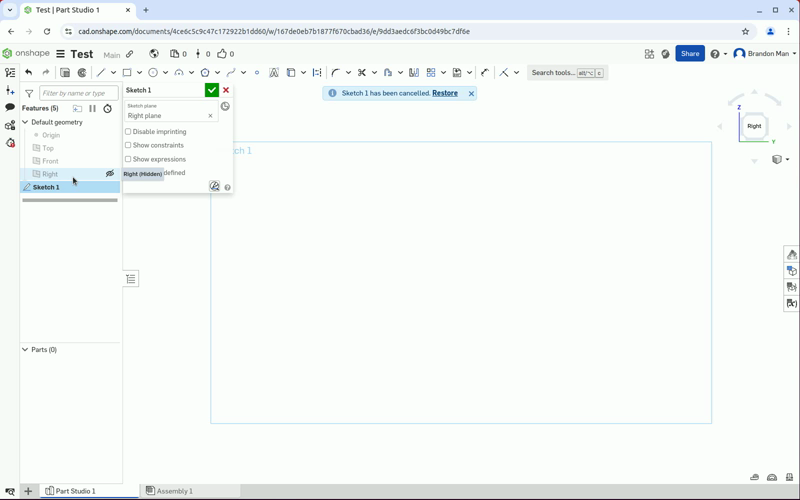
mouse_move(73, 352)
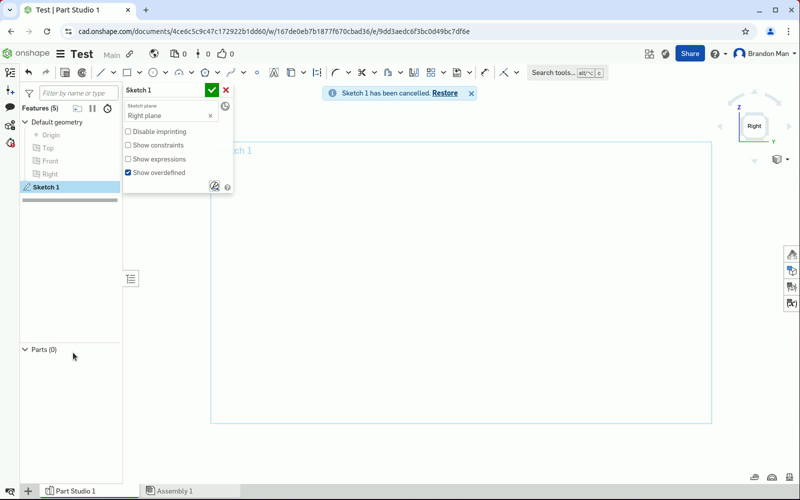
key(y)
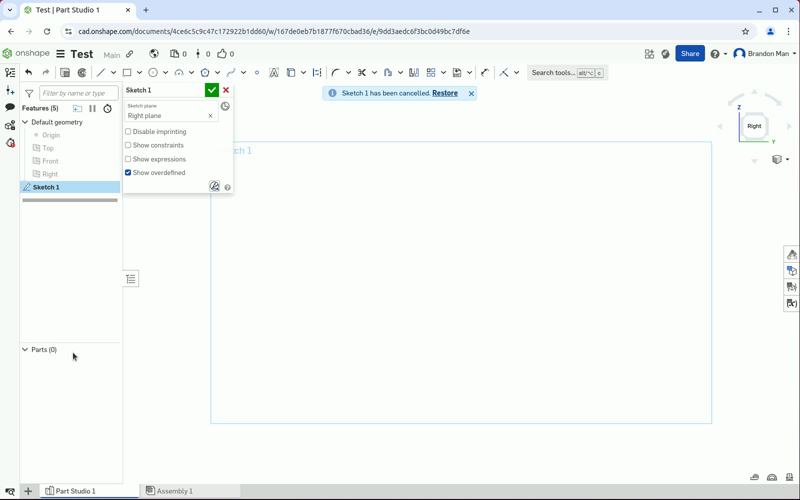
key(l)
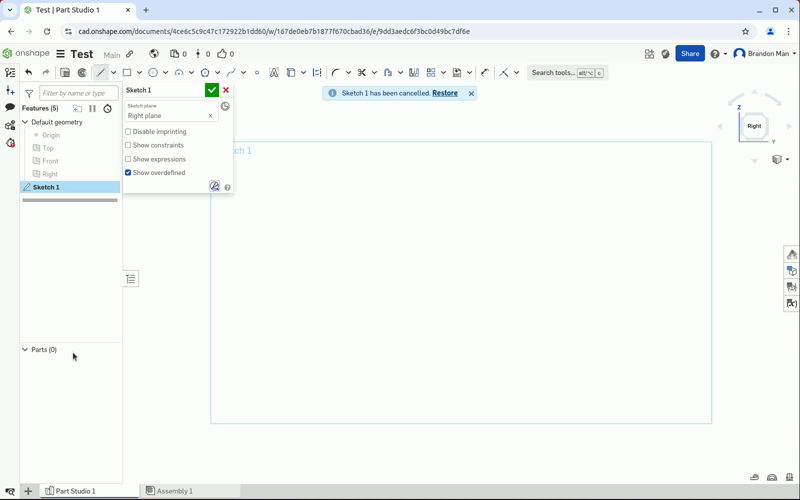
key_down(shift)
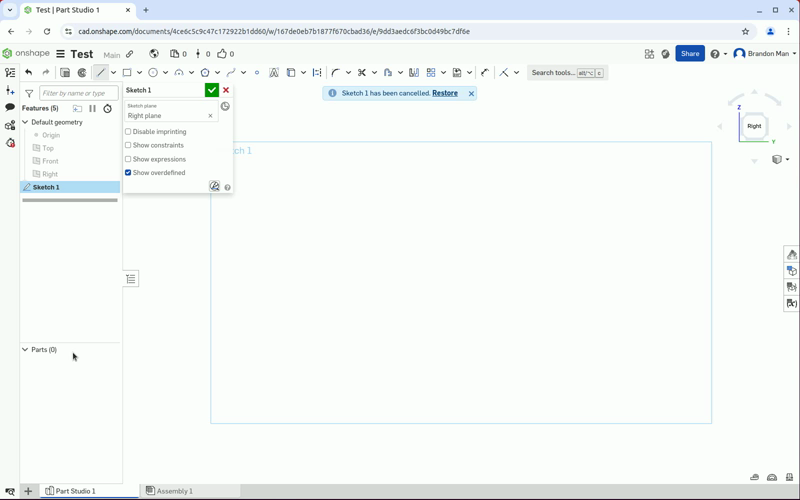
mouse_move(460, 282)
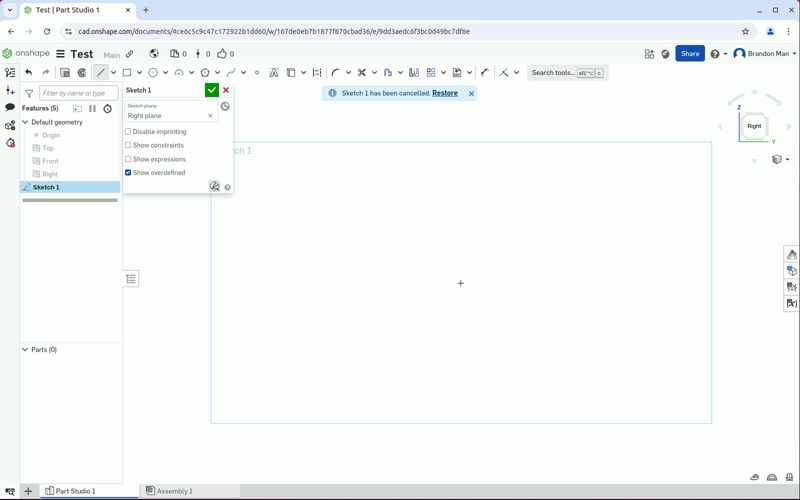
click(460, 282)
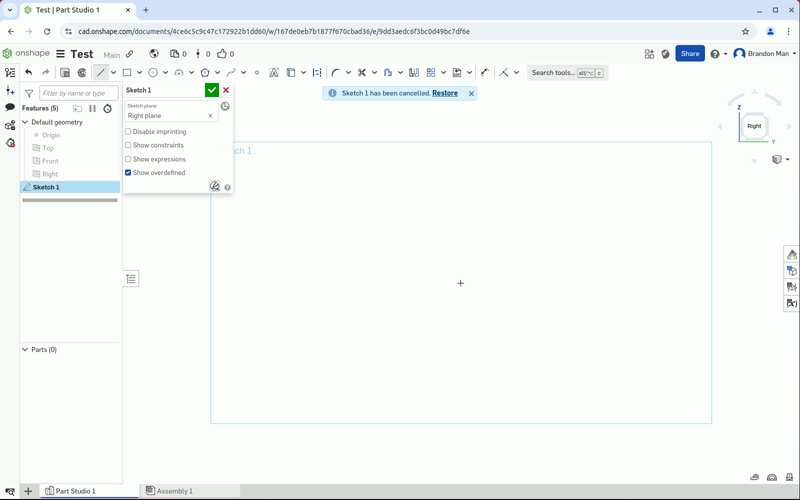
key_up(shift)
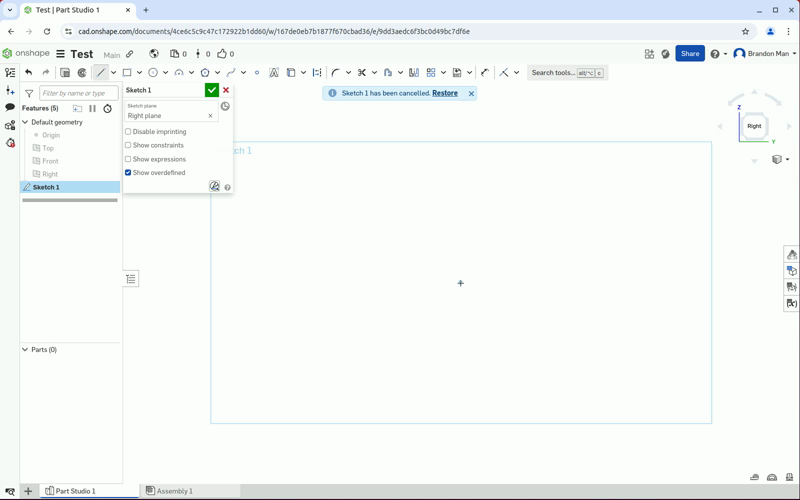
key_down(shift)
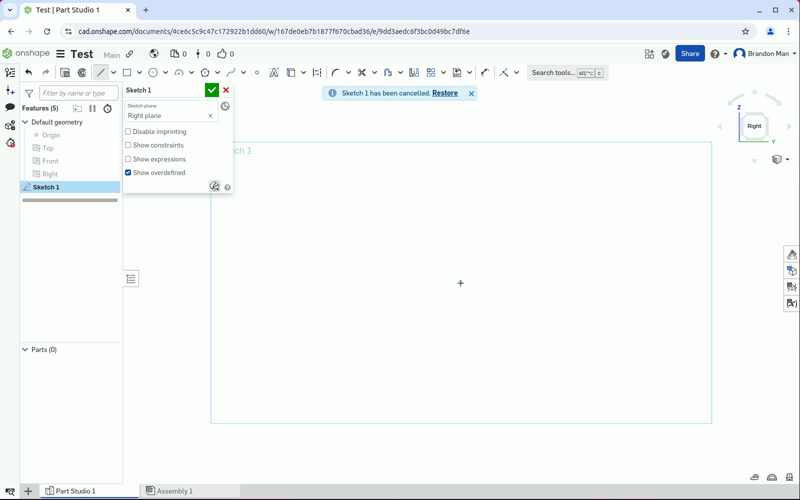
mouse_move(490, 282)
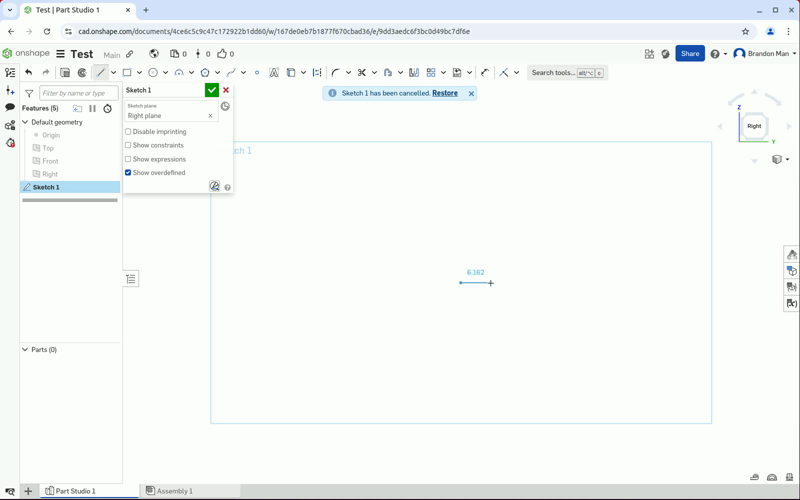
mouse_move(473, 282)
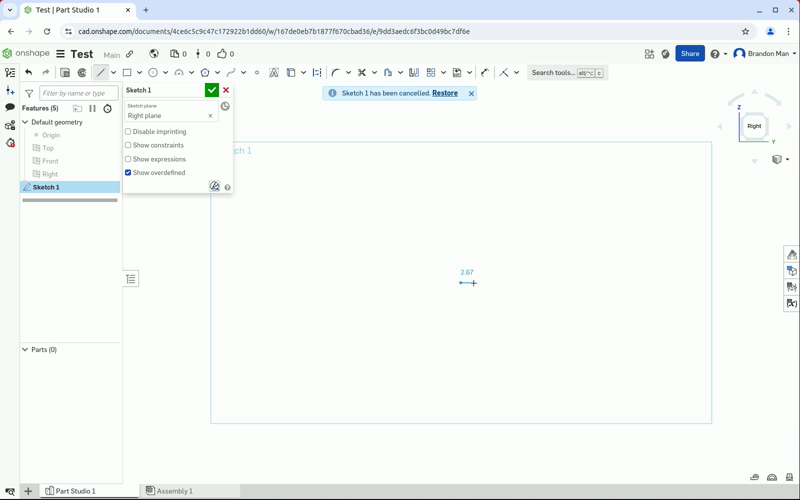
click(473, 282)
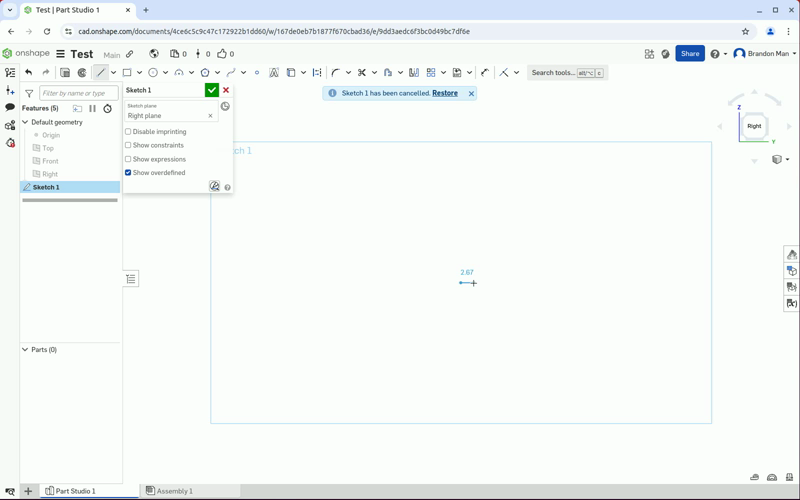
key_up(shift)
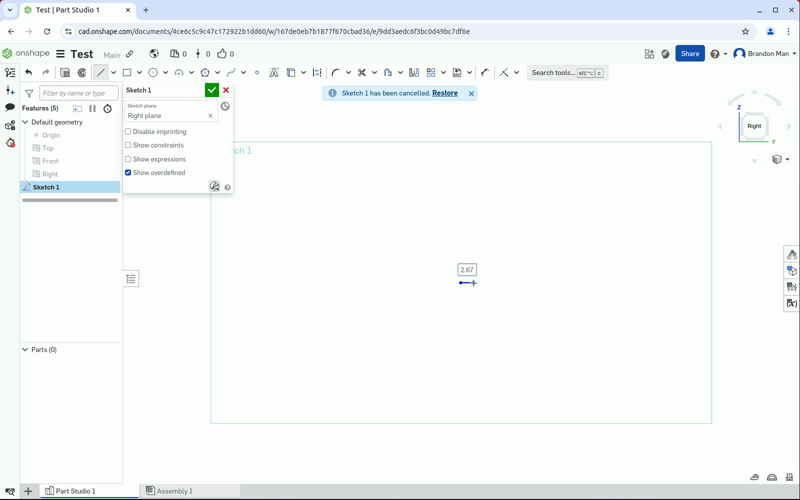
key_down(shift)
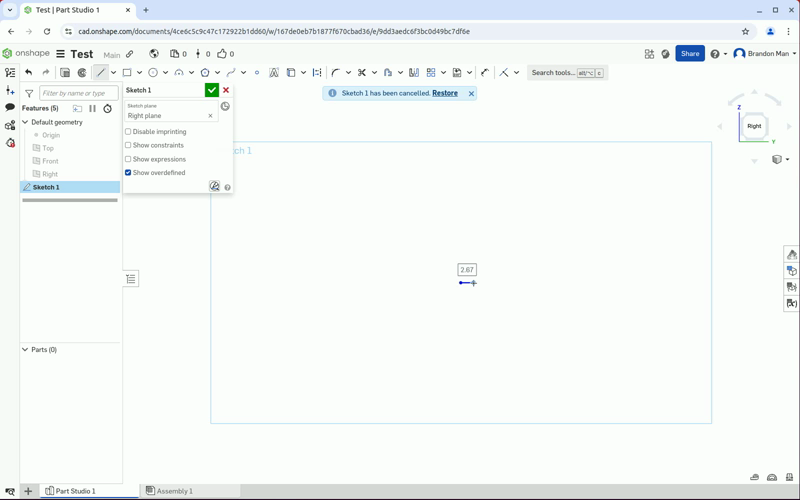
mouse_move(503, 282)
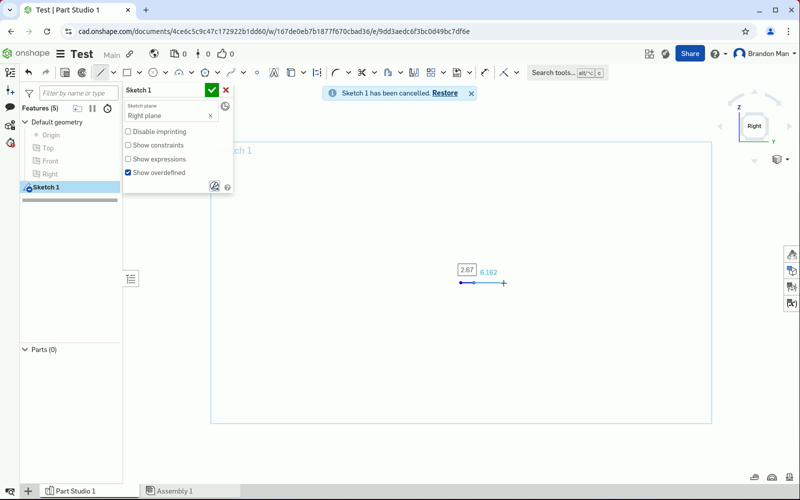
mouse_move(473, 267)
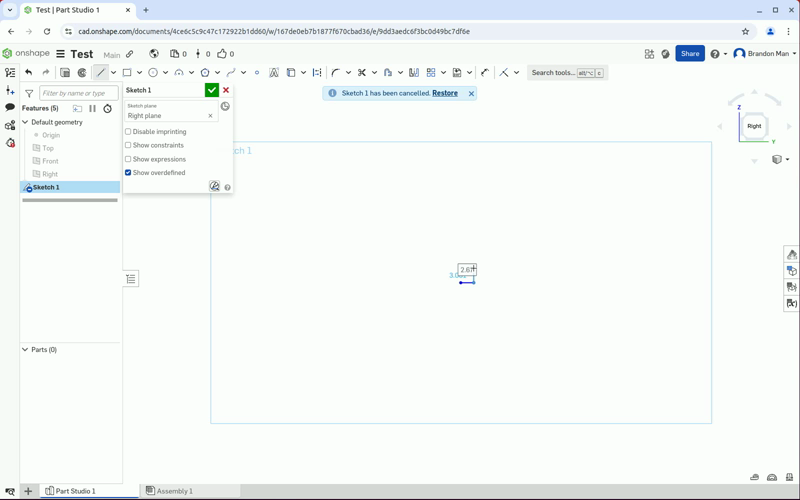
click(473, 267)
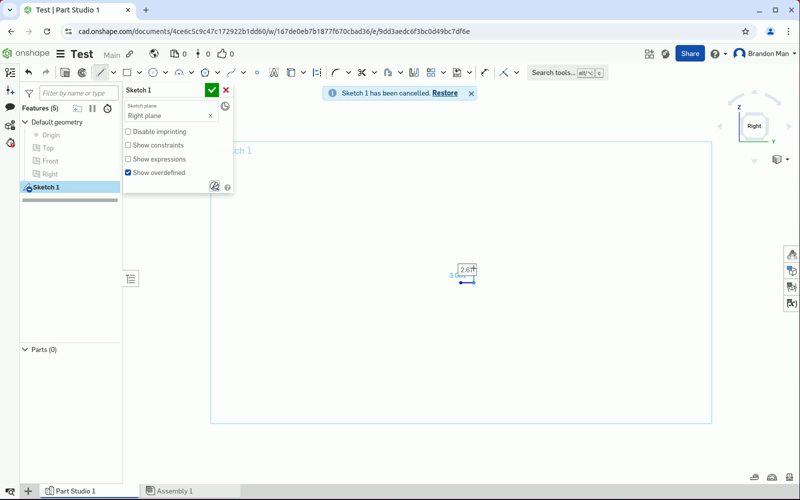
key_up(shift)
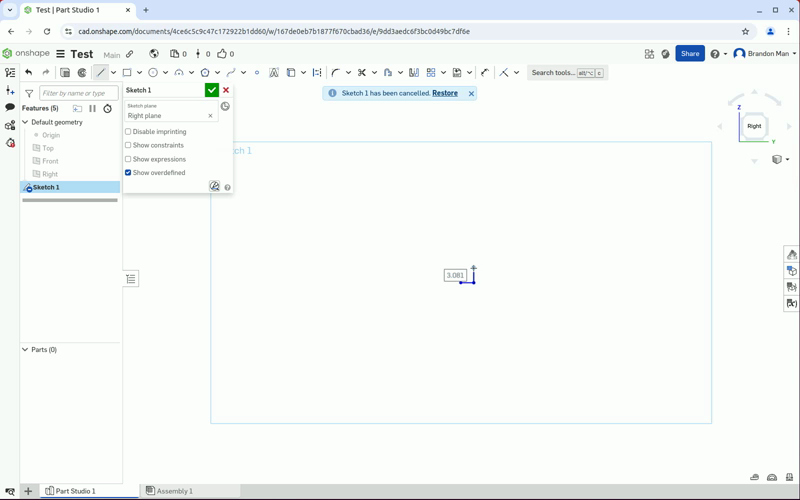
key_down(shift)
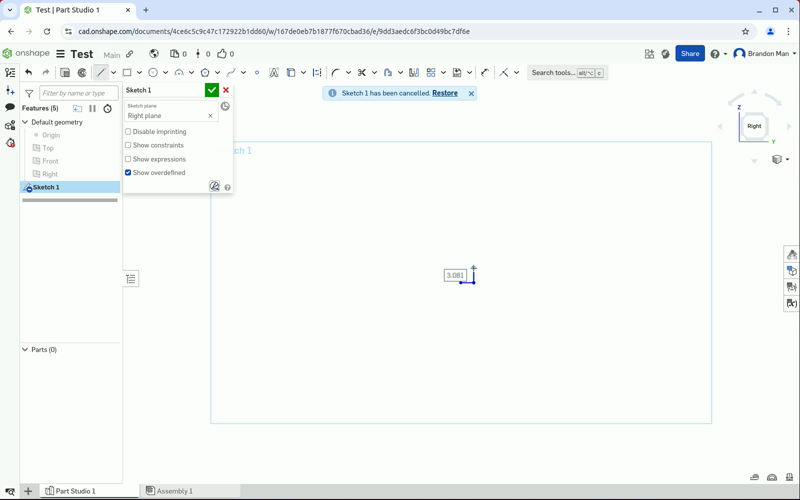
mouse_move(503, 267)
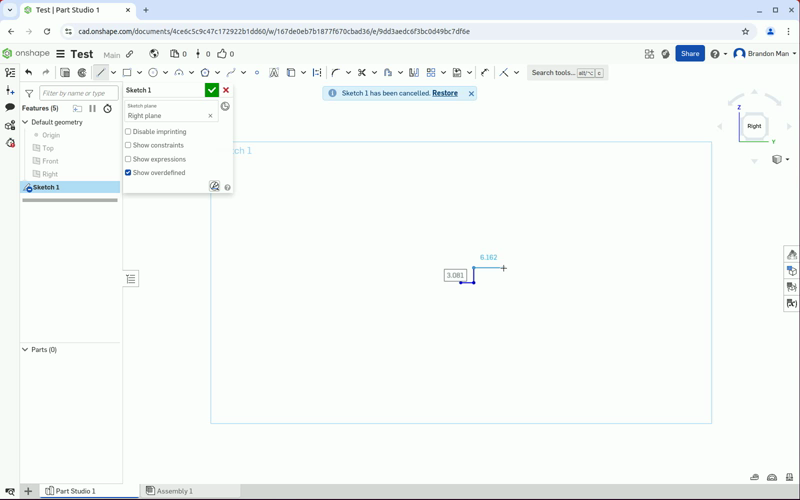
mouse_move(490, 267)
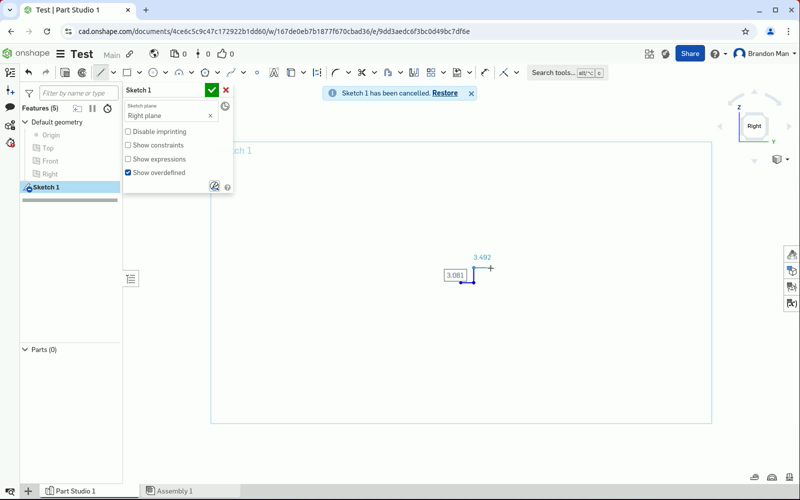
click(490, 267)
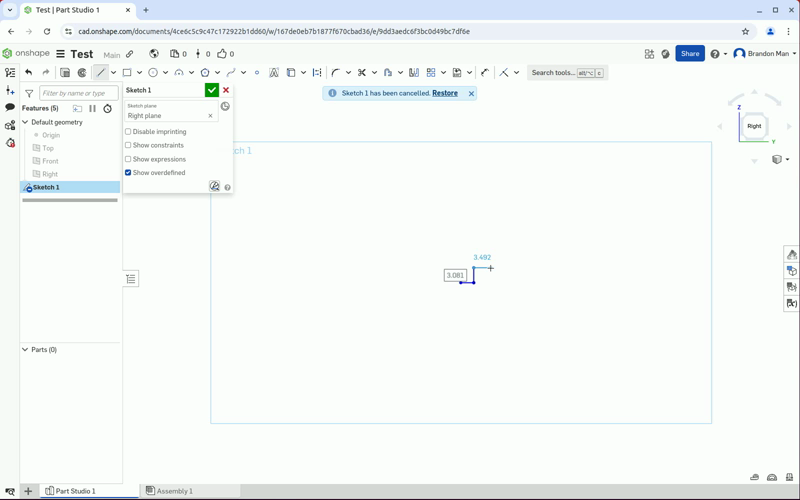
key_up(shift)
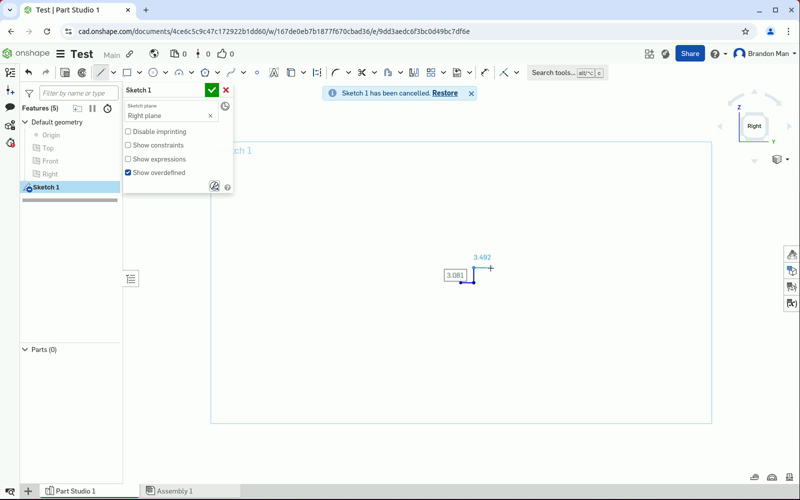
key_down(shift)
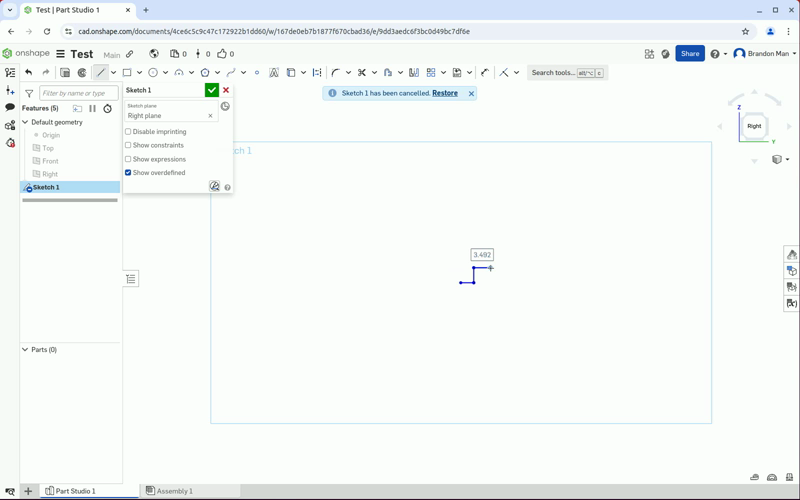
mouse_move(520, 267)
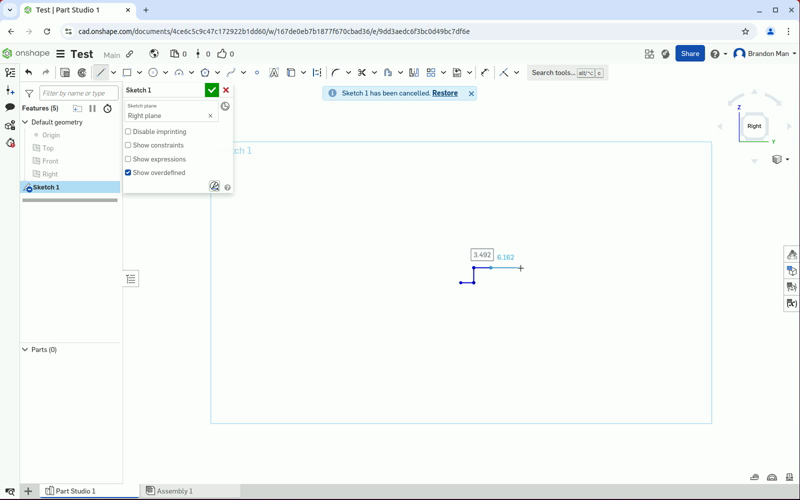
mouse_move(490, 254)
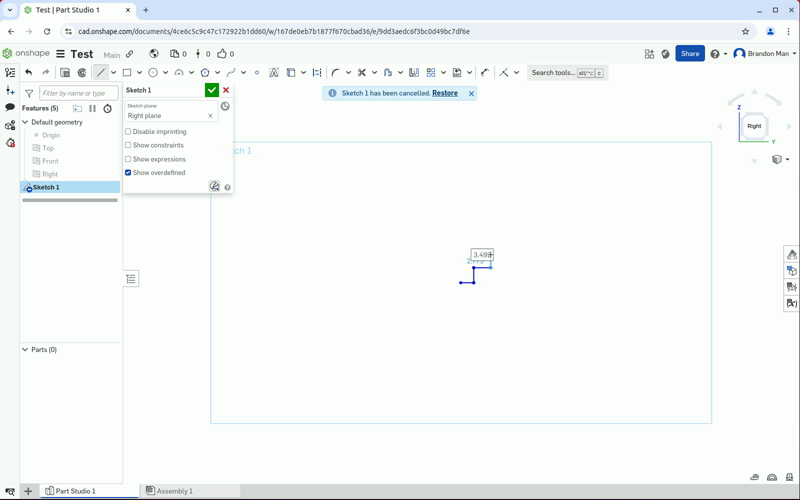
click(490, 254)
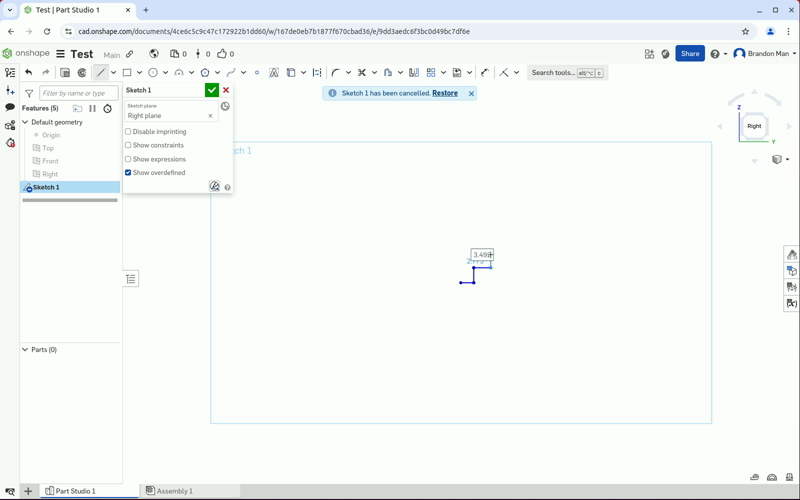
key_up(shift)
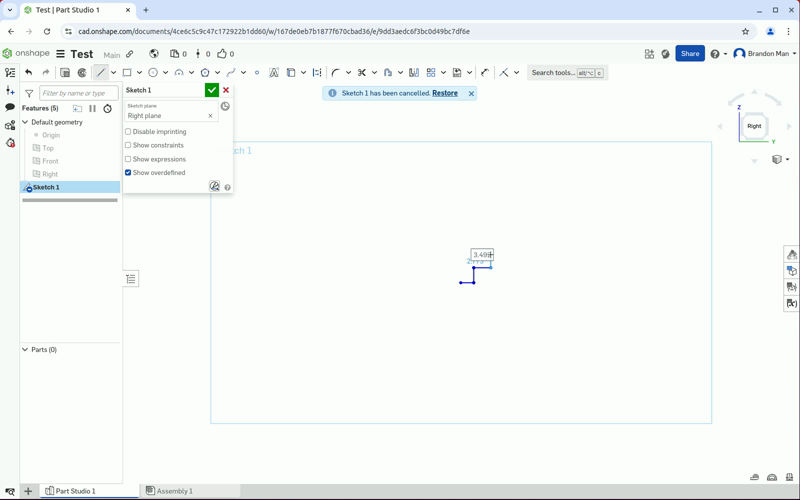
key_down(shift)
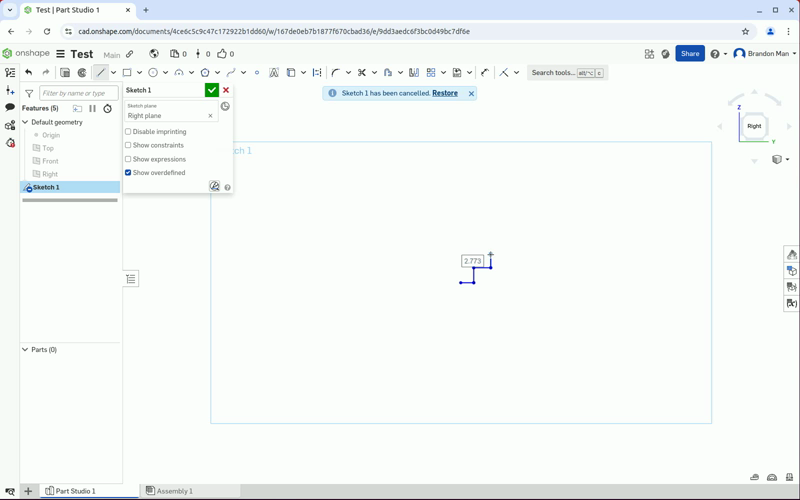
mouse_move(520, 254)
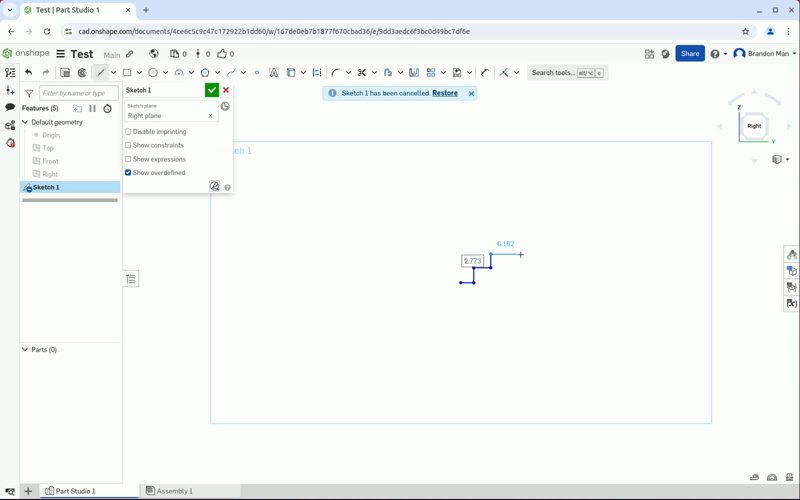
mouse_move(473, 254)
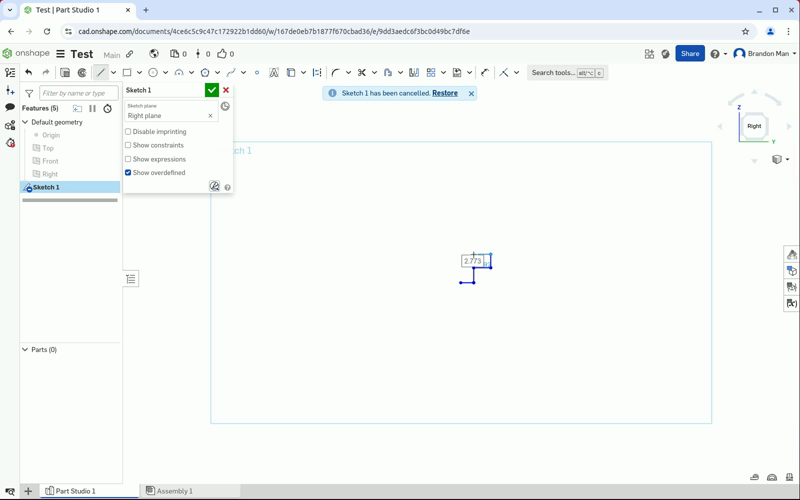
click(473, 254)
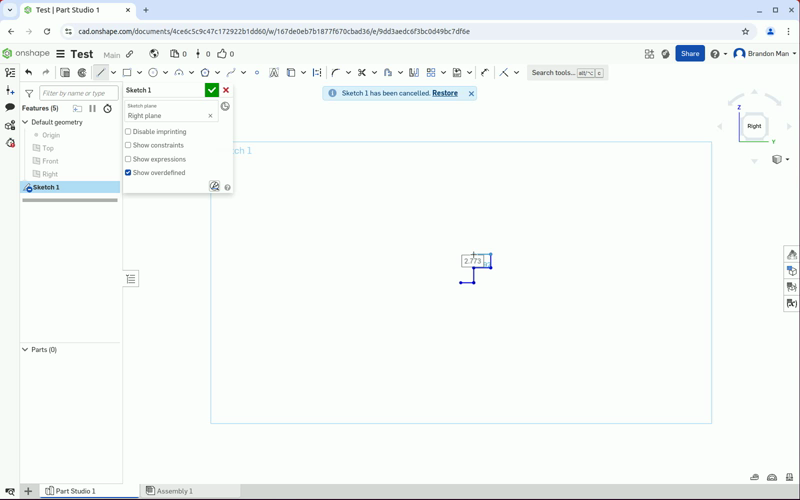
key_up(shift)
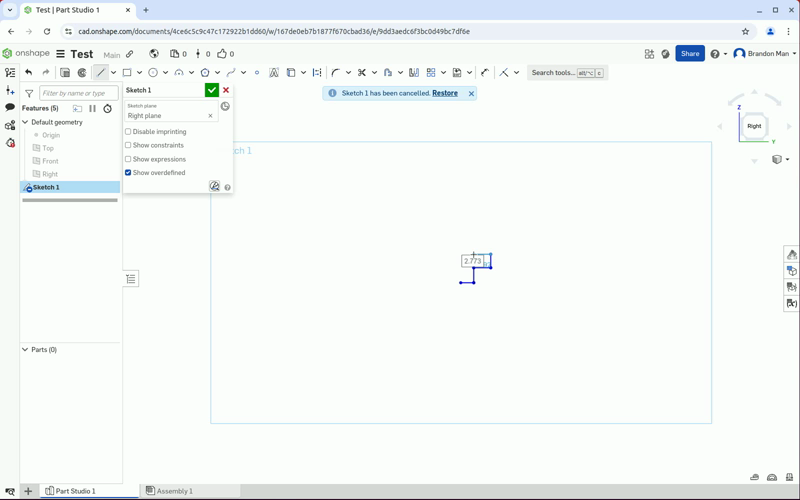
key_down(shift)
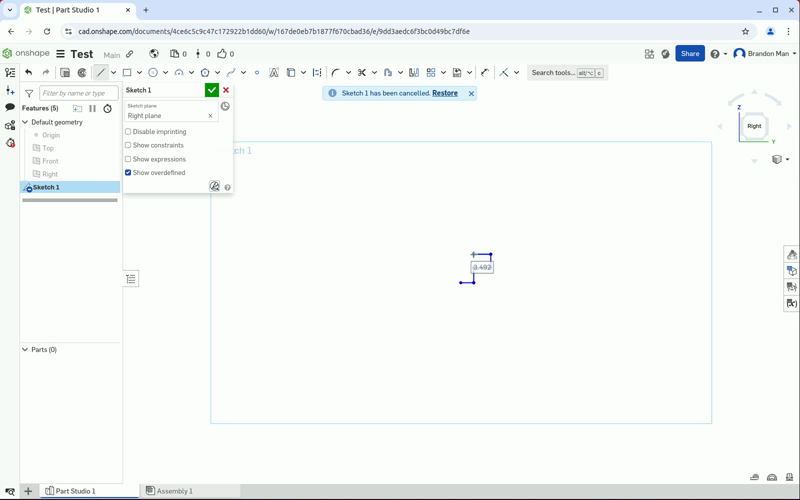
mouse_move(503, 254)
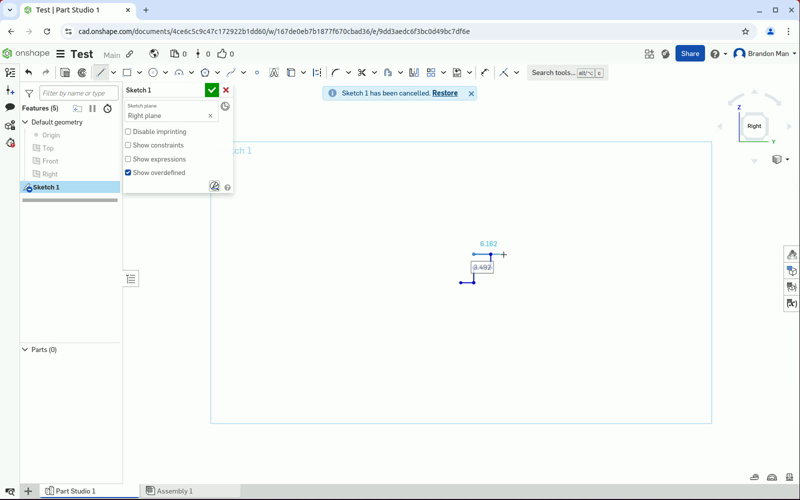
mouse_move(473, 240)
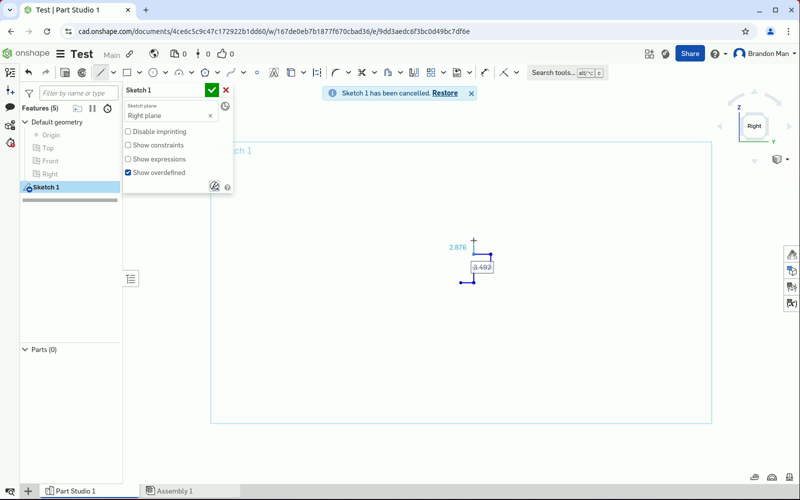
click(473, 240)
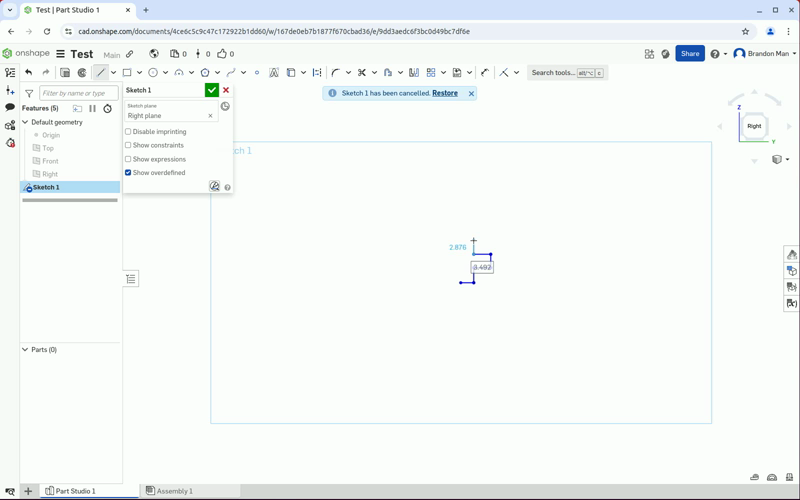
key_up(shift)
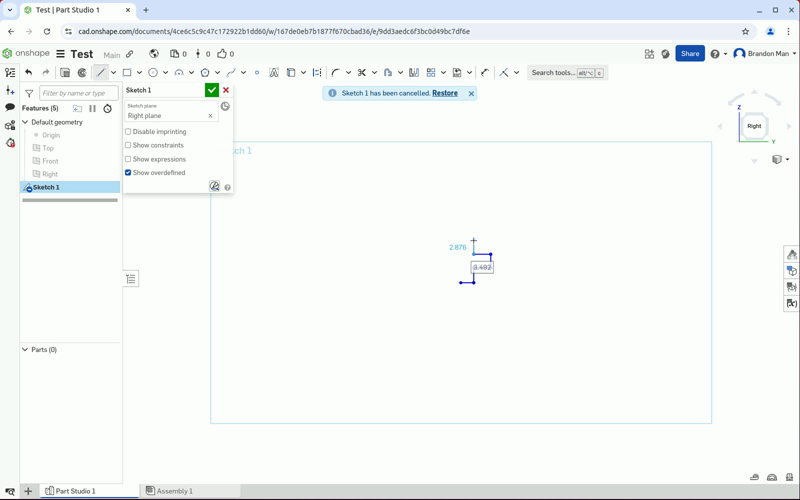
key_down(shift)
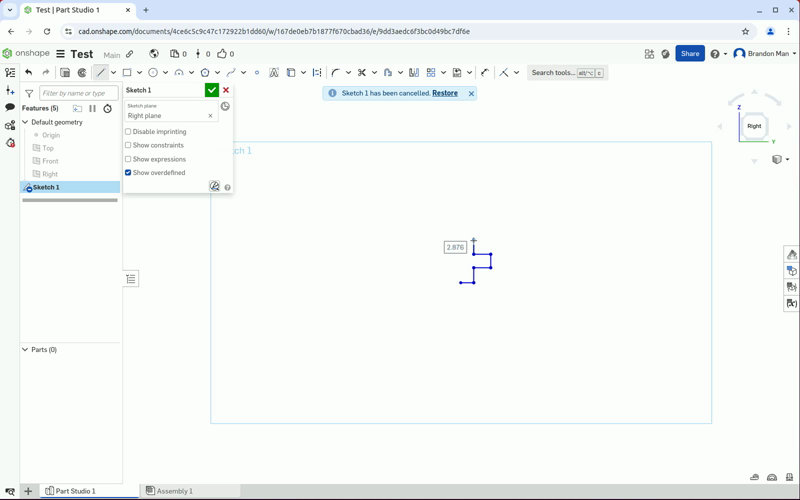
mouse_move(552, 240)
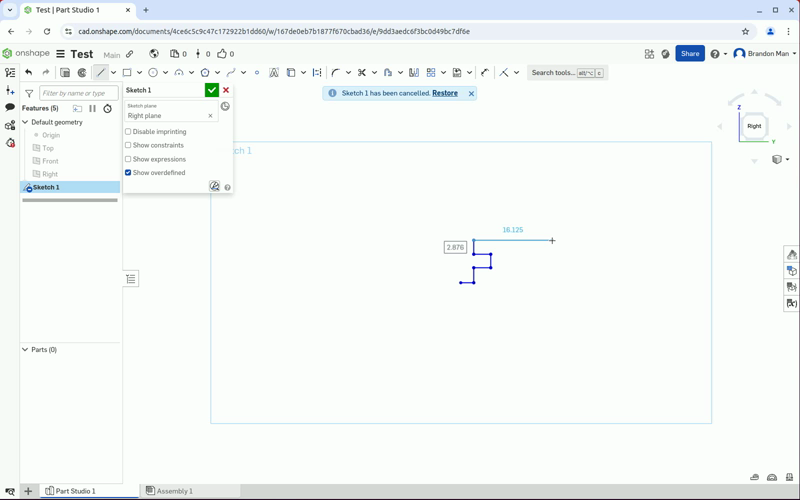
click(552, 240)
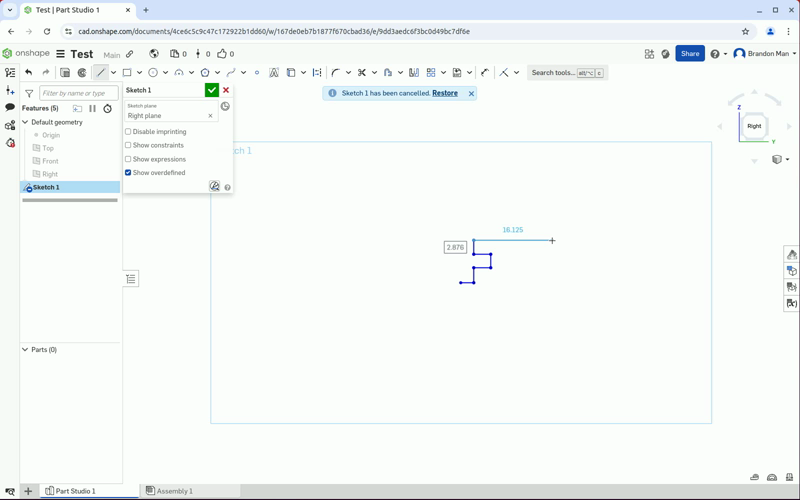
key_up(shift)
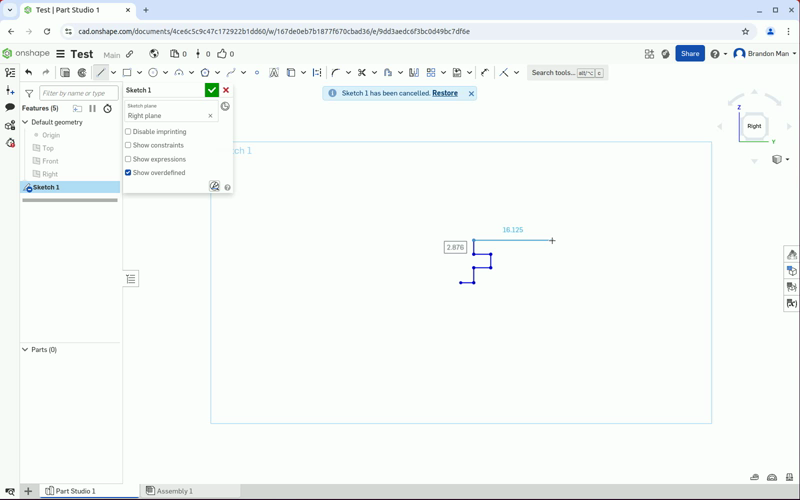
key_down(shift)
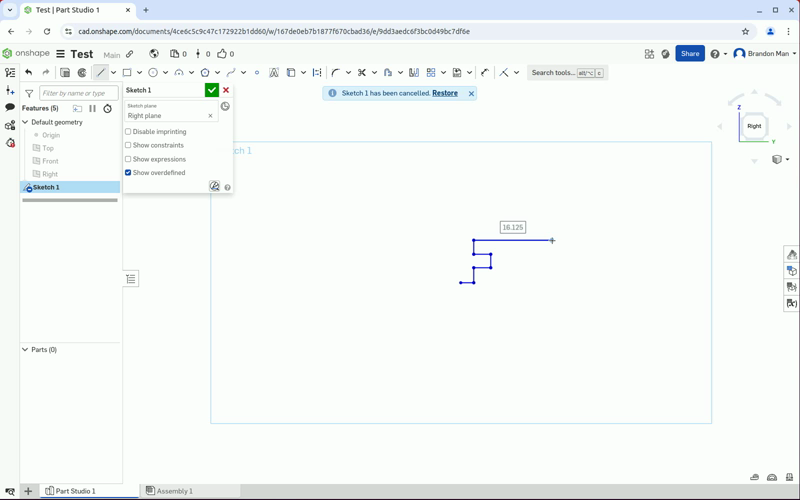
mouse_move(582, 240)
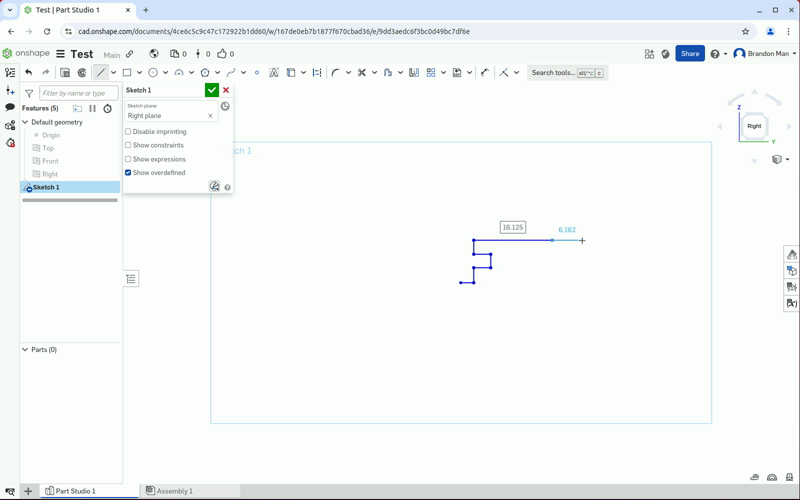
mouse_move(552, 282)
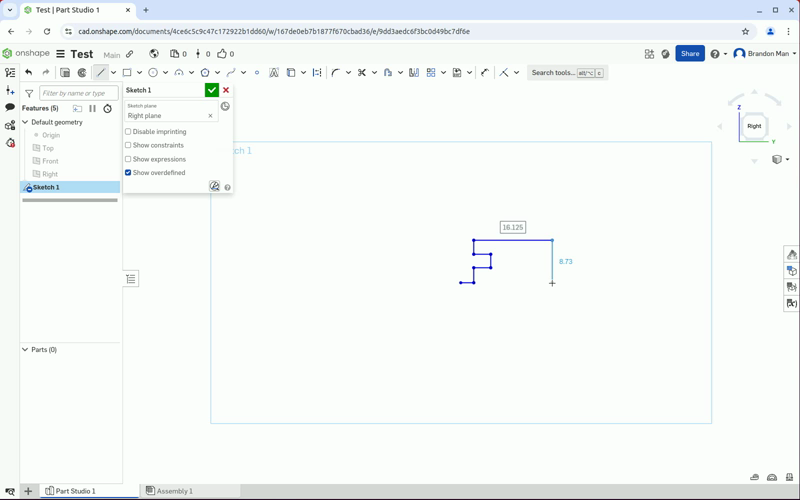
click(552, 282)
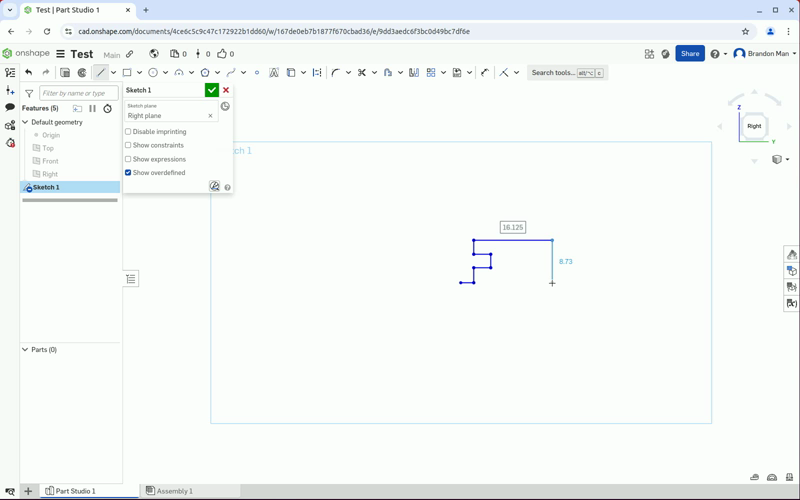
key_up(shift)
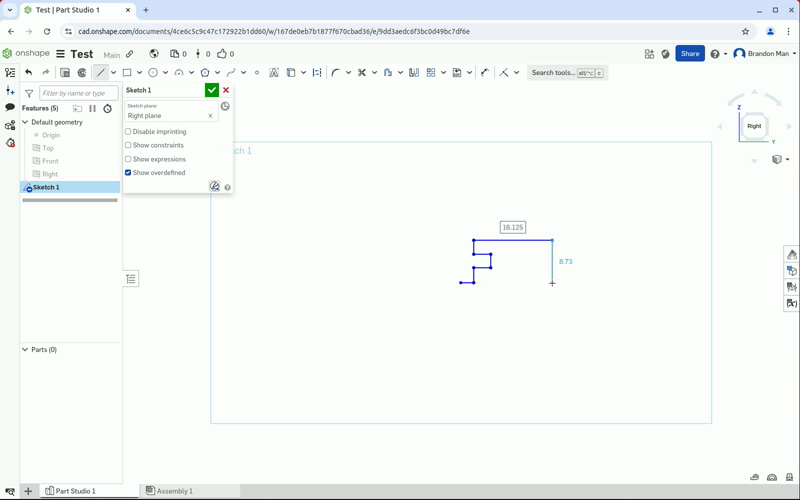
key_down(shift)
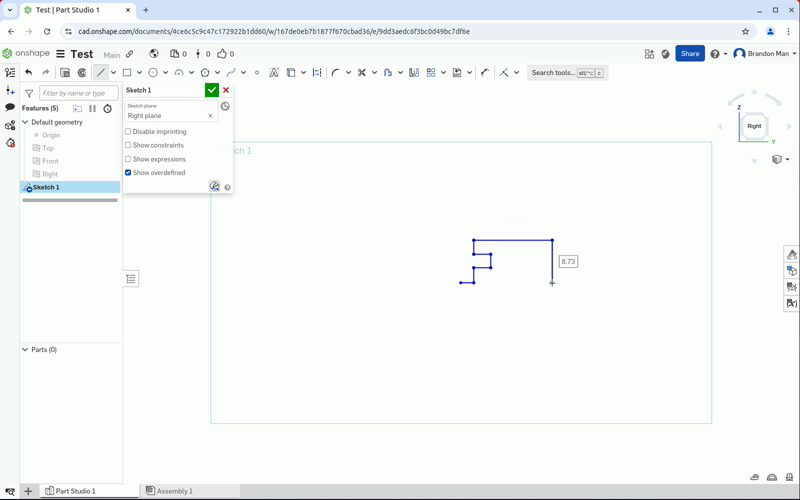
mouse_move(582, 282)
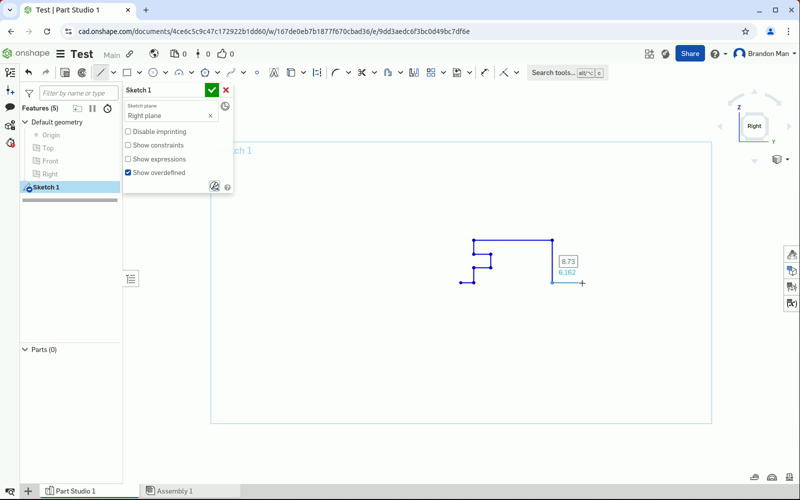
mouse_move(573, 282)
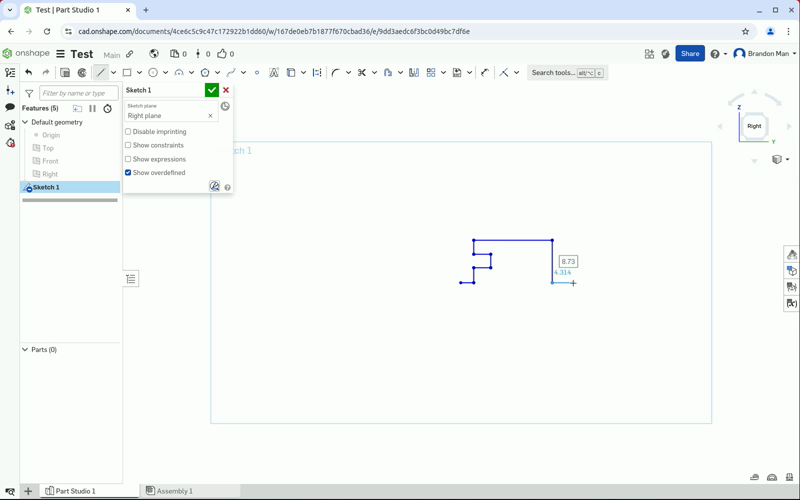
click(573, 282)
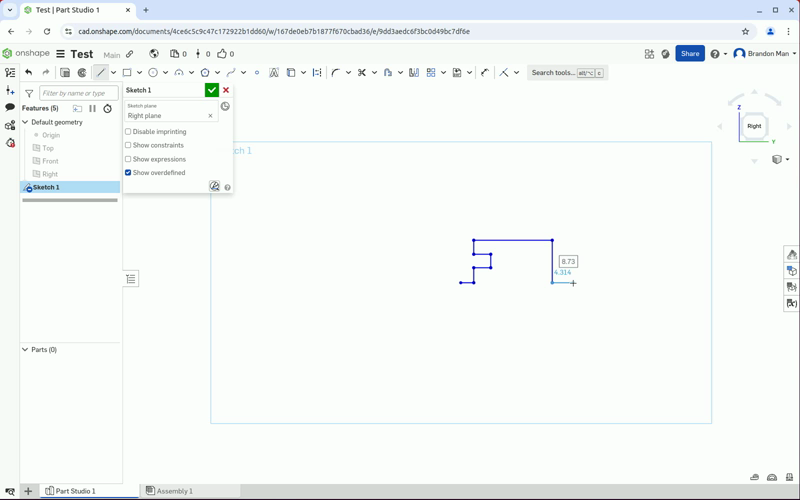
key_up(shift)
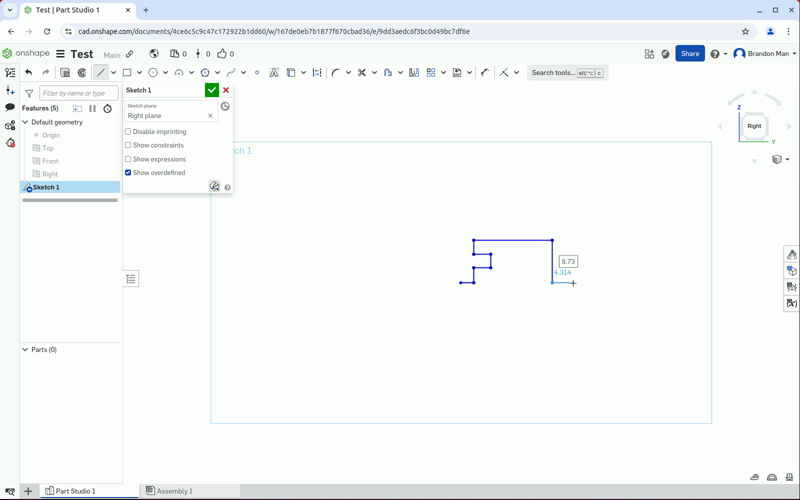
key_down(shift)
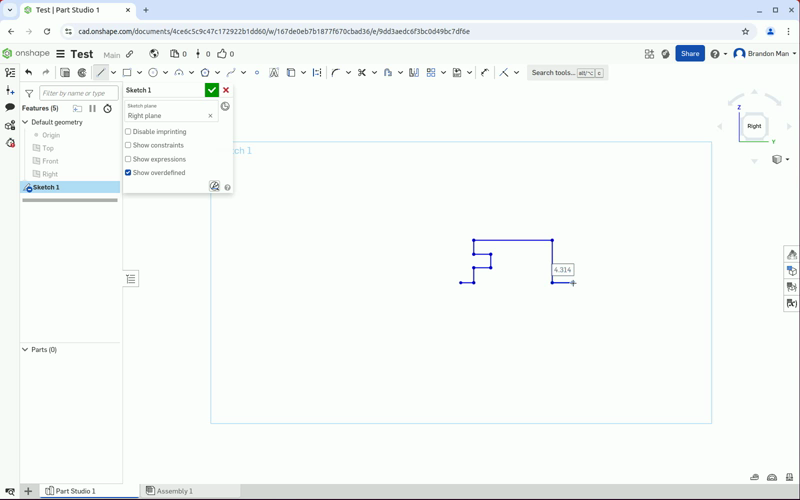
mouse_move(573, 222)
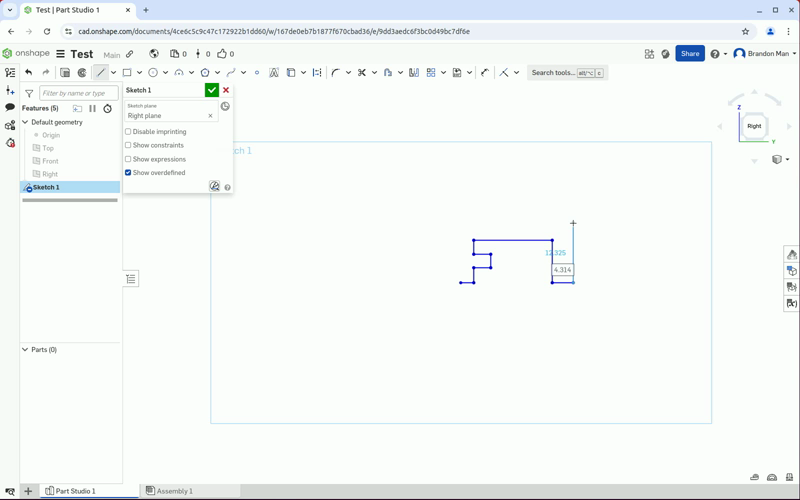
click(573, 222)
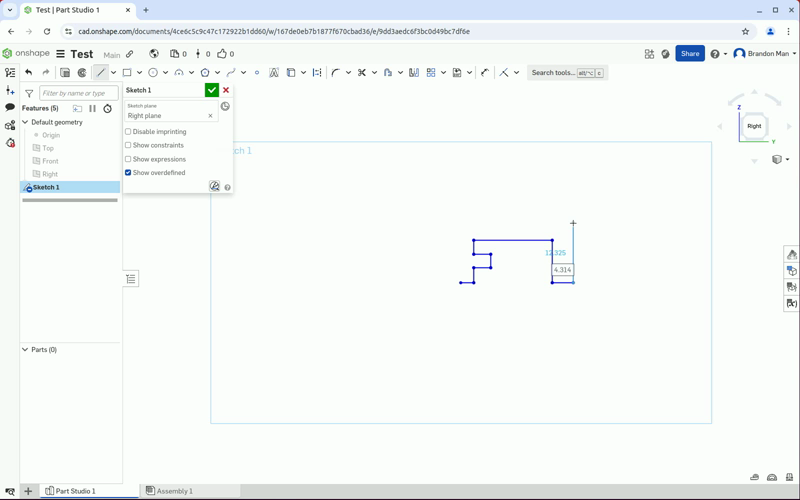
key_up(shift)
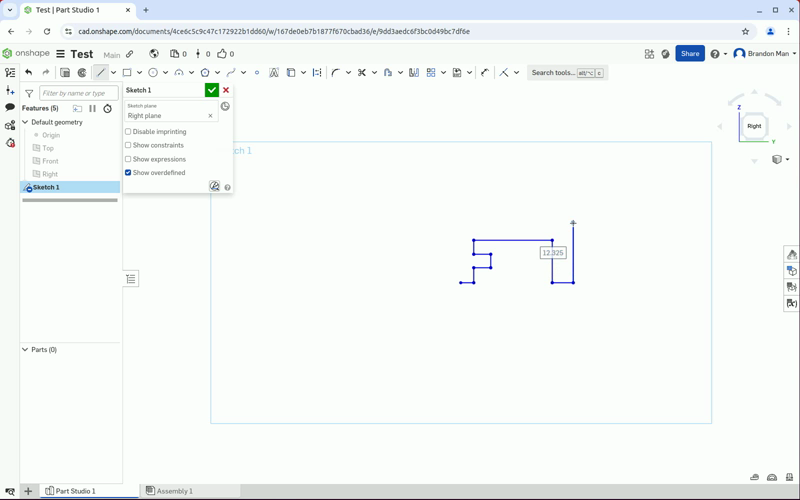
key_down(shift)
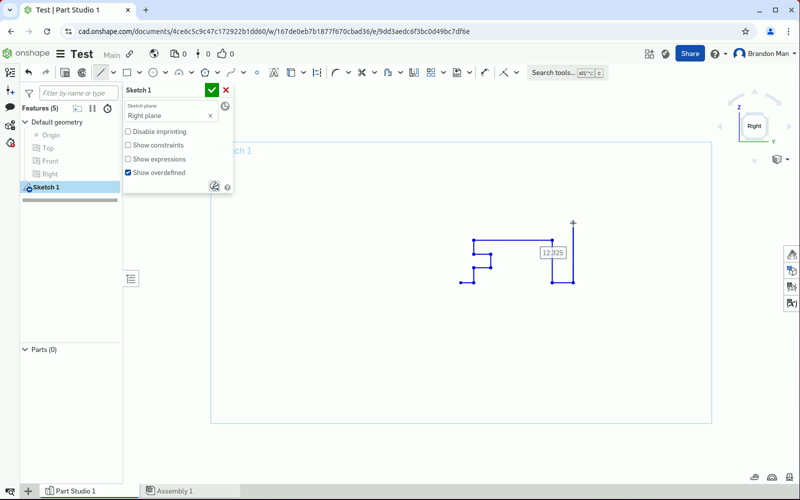
mouse_move(460, 222)
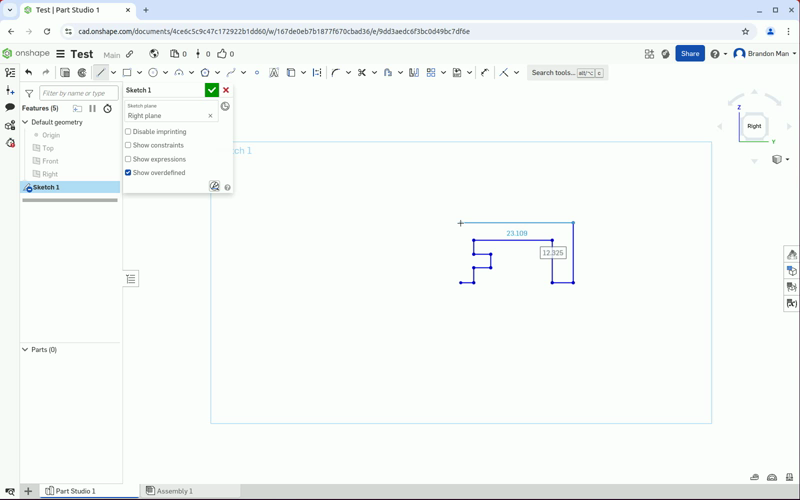
click(460, 222)
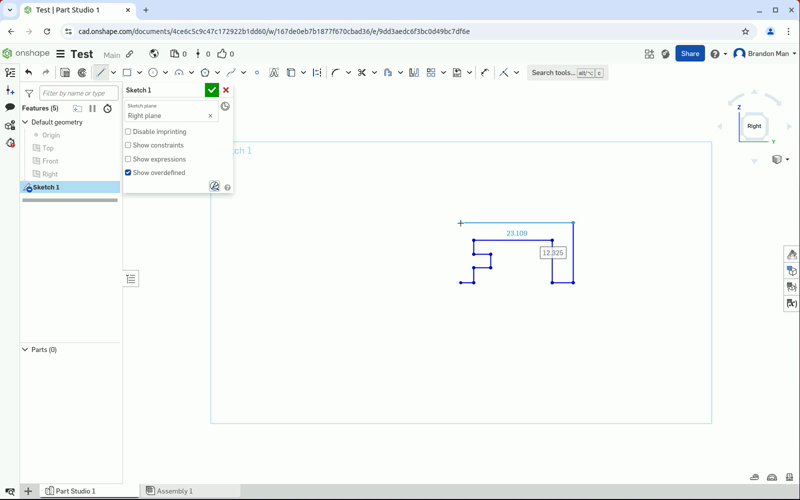
key_up(shift)
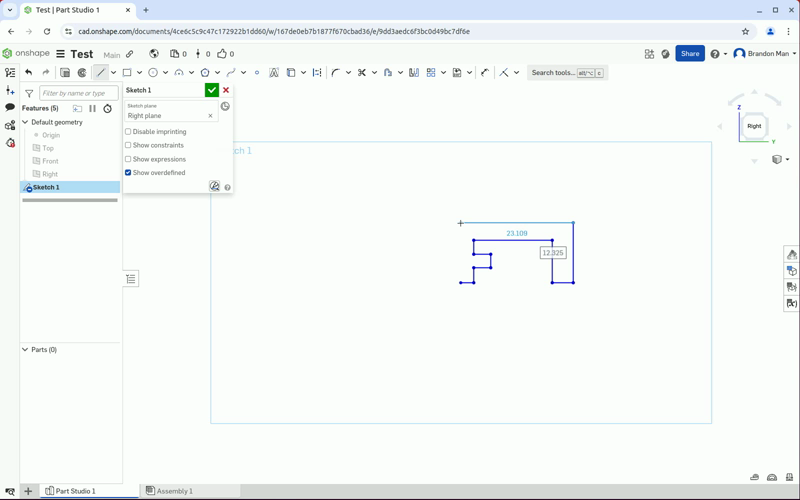
key_down(shift)
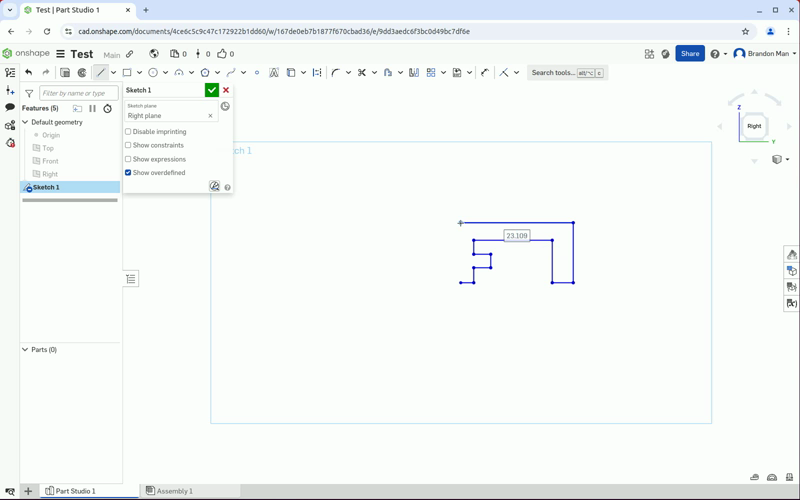
mouse_move(460, 282)
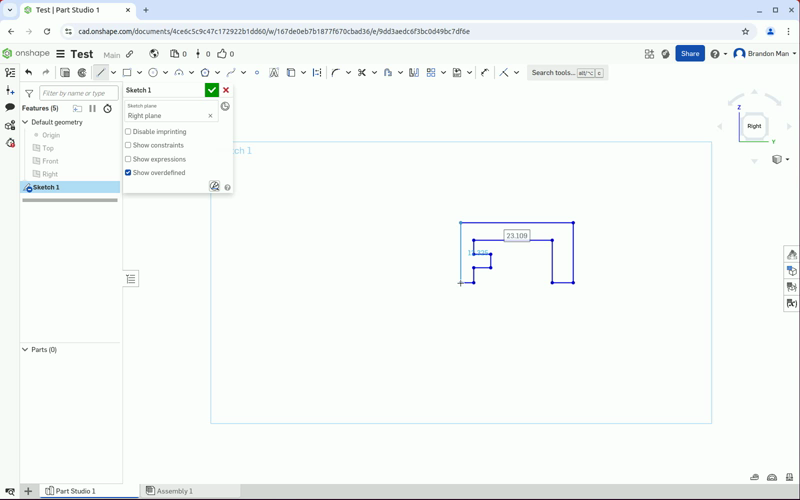
key_up(shift)
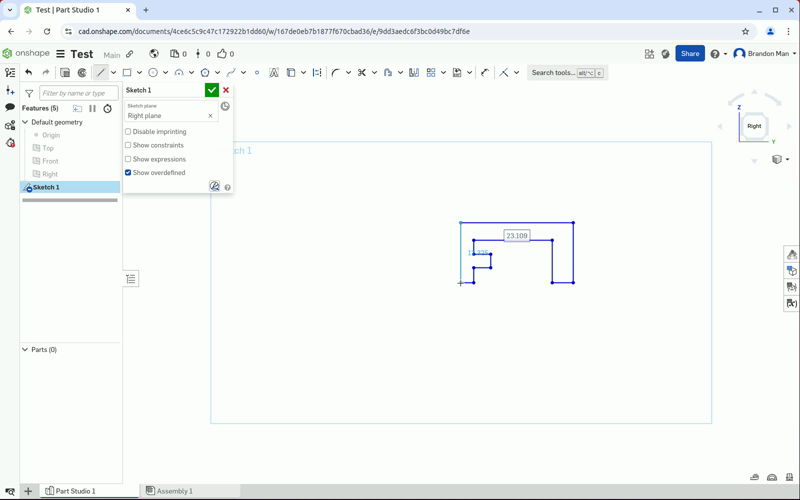
click(460, 282)
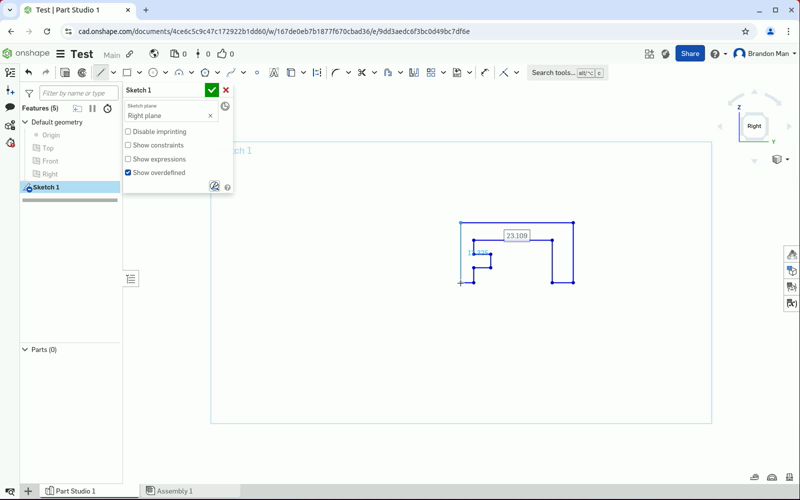
key(esc)
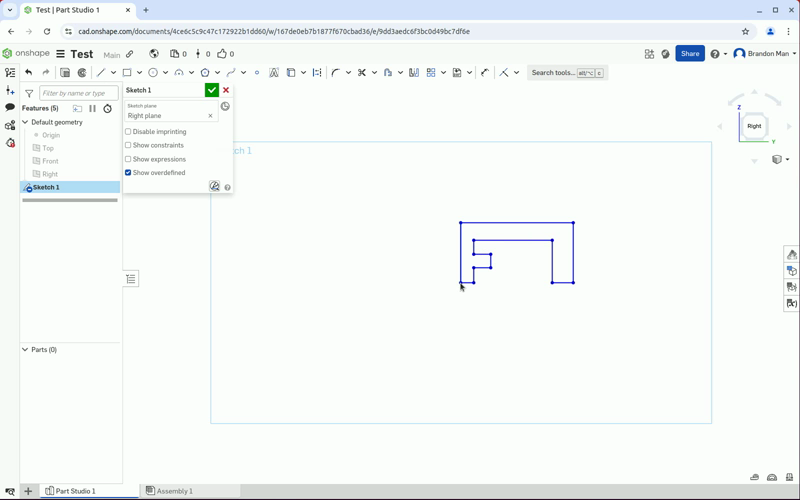
mouse_move(530, 230)
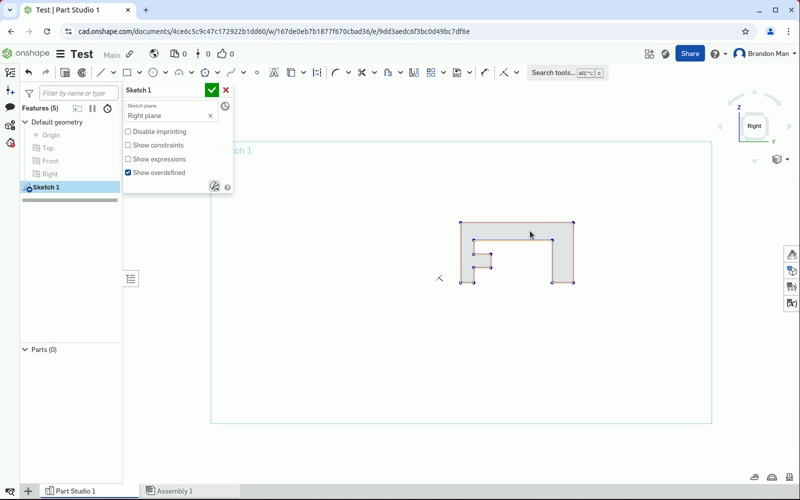
click(530, 230)
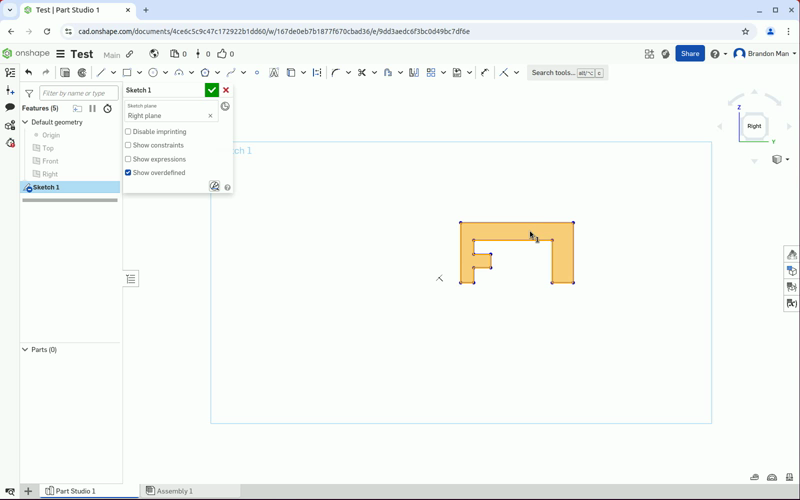
mouse_move(73, 352)
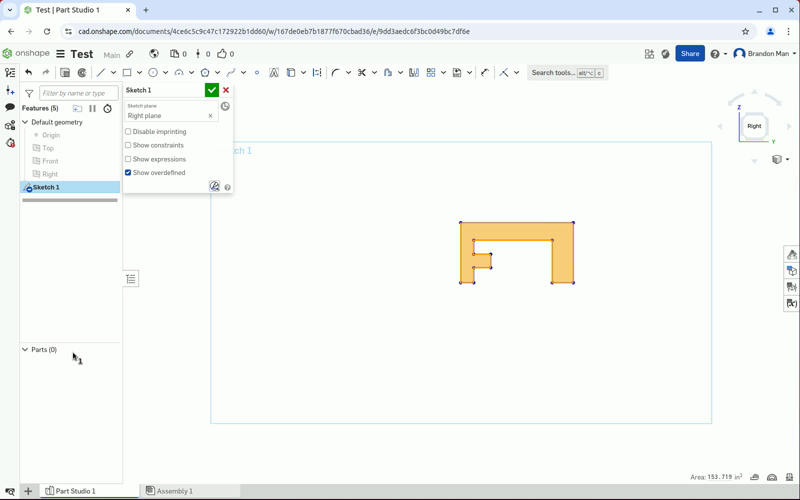
key(shift+y)
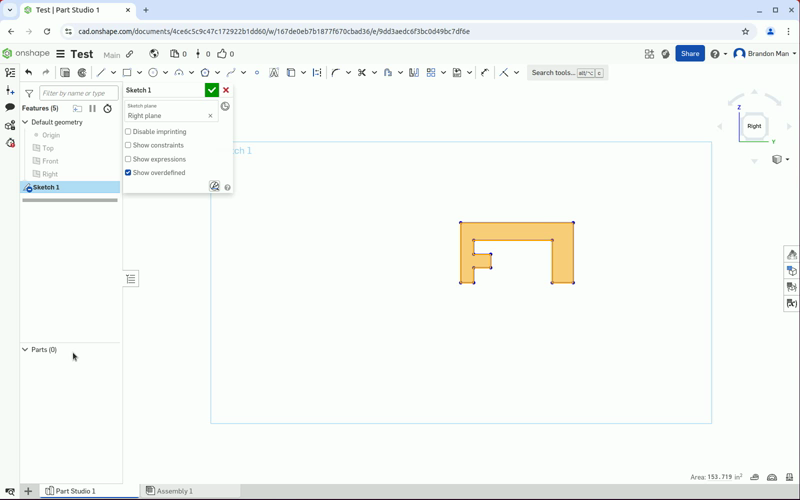
key(shift+e)
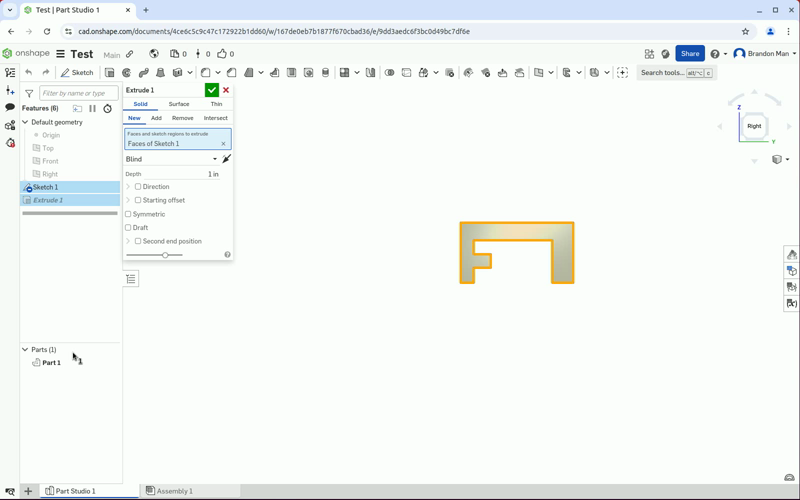
mouse_move(143, 106)
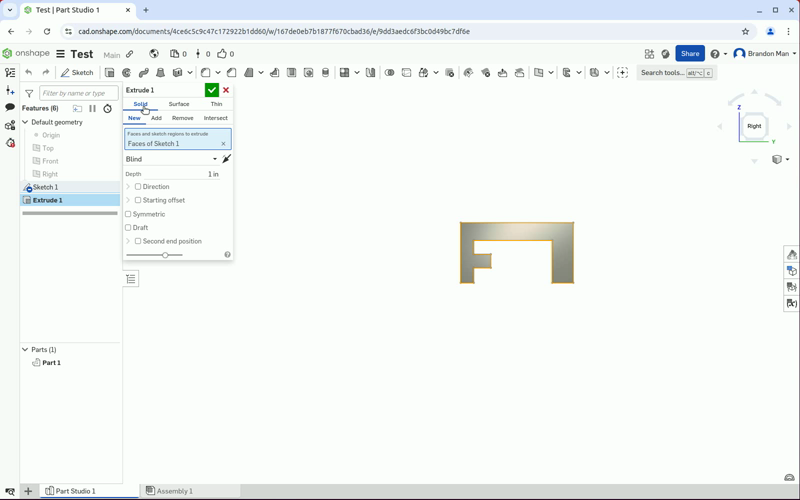
click(143, 106)
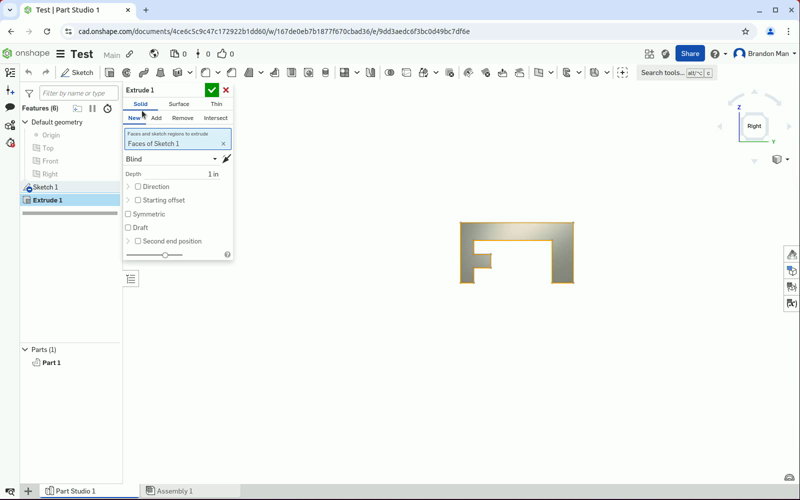
mouse_move(137, 120)
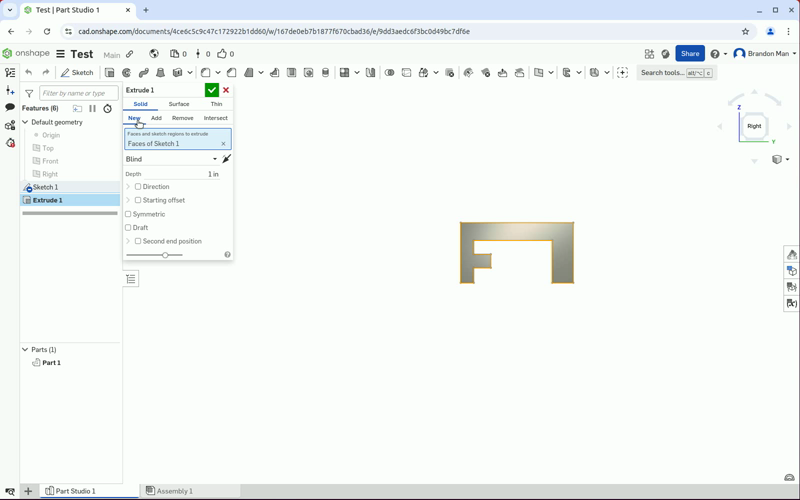
click(137, 120)
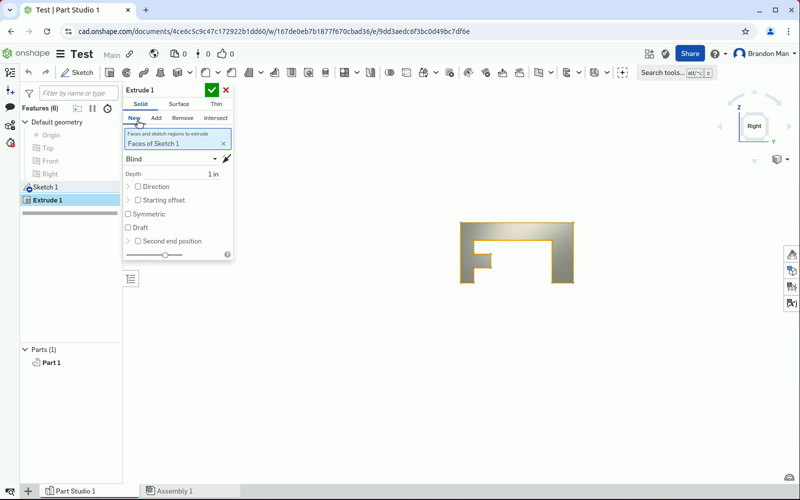
key(tab, 4)
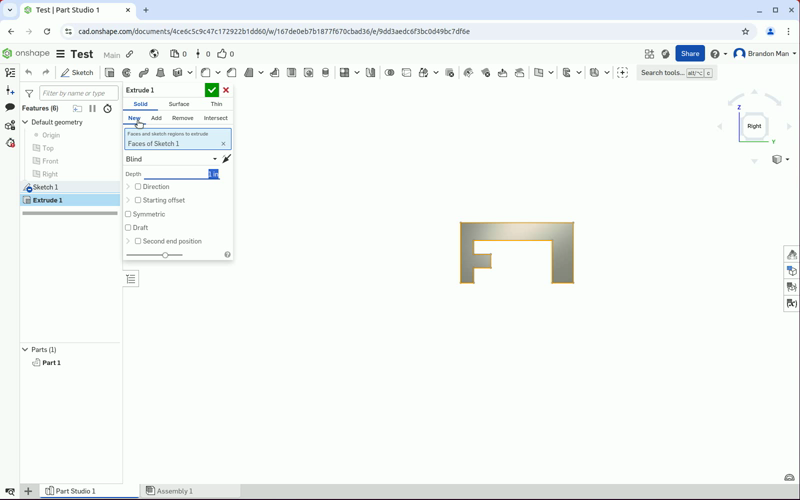
text(10.11)
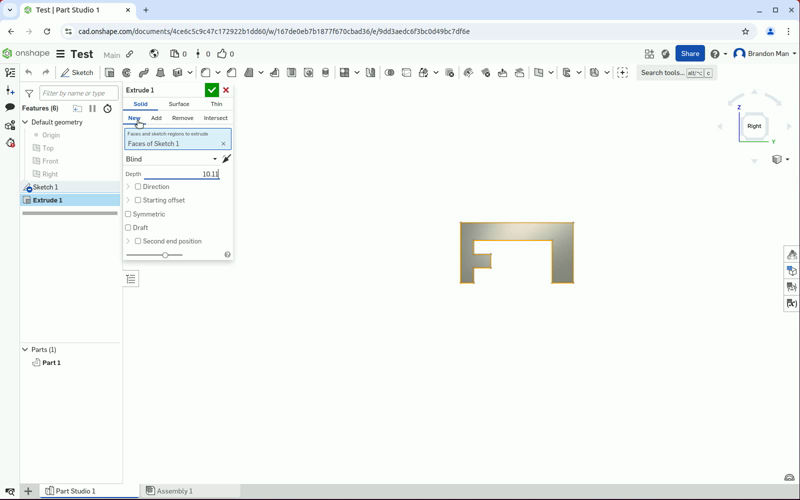
key(enter)
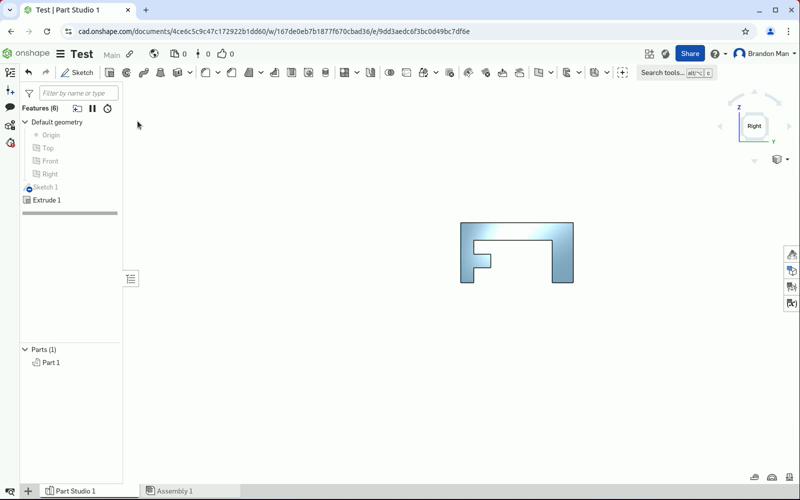
key(shift+h)
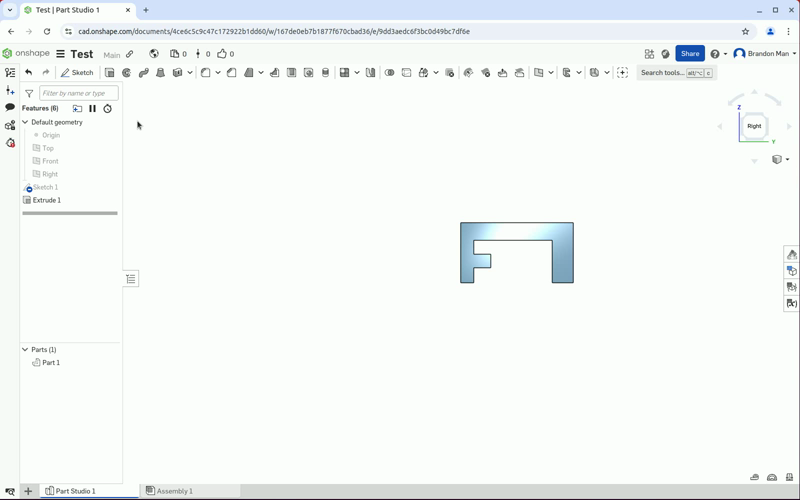
key(shift+h)
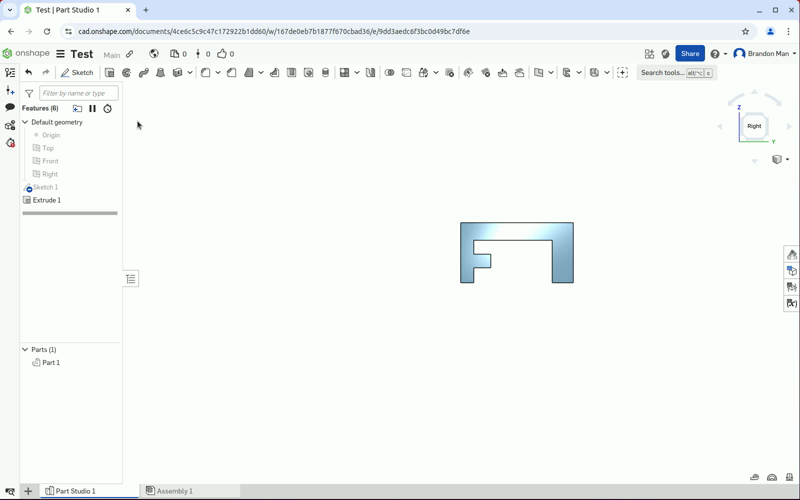
mouse_move(73, 189)
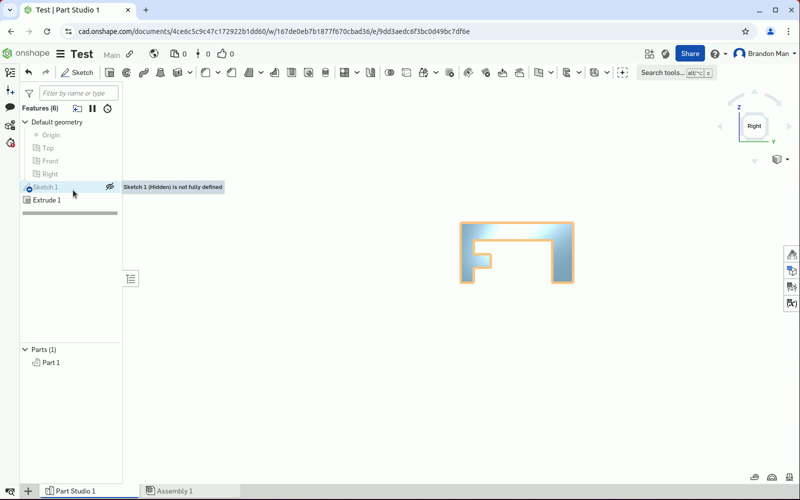
click(73, 189)
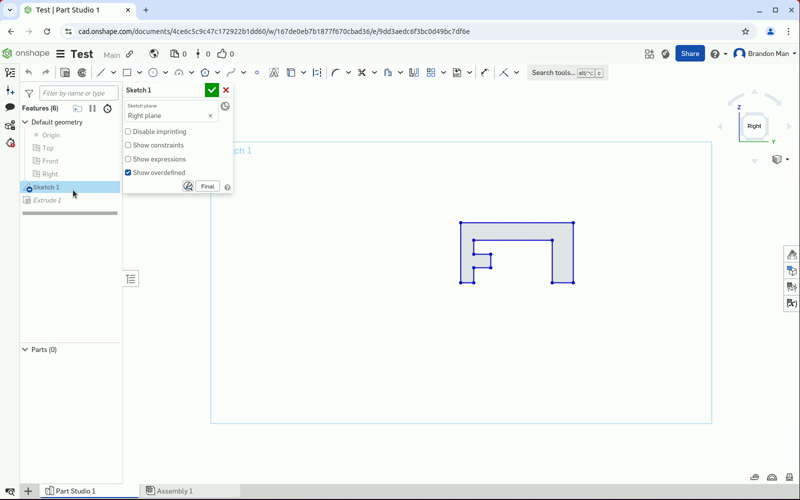
mouse_move(229, 92)
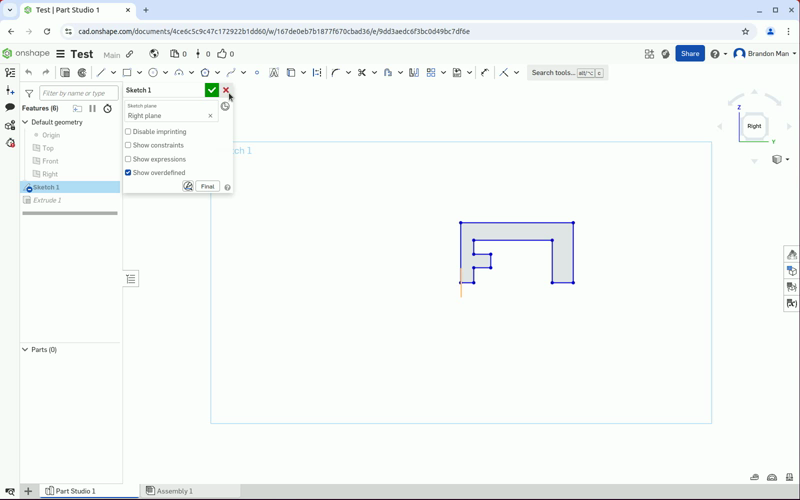
click(229, 92)
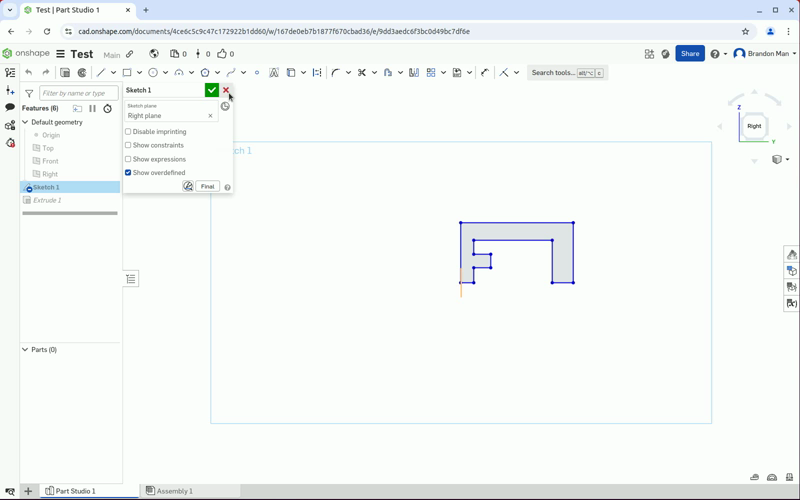
key(shift+s)
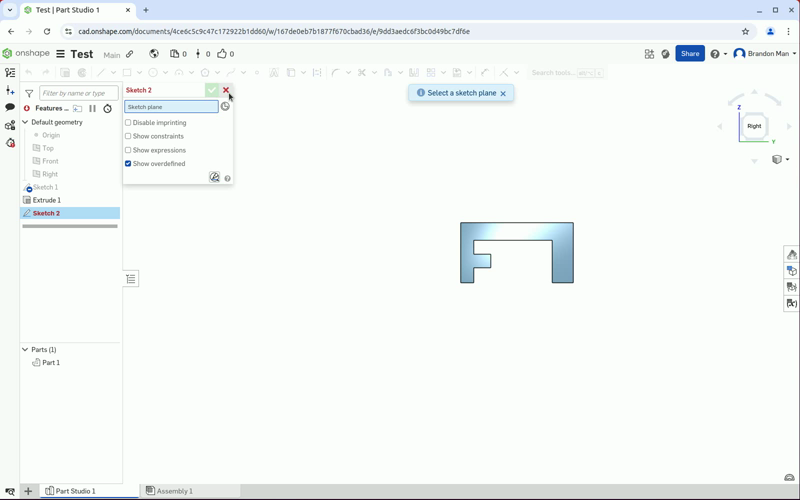
mouse_move(73, 176)
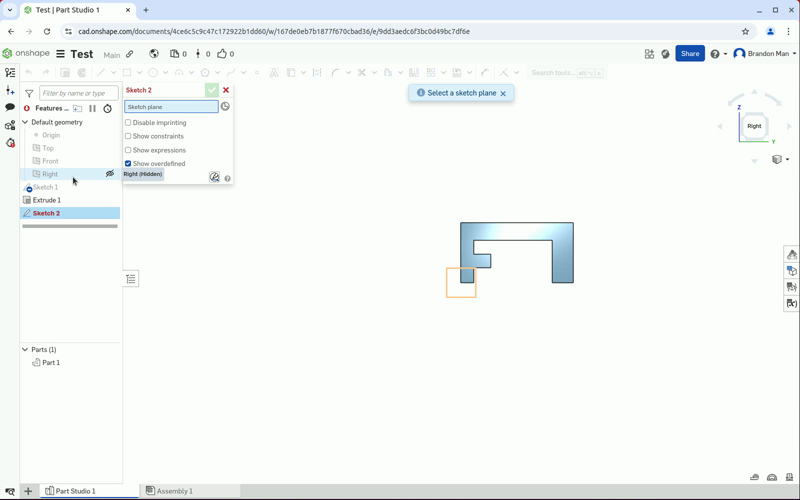
click(73, 176)
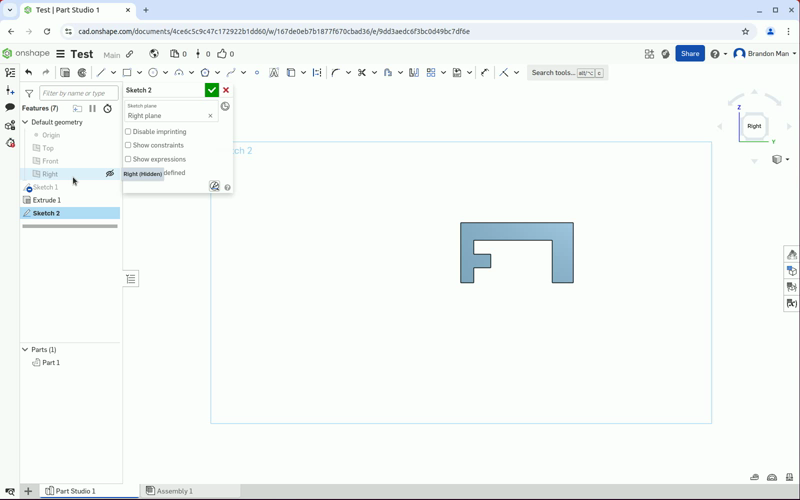
mouse_move(73, 352)
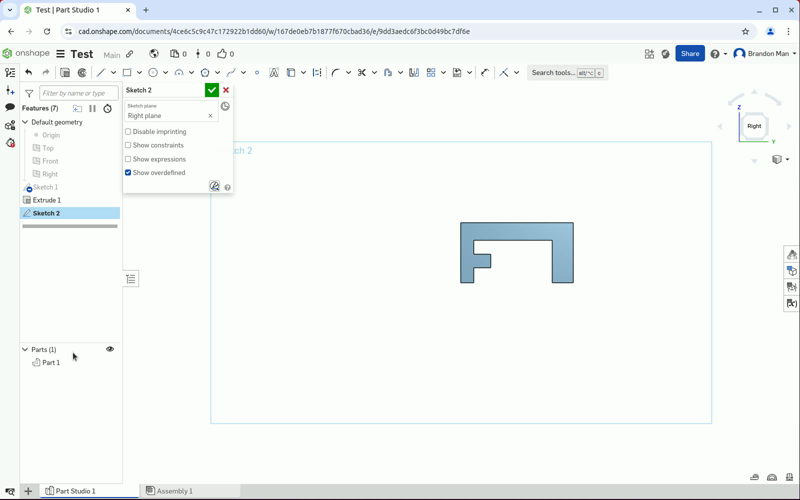
key(y)
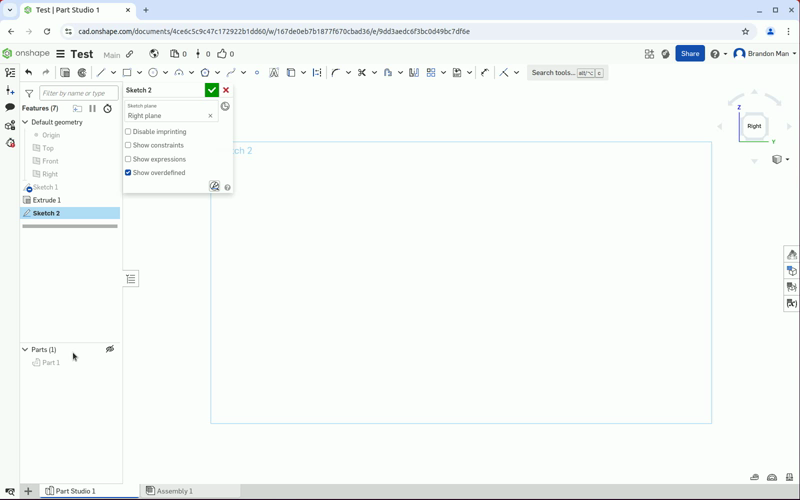
key(l)
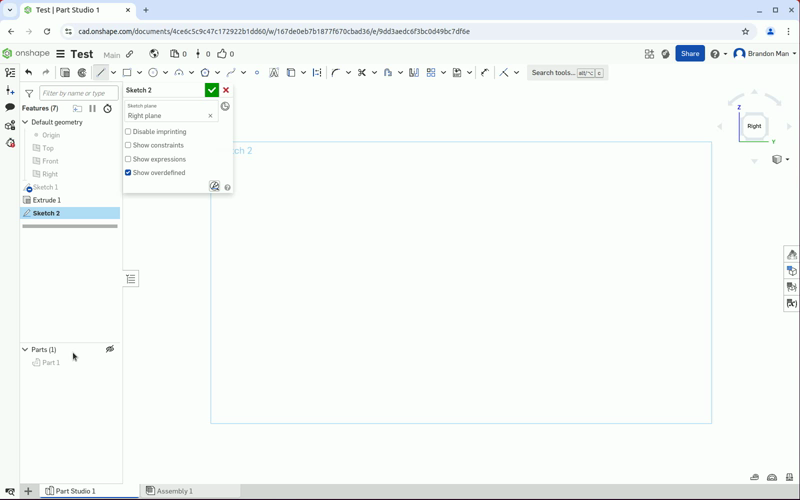
key_down(shift)
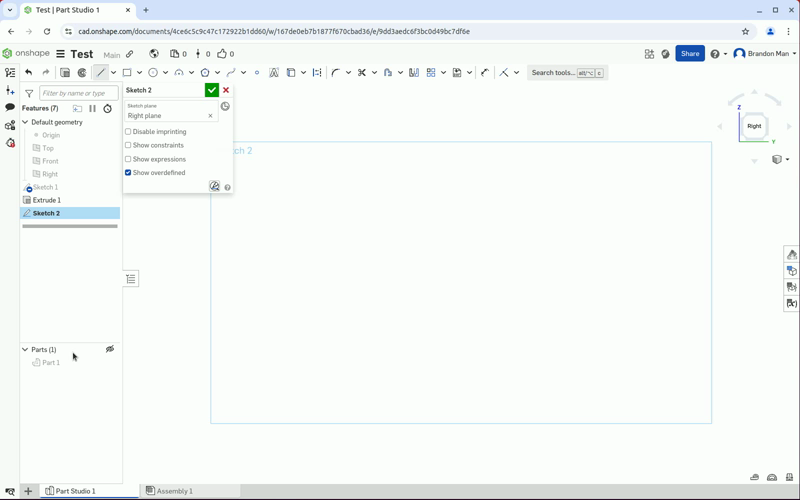
mouse_move(443, 287)
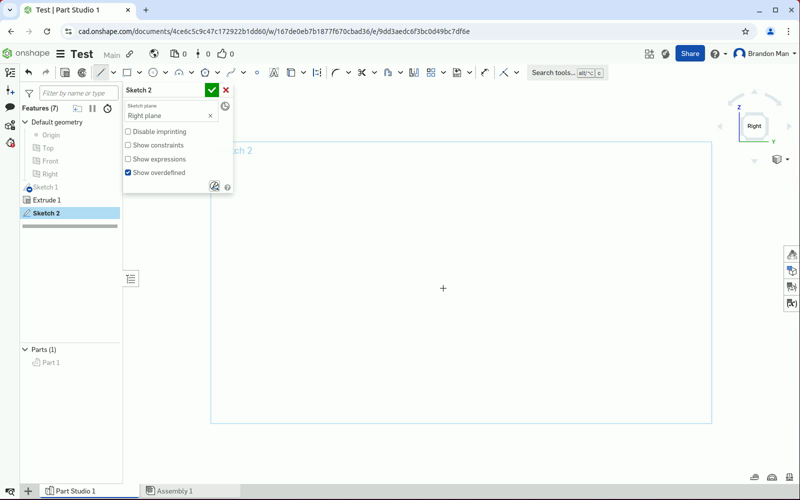
click(443, 287)
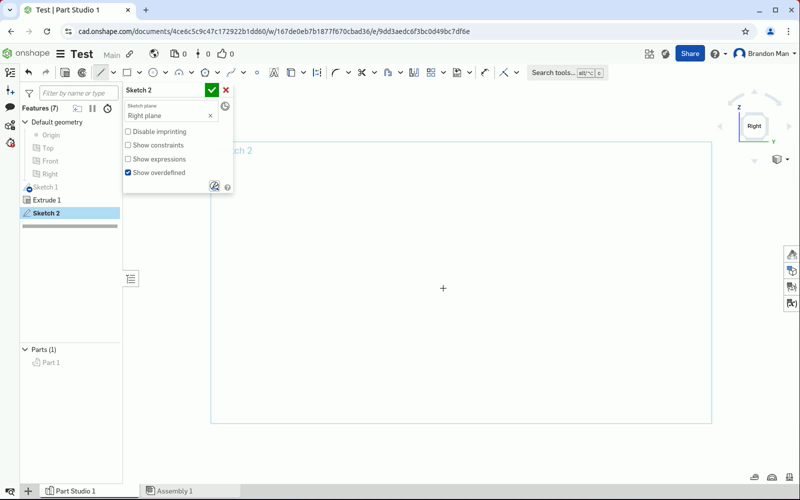
key_up(shift)
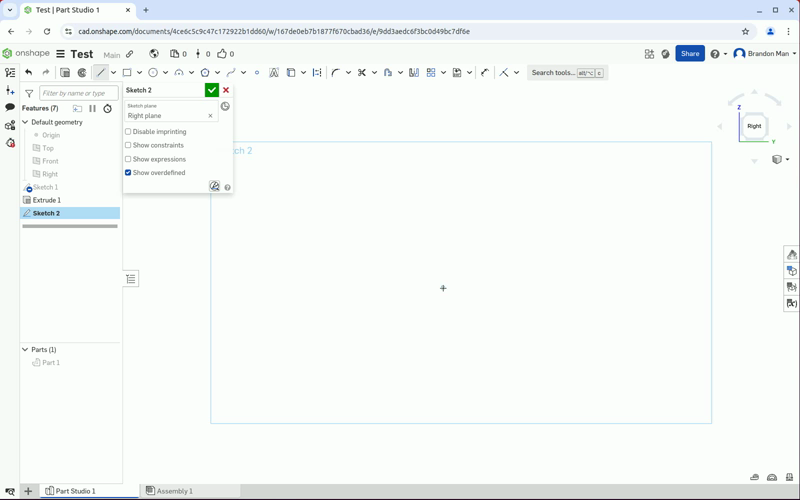
key_down(shift)
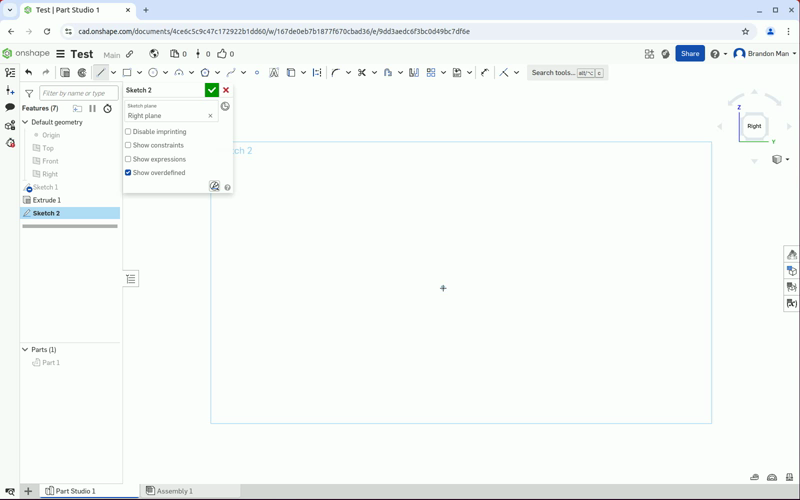
mouse_move(473, 287)
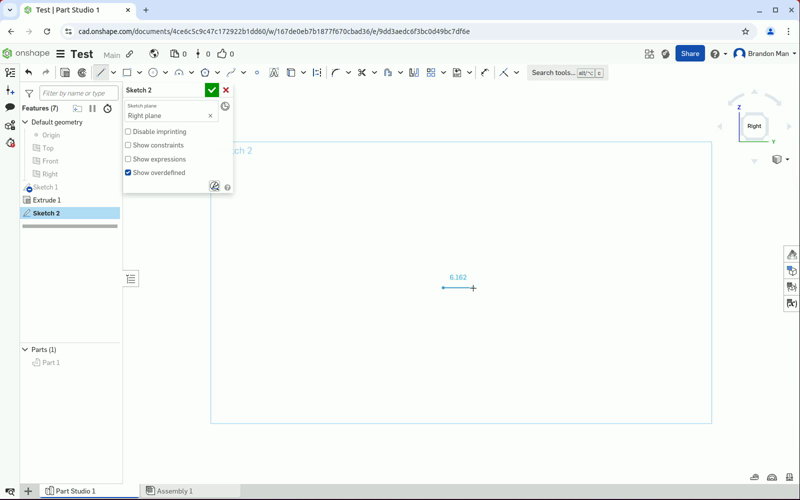
mouse_move(467, 287)
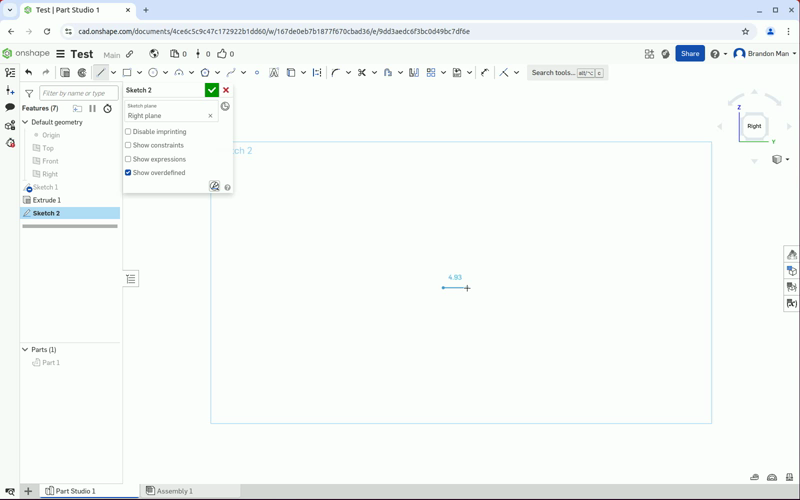
click(467, 287)
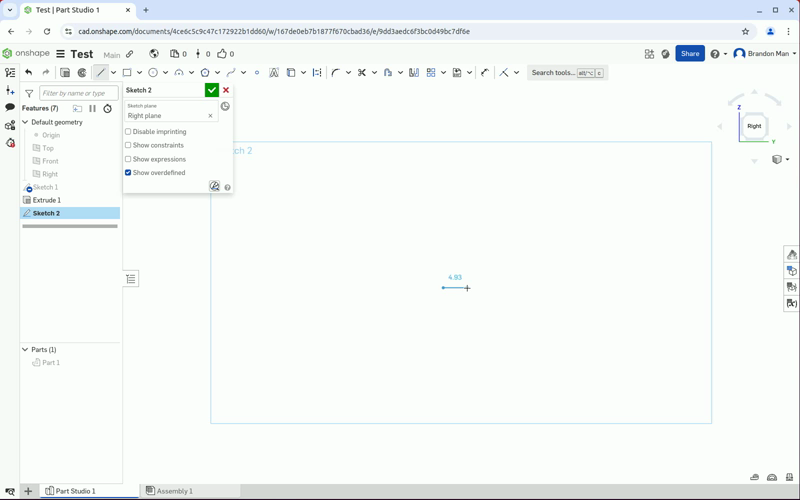
key_up(shift)
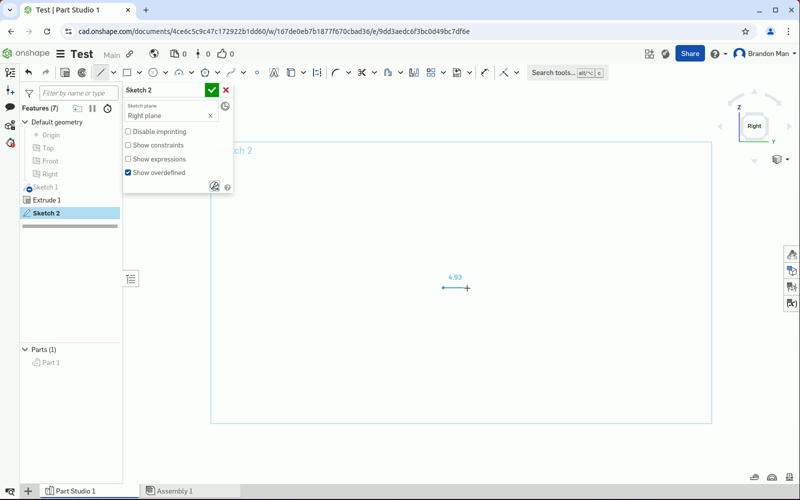
key_down(shift)
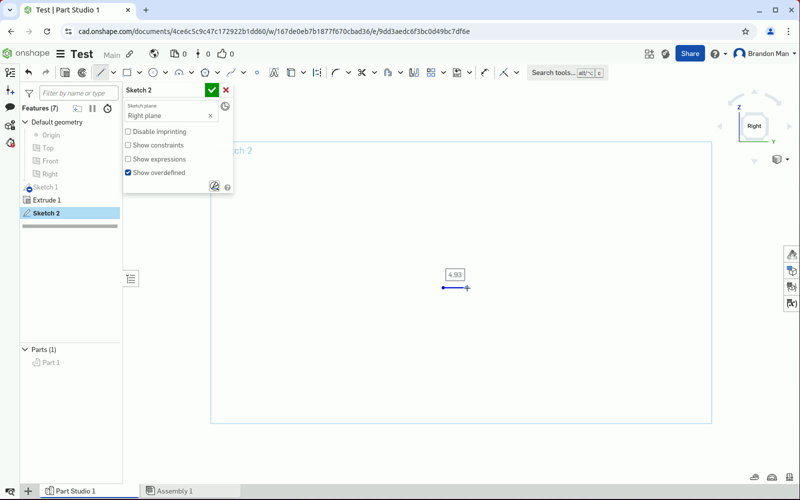
mouse_move(497, 287)
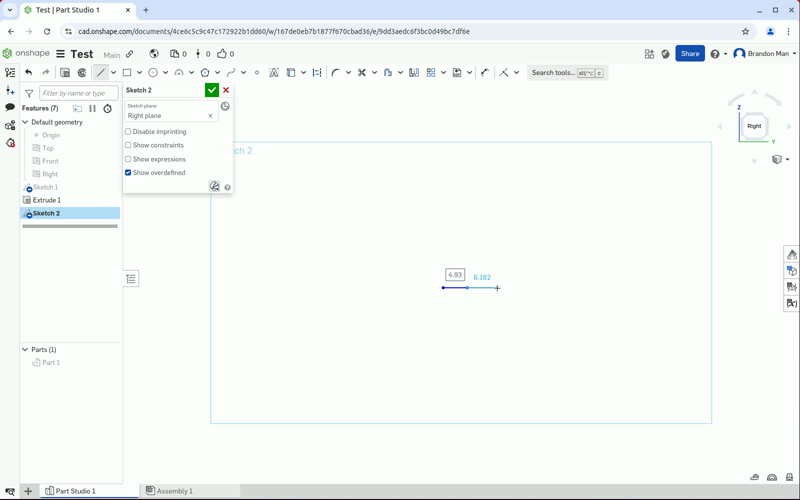
mouse_move(467, 283)
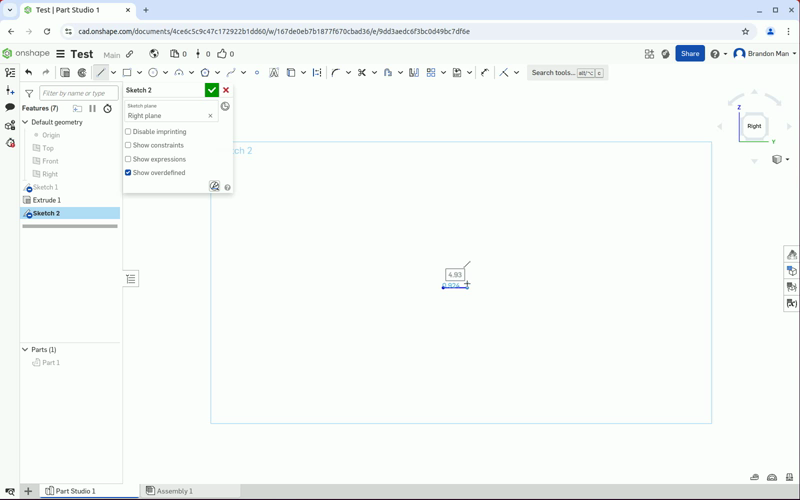
scroll(6)
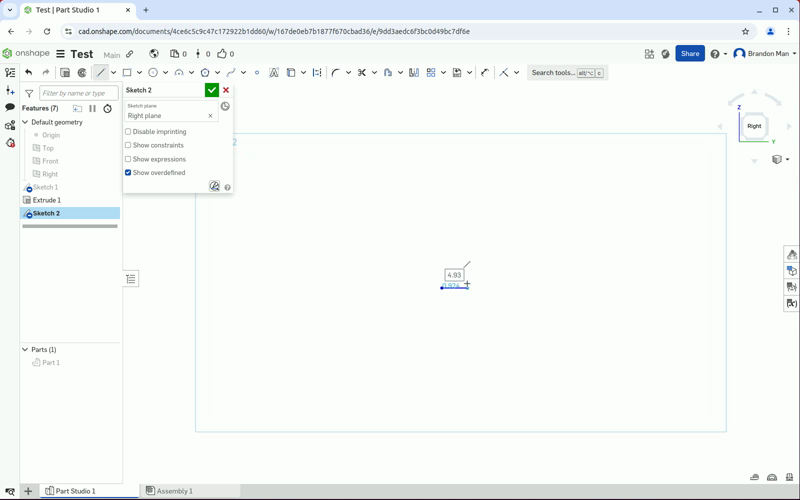
scroll(6)
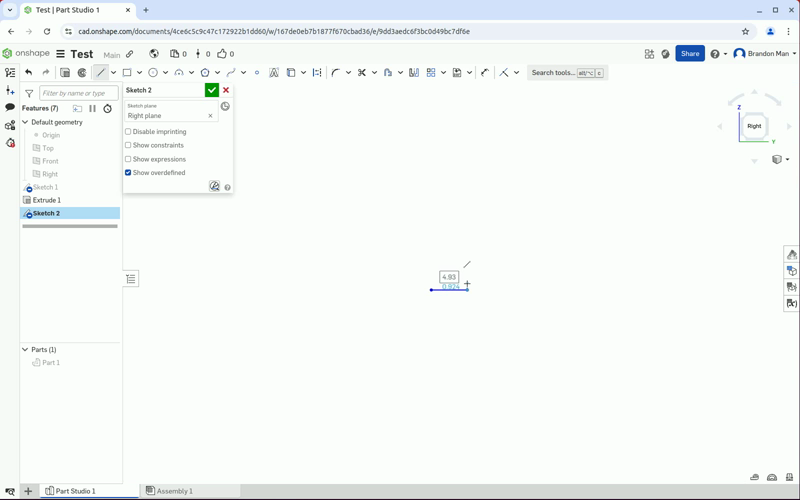
scroll(6)
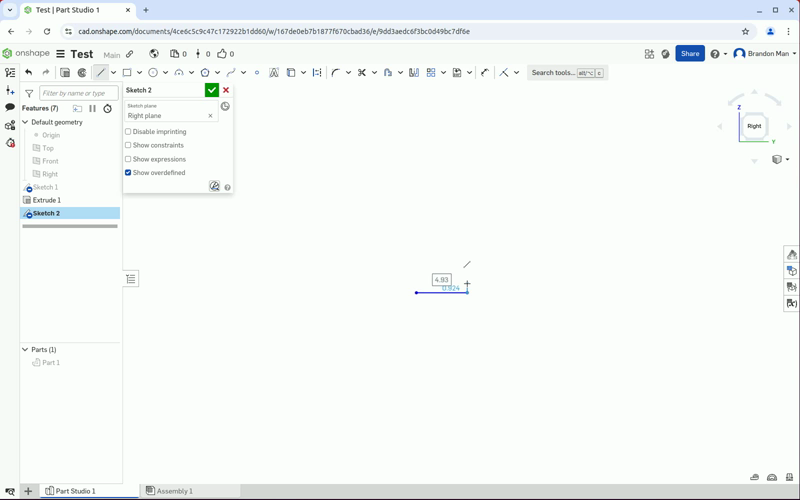
scroll(6)
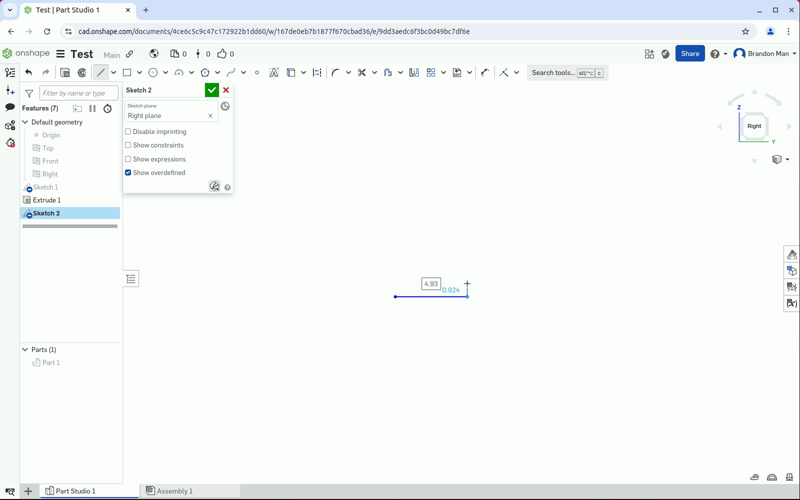
scroll(6)
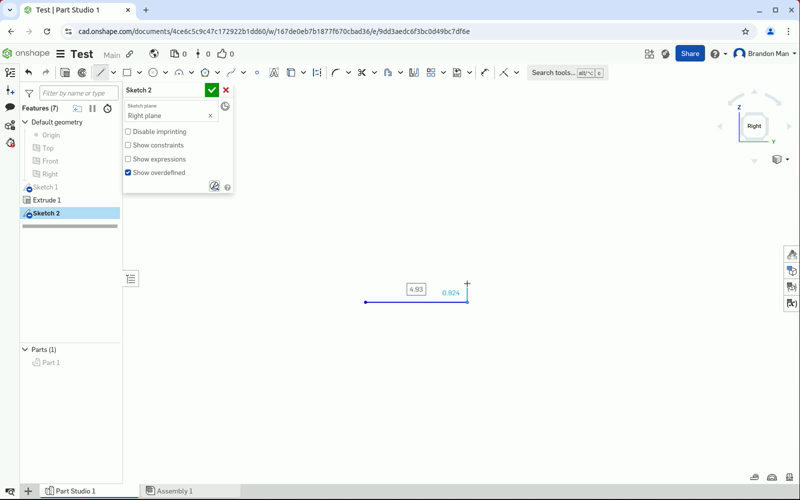
scroll(6)
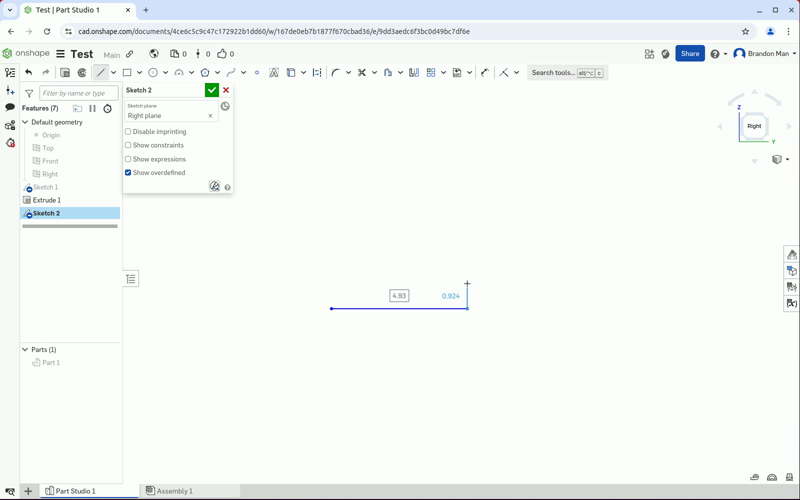
scroll(6)
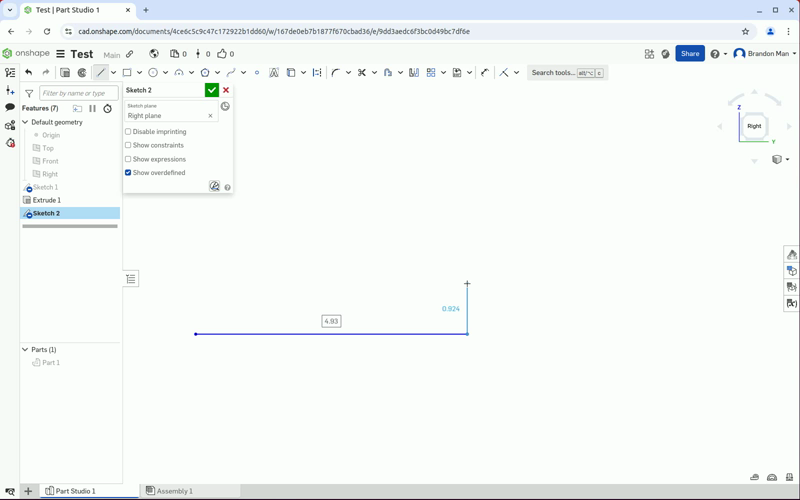
click(467, 283)
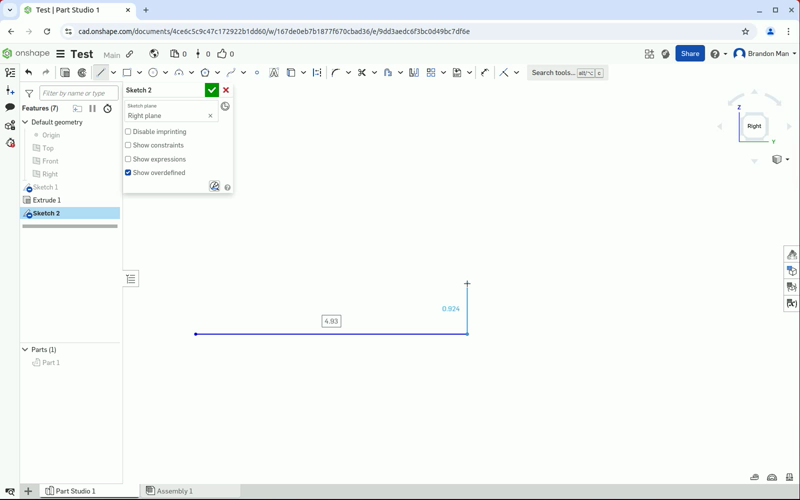
scroll(-6)
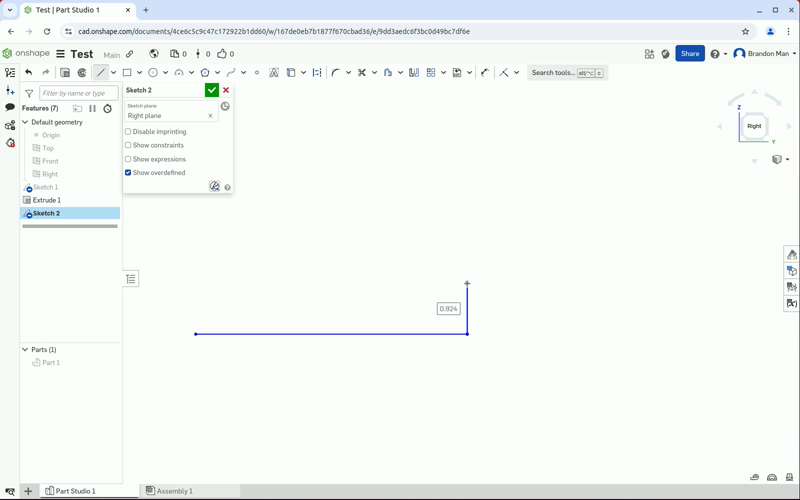
scroll(-6)
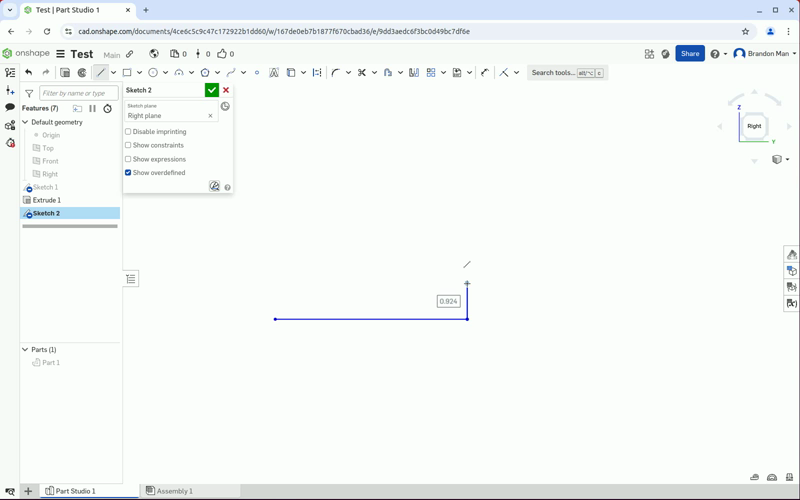
scroll(-6)
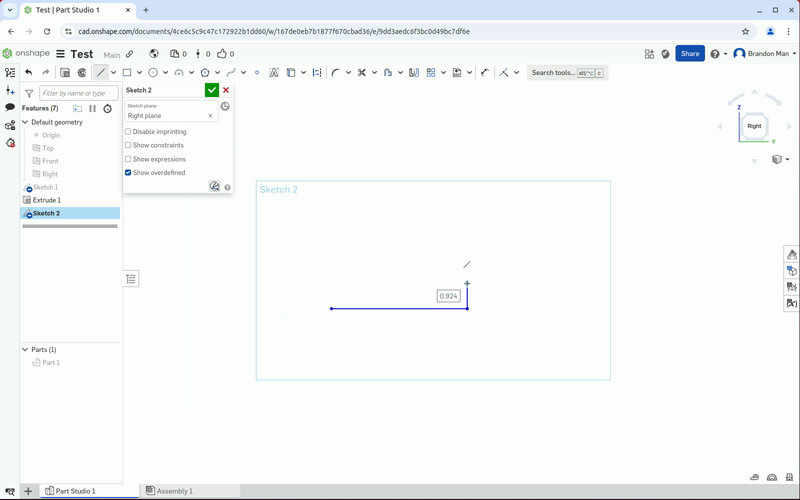
scroll(-6)
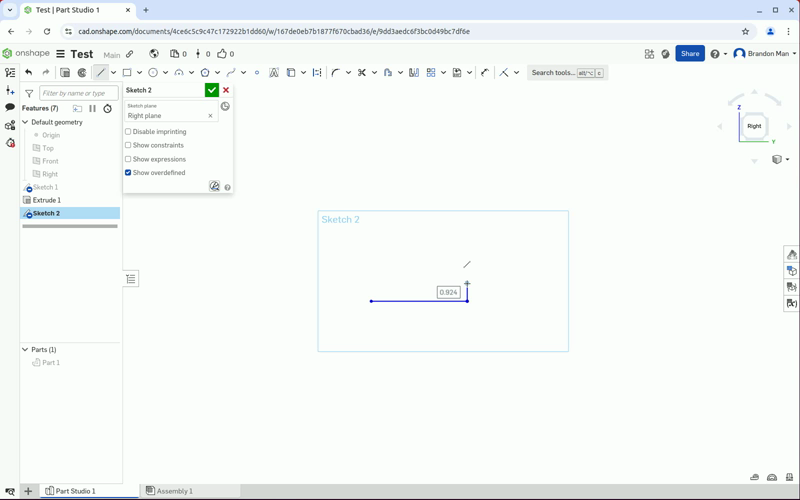
scroll(-6)
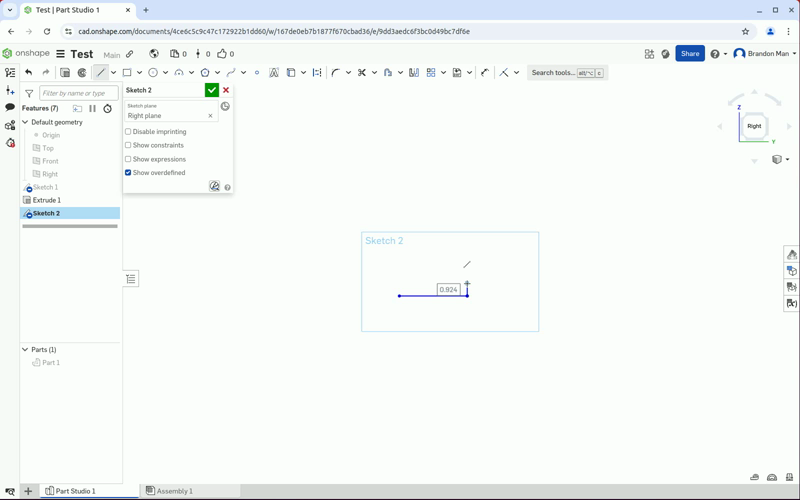
scroll(-6)
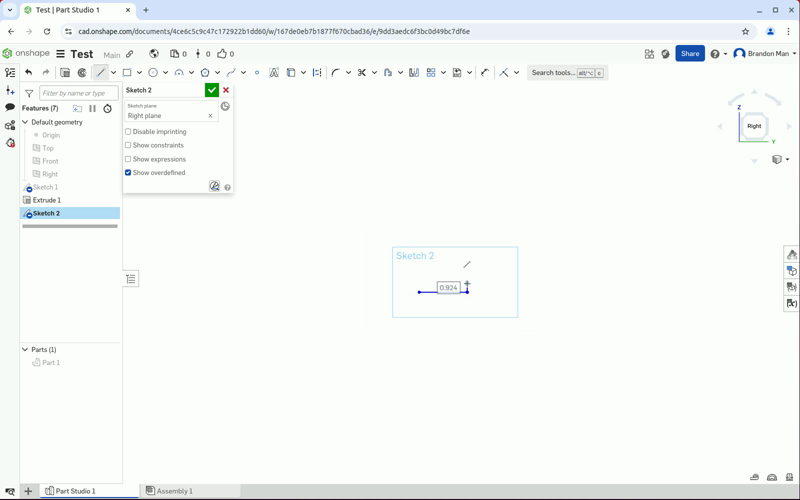
scroll(-6)
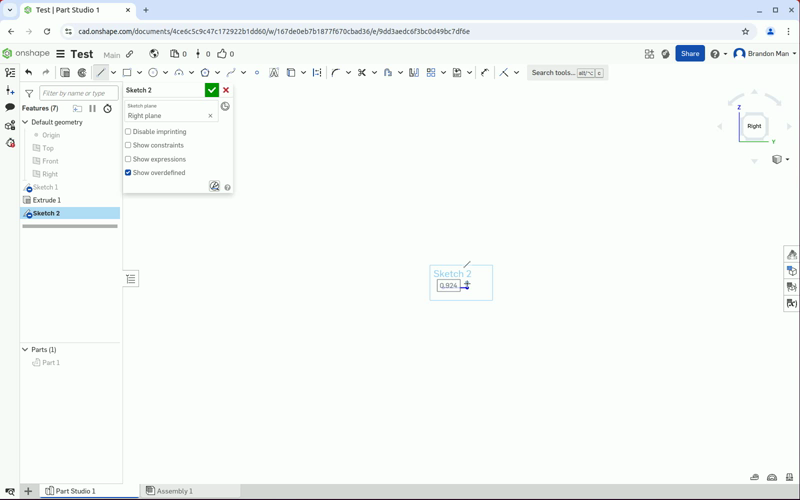
key_up(shift)
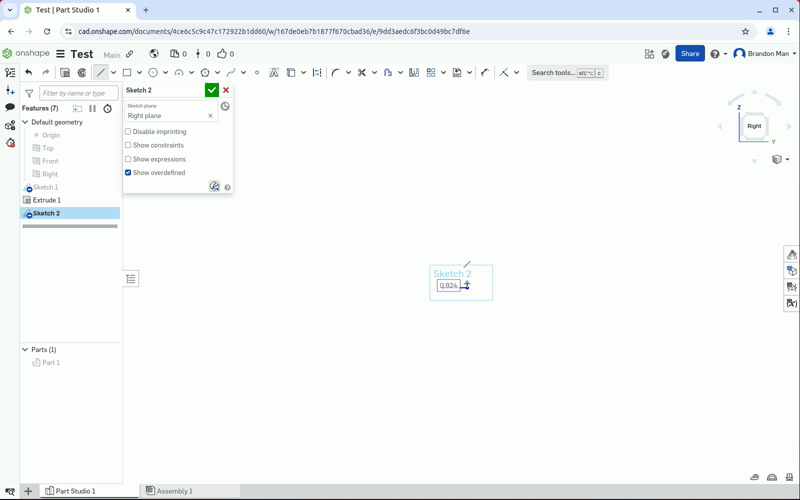
key_down(shift)
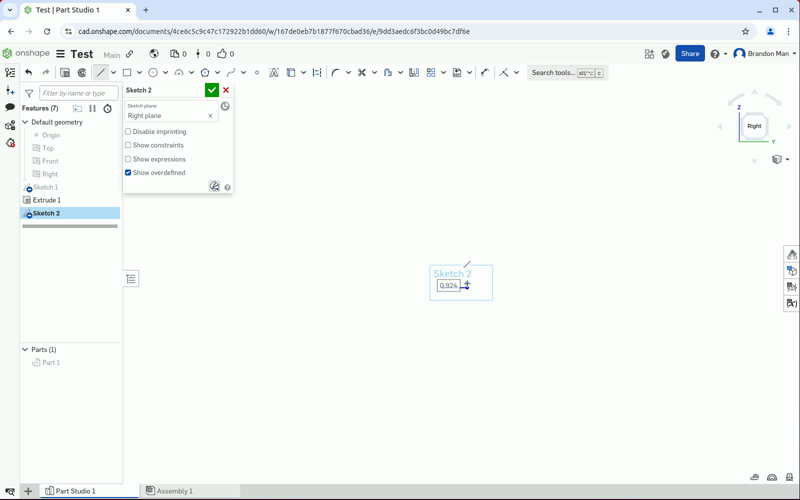
mouse_move(497, 283)
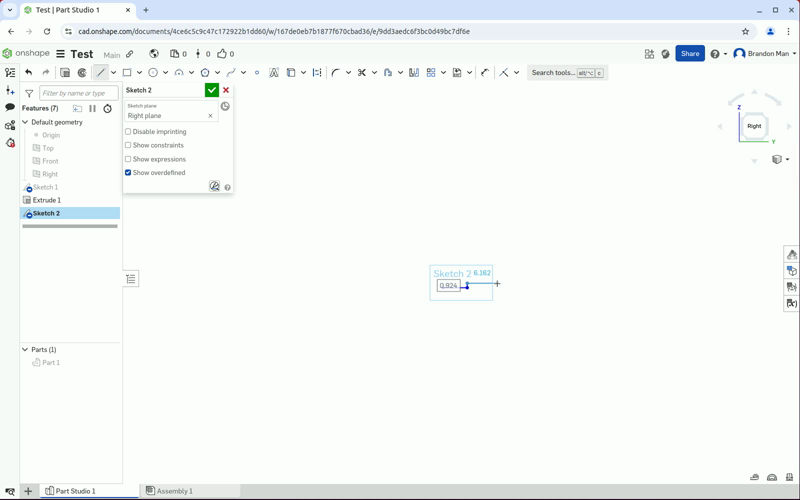
mouse_move(460, 283)
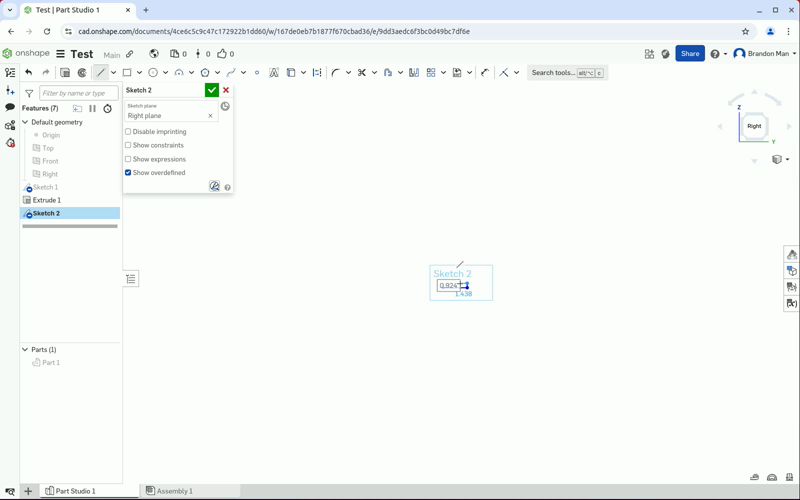
scroll(6)
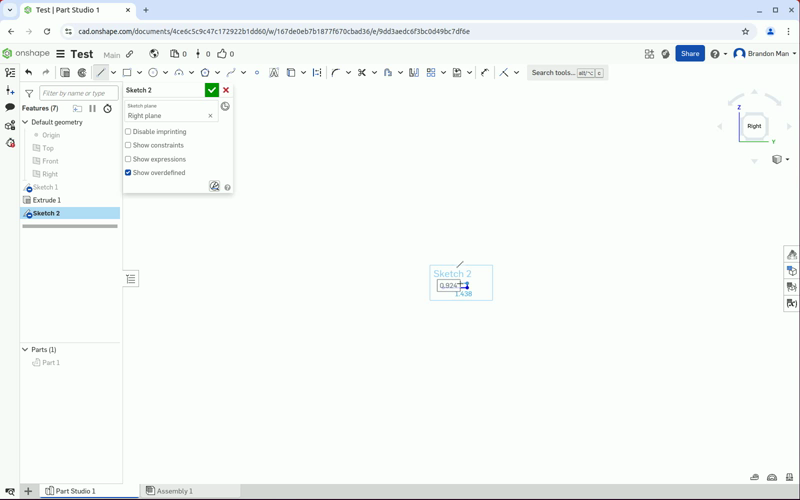
scroll(6)
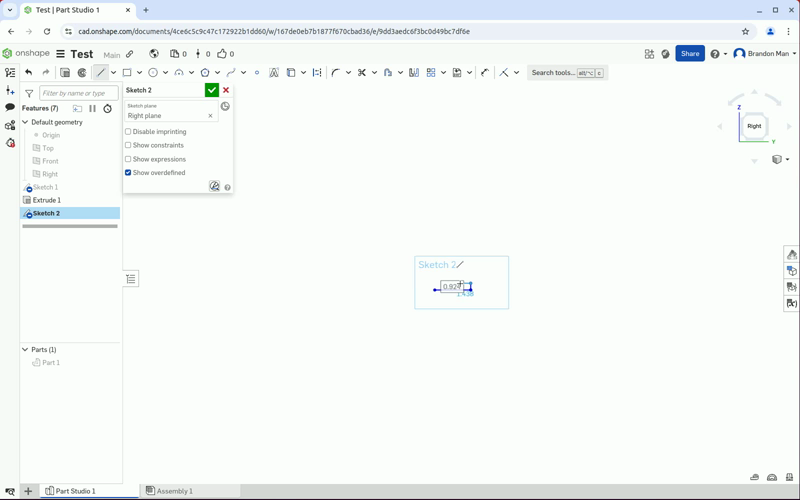
scroll(6)
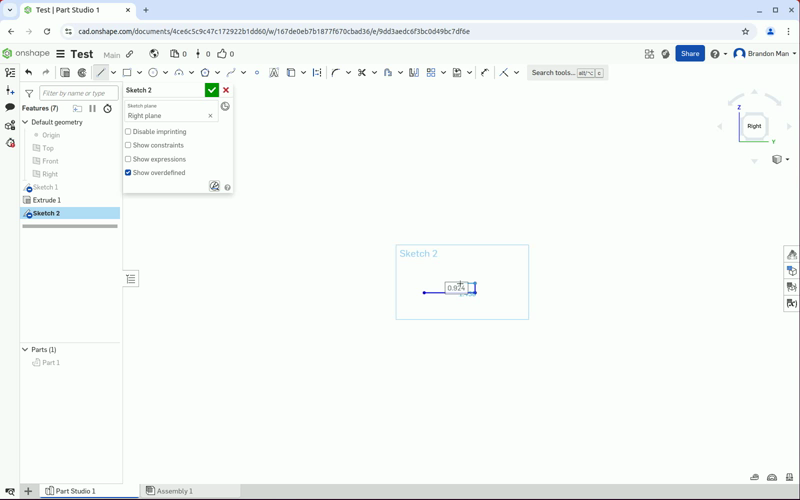
scroll(6)
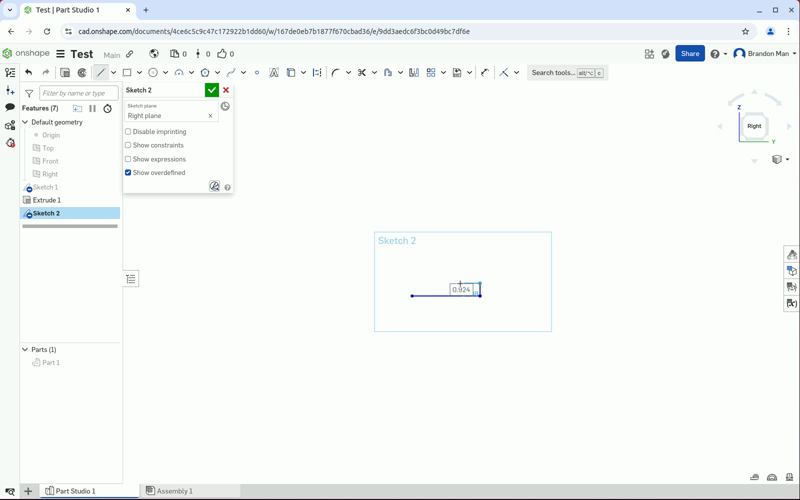
scroll(6)
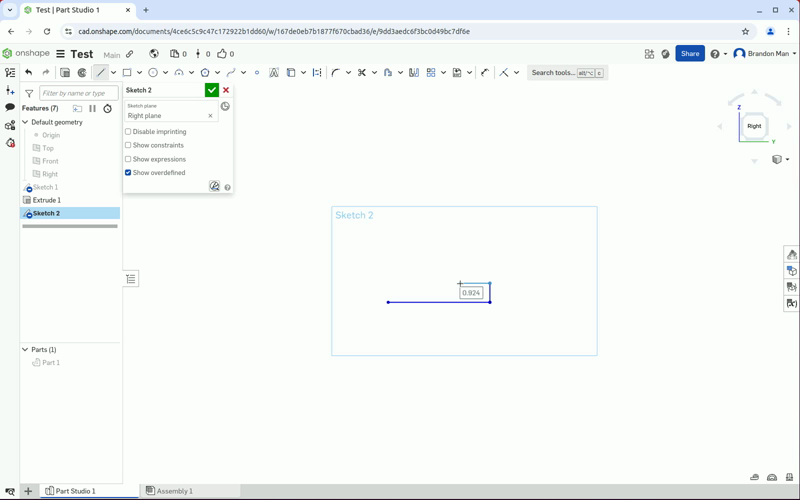
scroll(6)
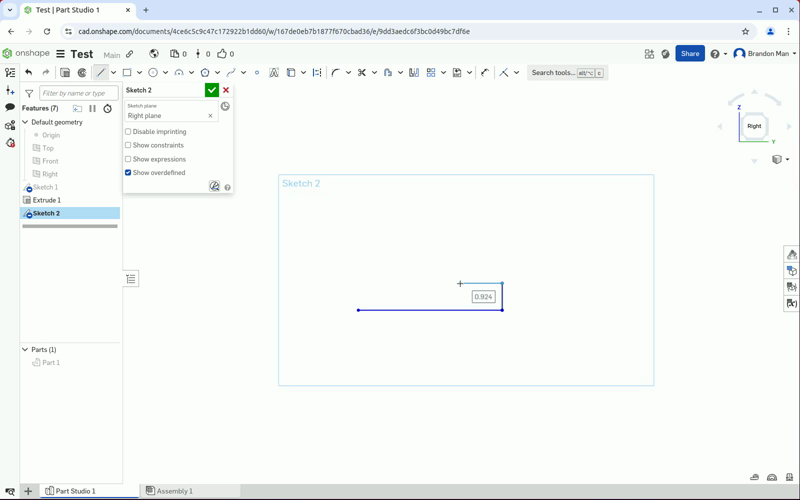
scroll(6)
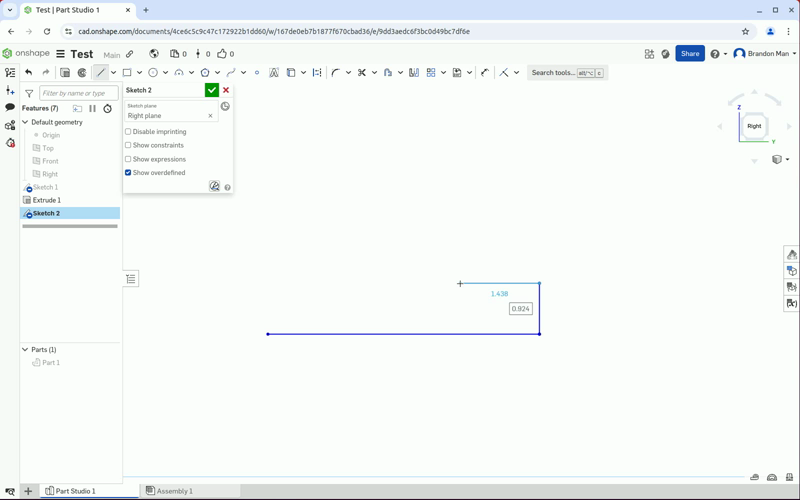
click(460, 283)
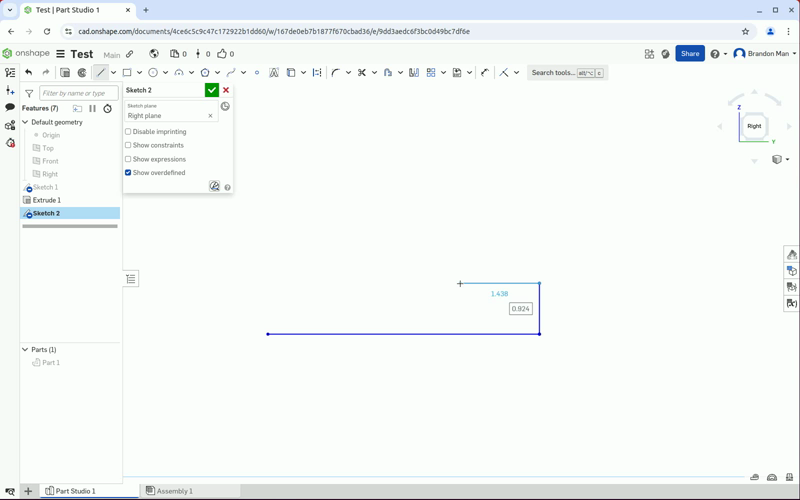
scroll(-6)
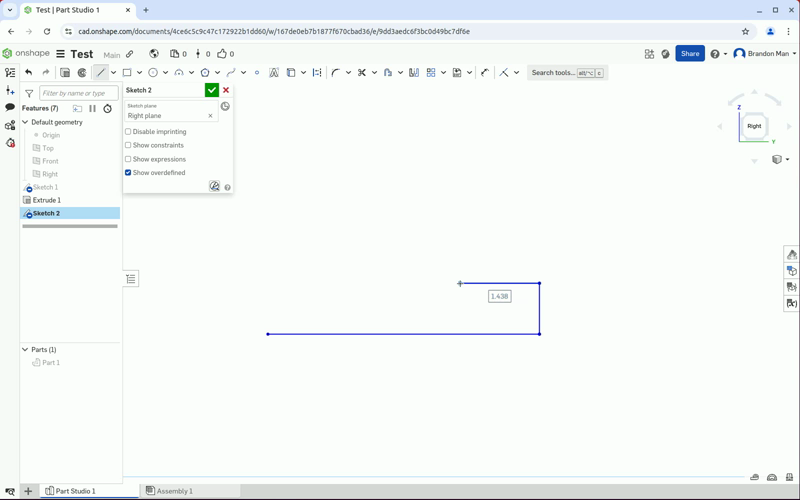
scroll(-6)
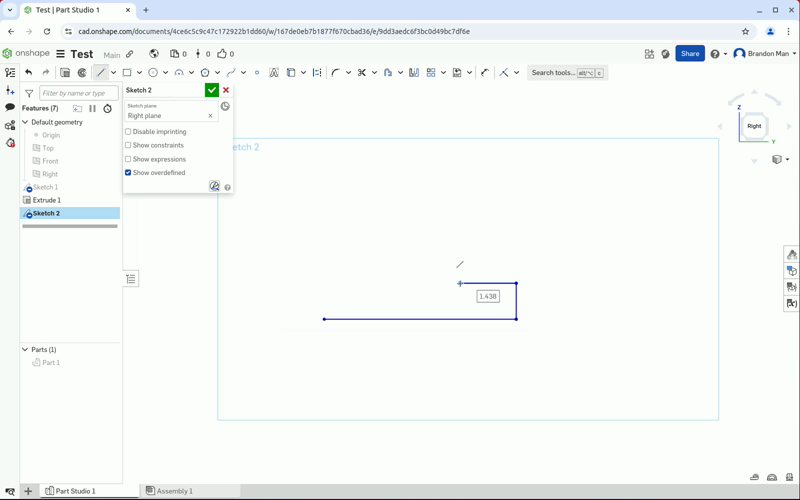
scroll(-6)
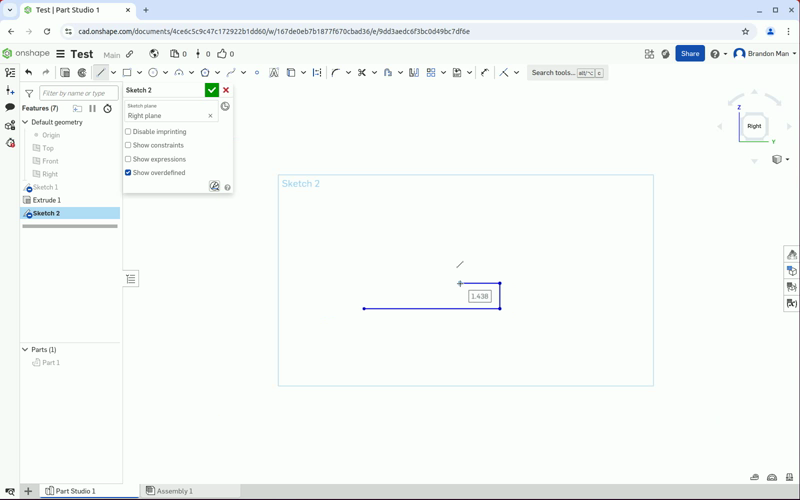
scroll(-6)
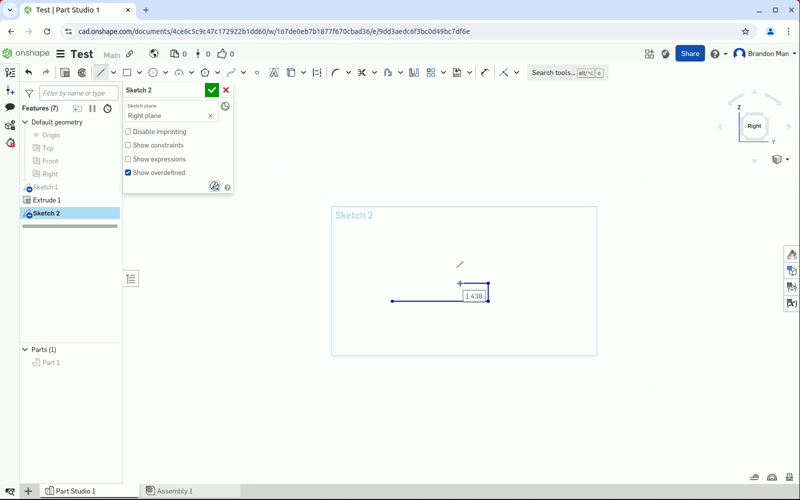
scroll(-6)
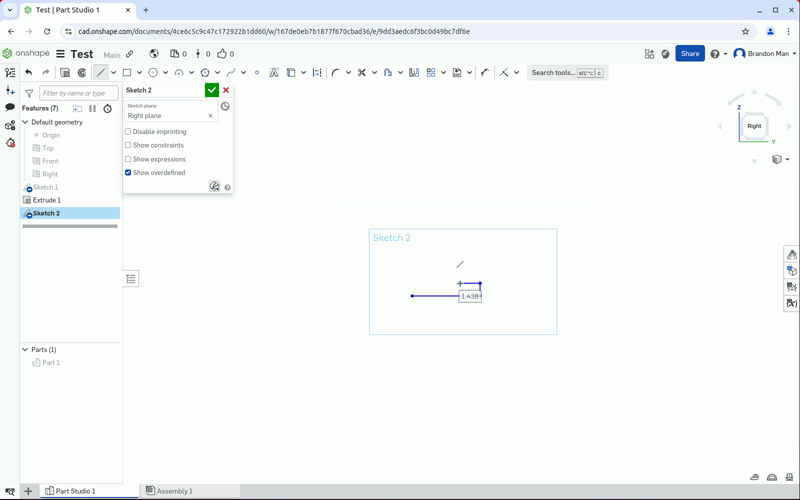
scroll(-6)
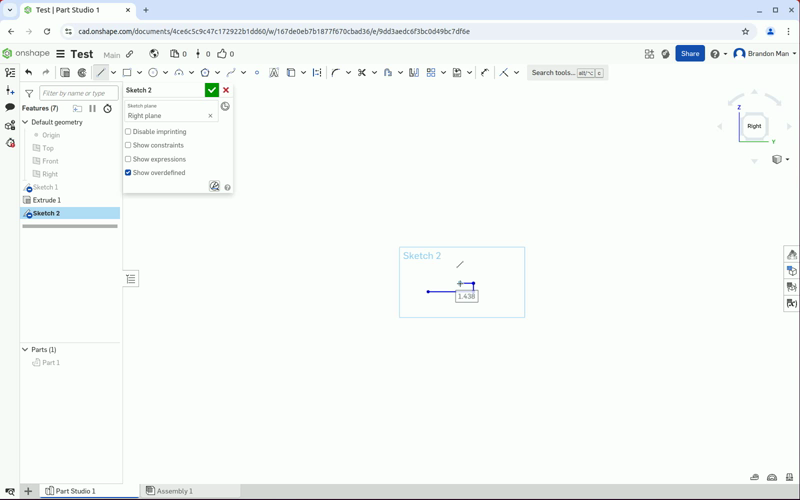
scroll(-6)
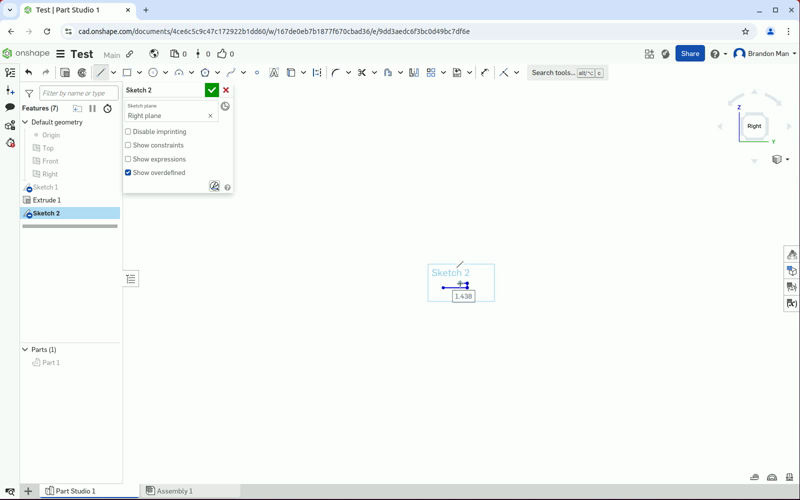
key_up(shift)
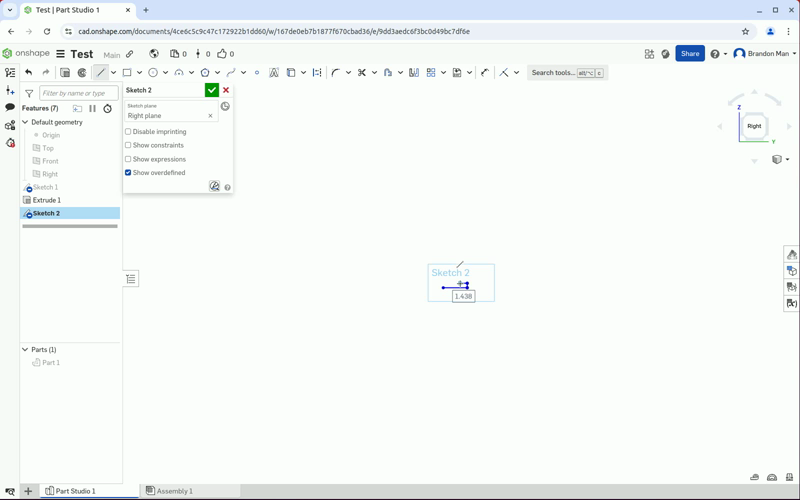
key_down(shift)
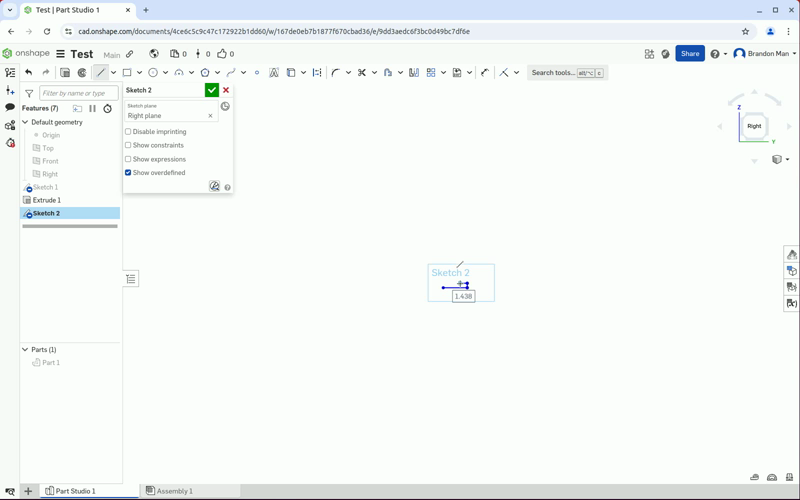
mouse_move(460, 222)
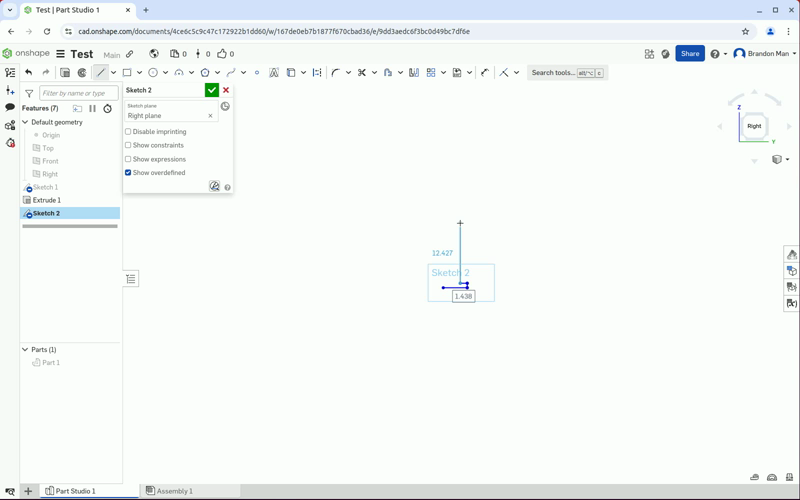
click(460, 222)
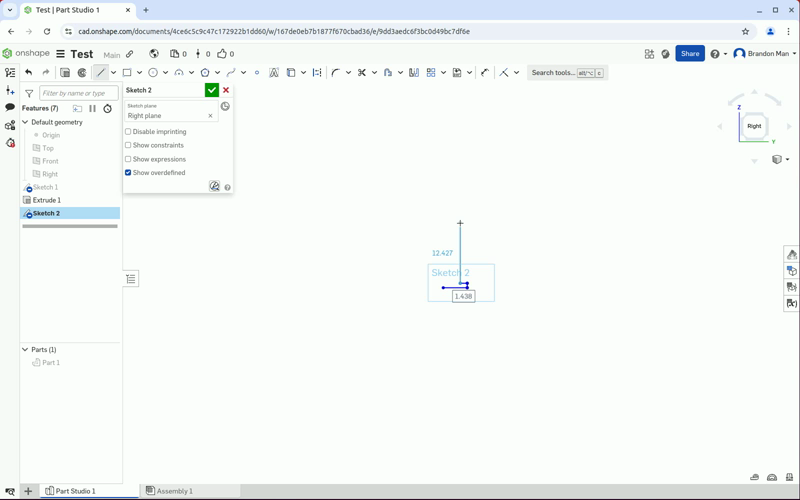
key_up(shift)
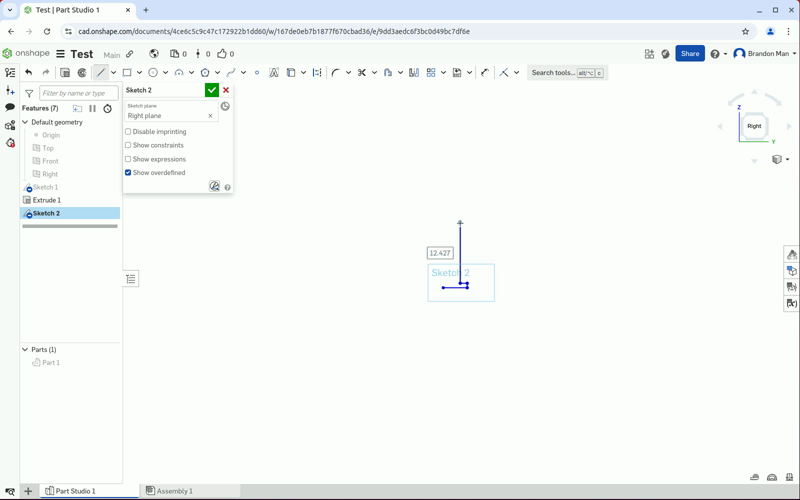
key_down(shift)
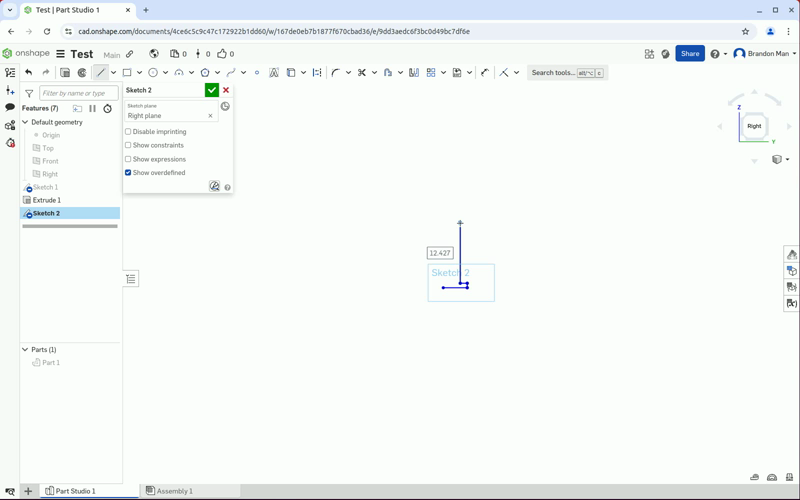
mouse_move(570, 222)
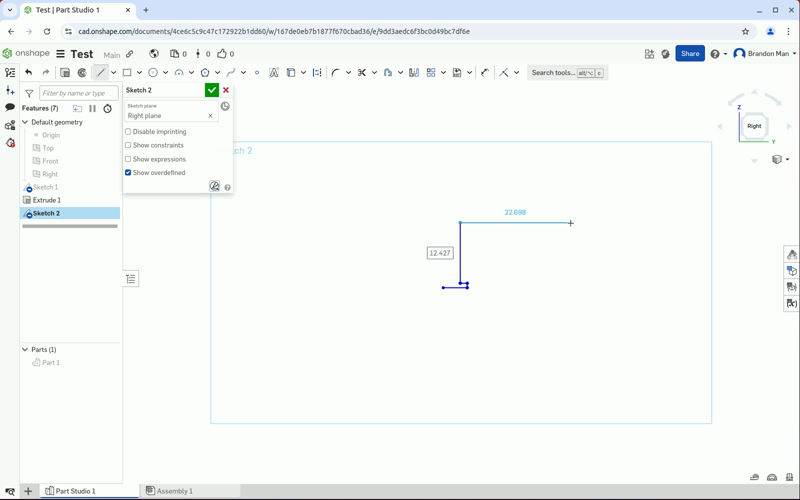
click(570, 222)
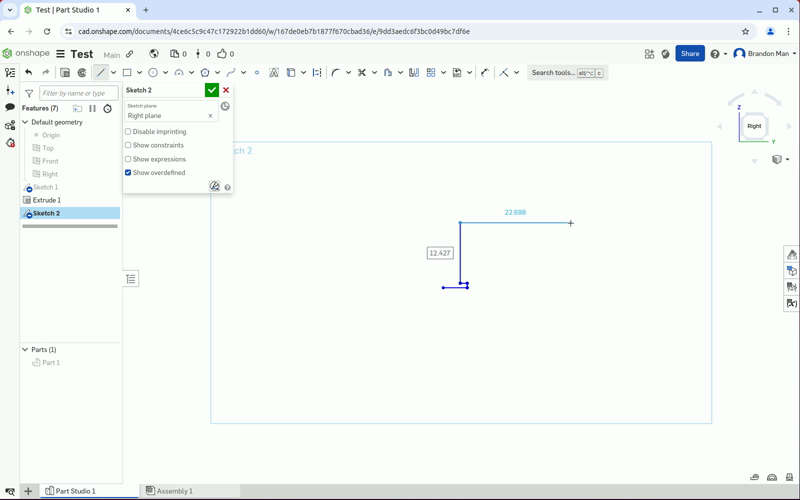
key_up(shift)
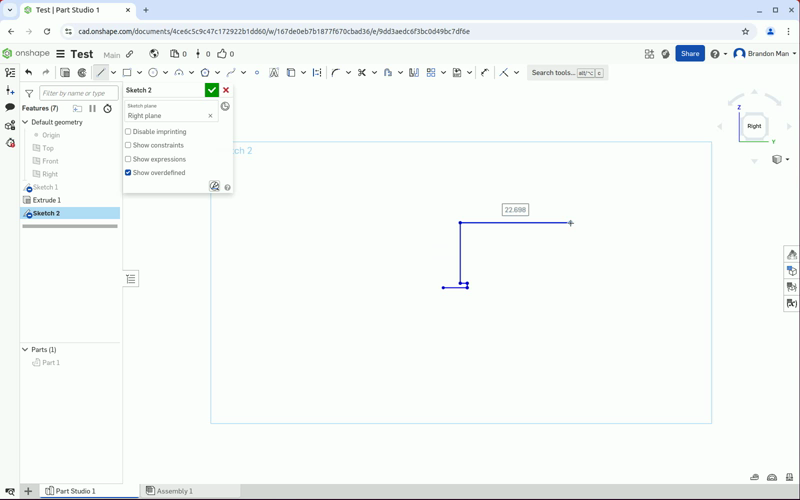
key_down(shift)
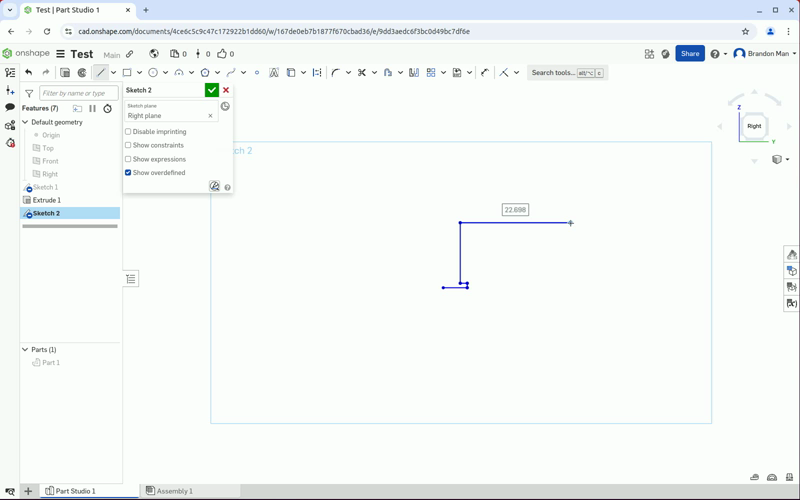
mouse_move(570, 283)
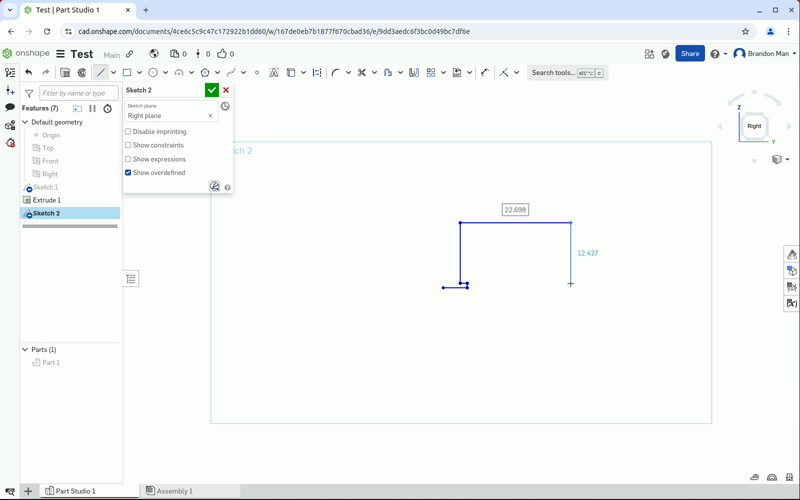
click(570, 283)
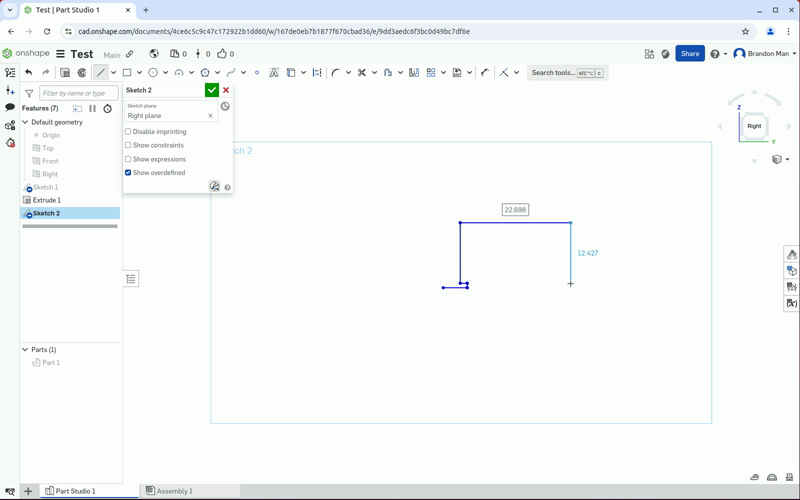
key_up(shift)
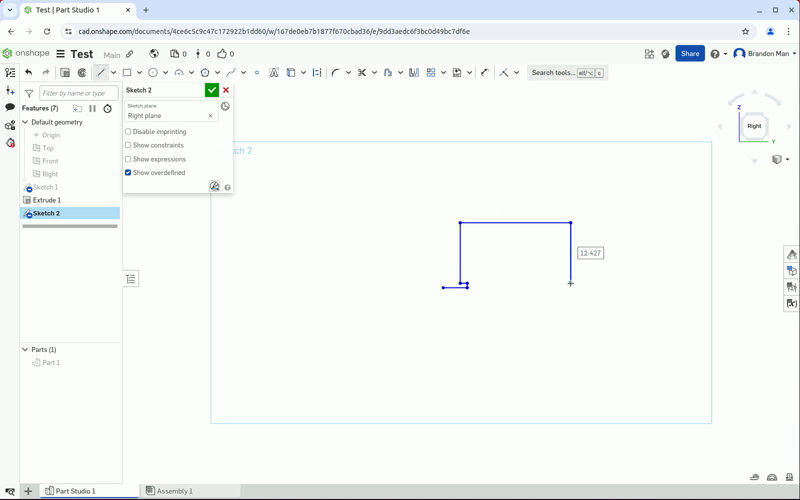
key_down(shift)
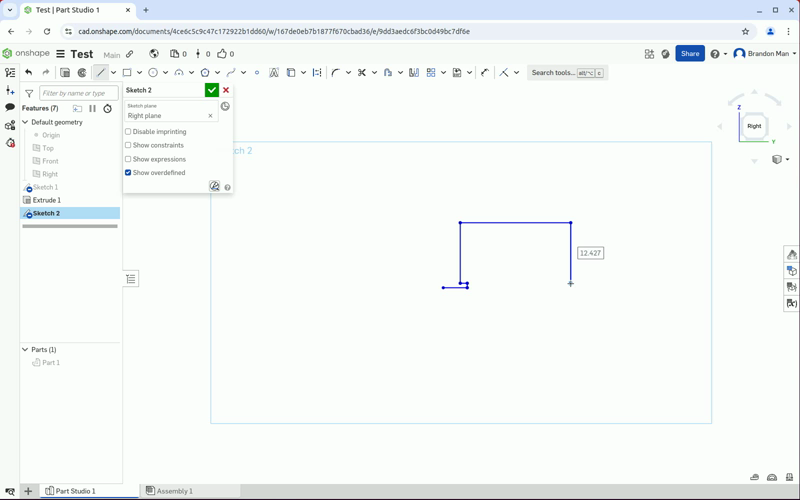
mouse_move(589, 283)
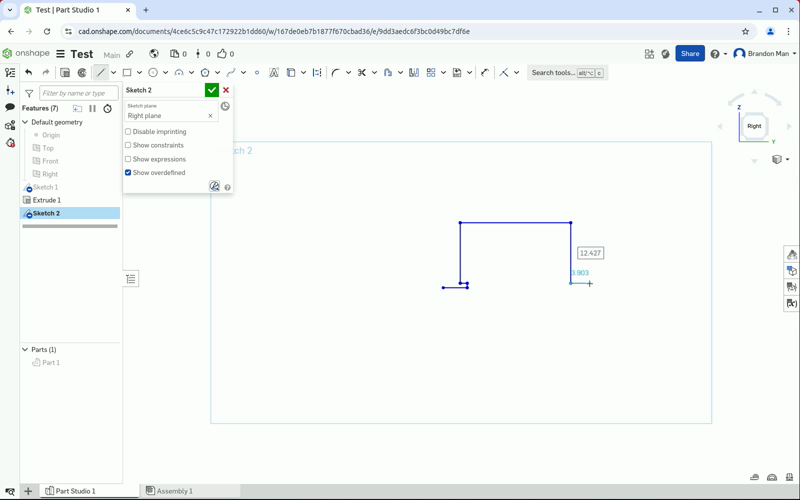
mouse_move(576, 283)
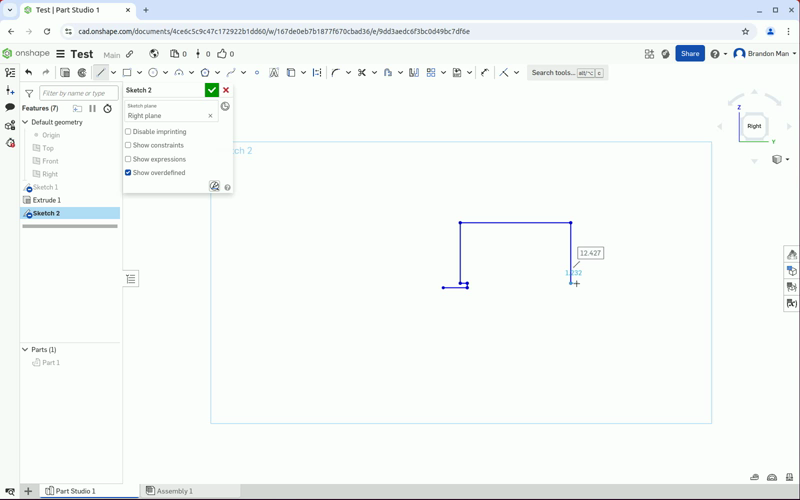
scroll(6)
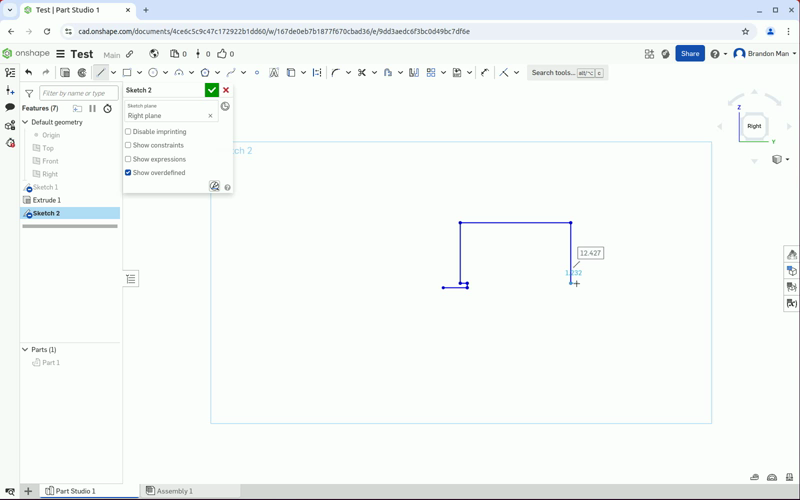
scroll(6)
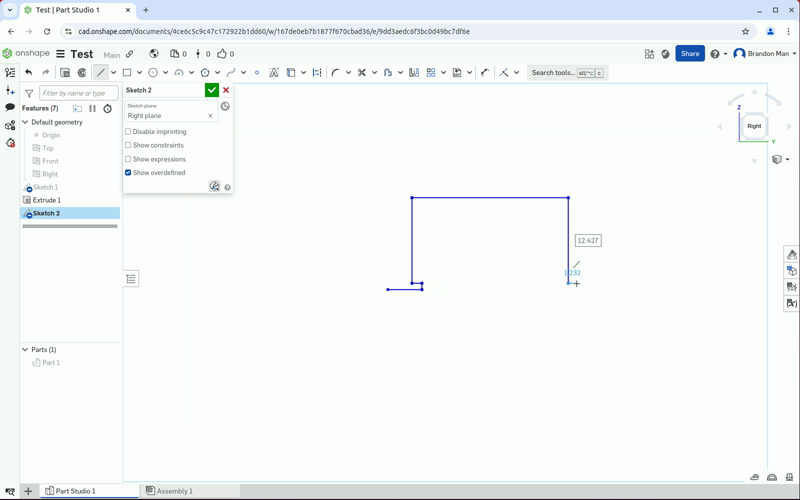
scroll(6)
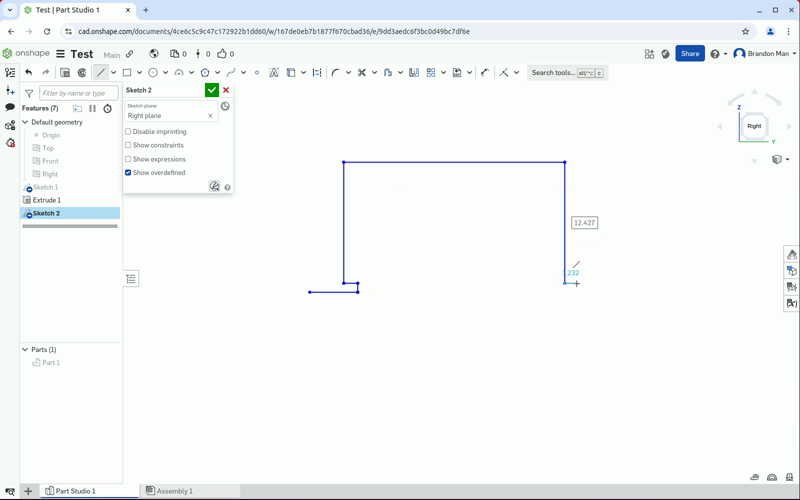
scroll(6)
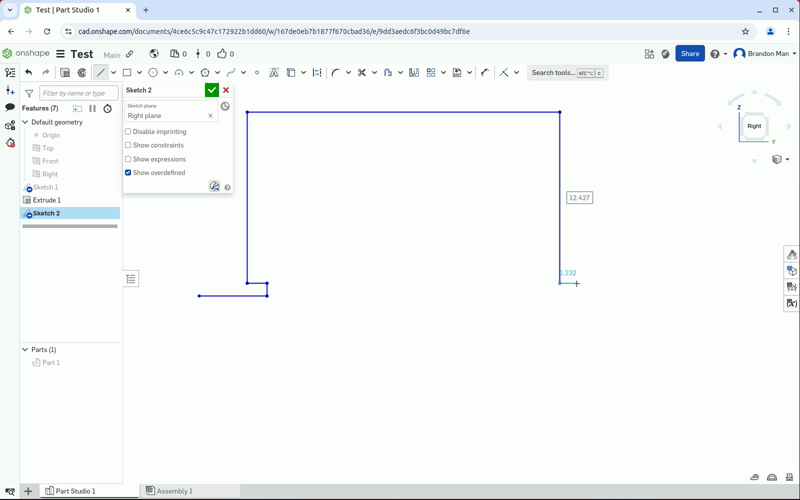
scroll(6)
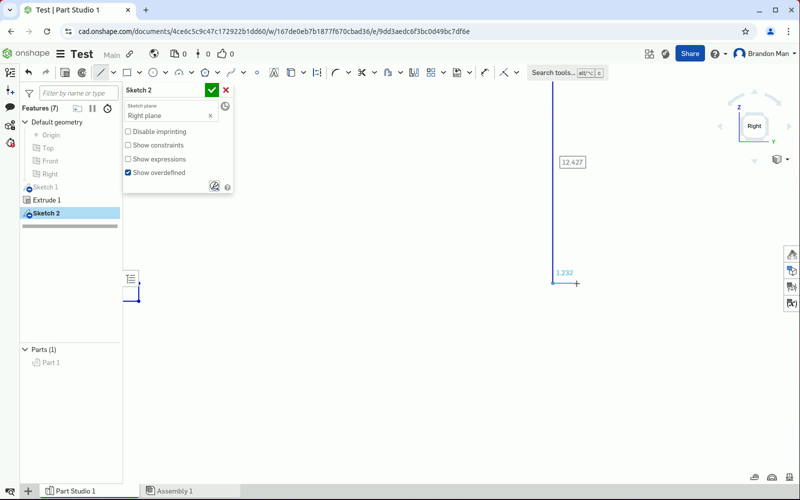
scroll(6)
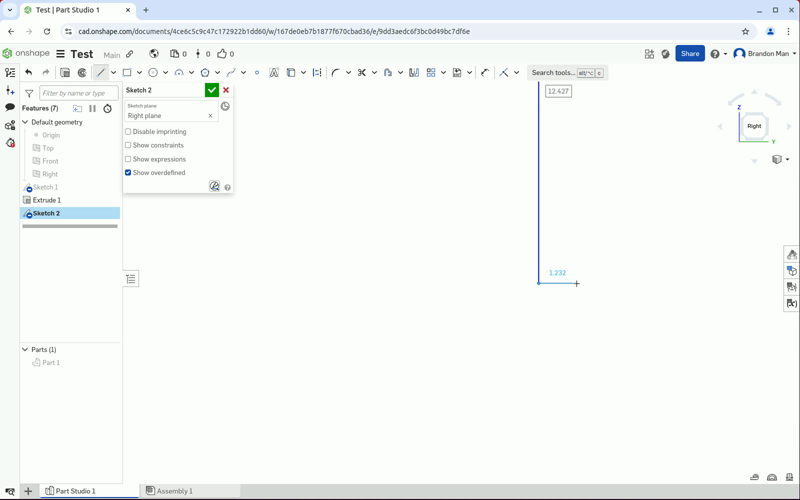
scroll(6)
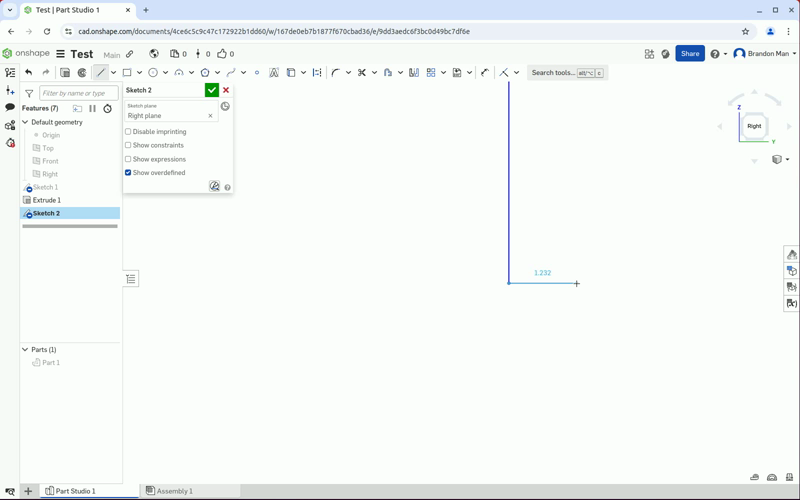
click(576, 283)
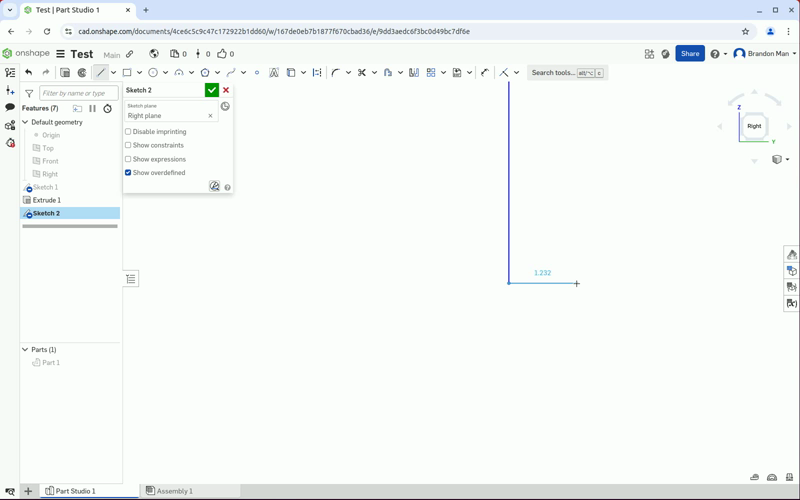
scroll(-6)
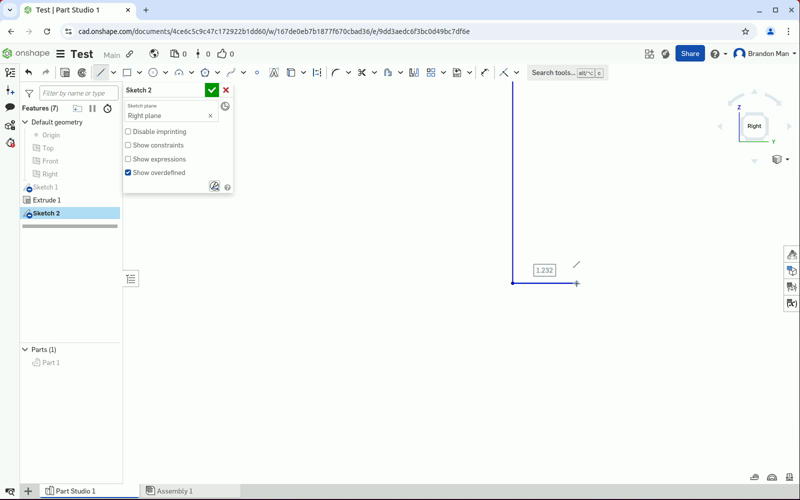
scroll(-6)
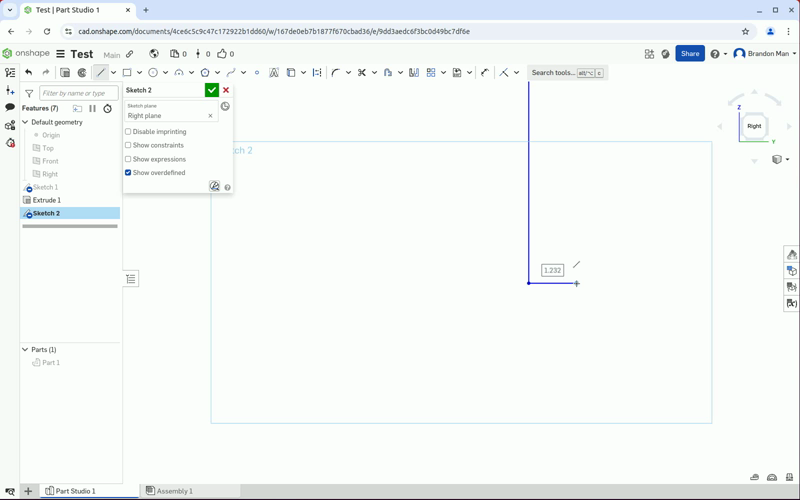
scroll(-6)
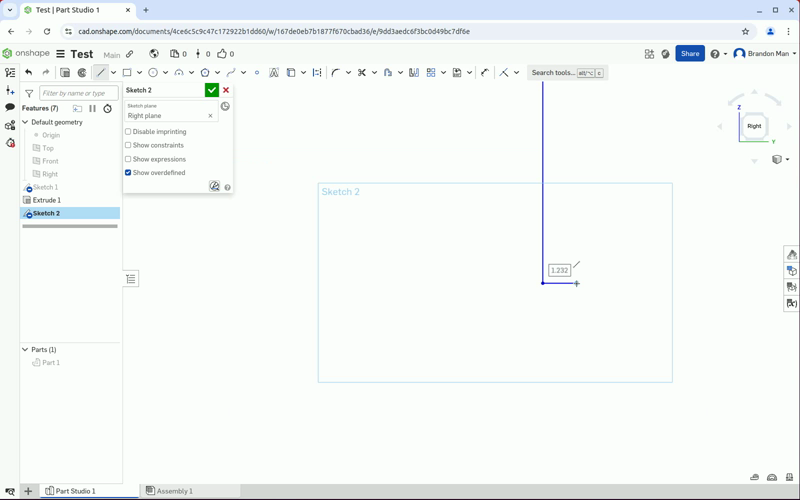
scroll(-6)
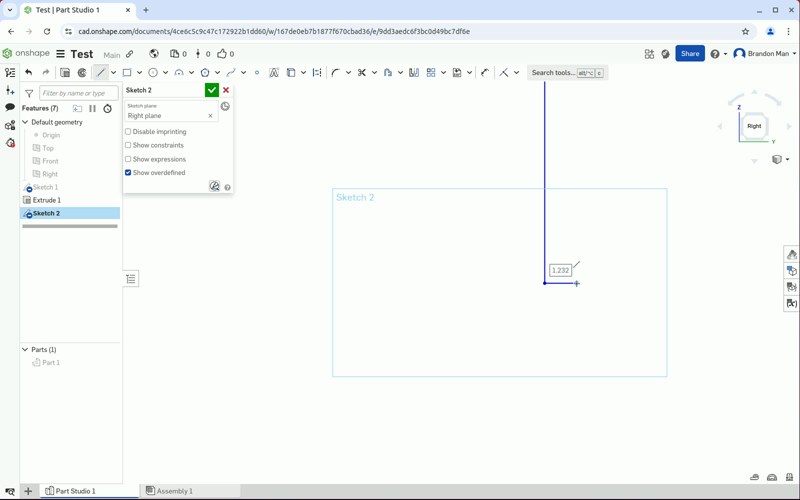
scroll(-6)
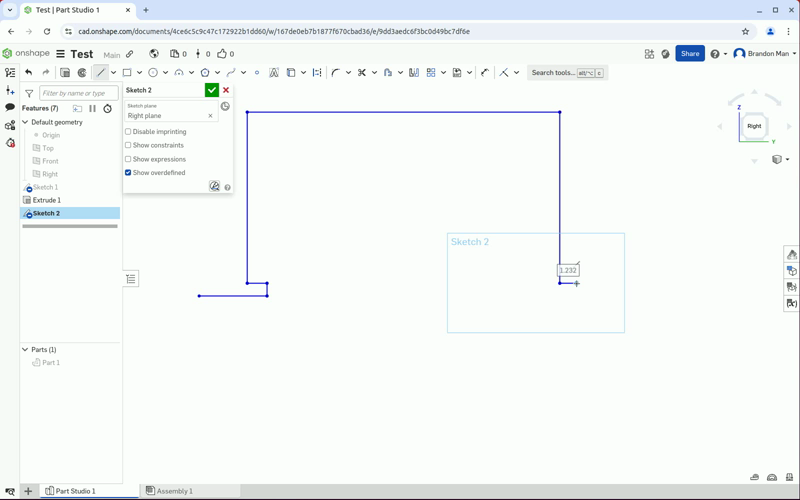
scroll(-6)
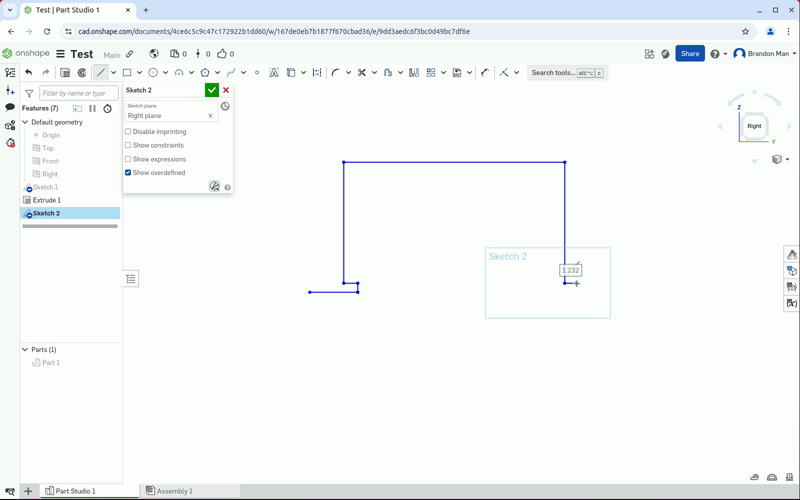
scroll(-6)
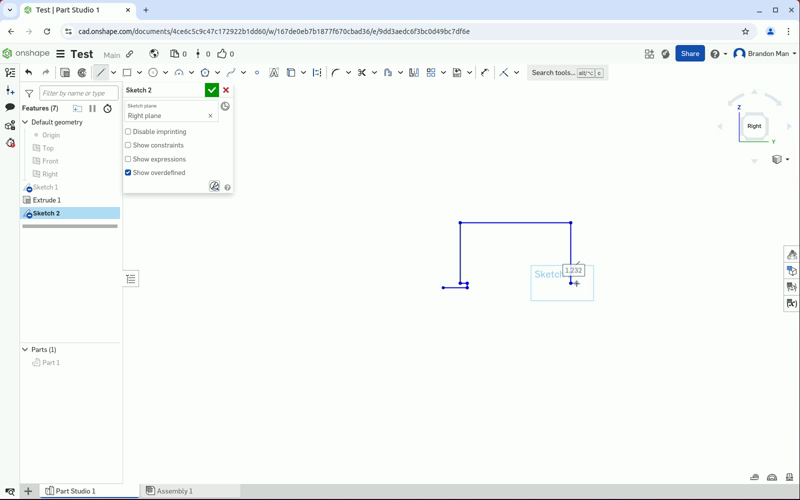
key_up(shift)
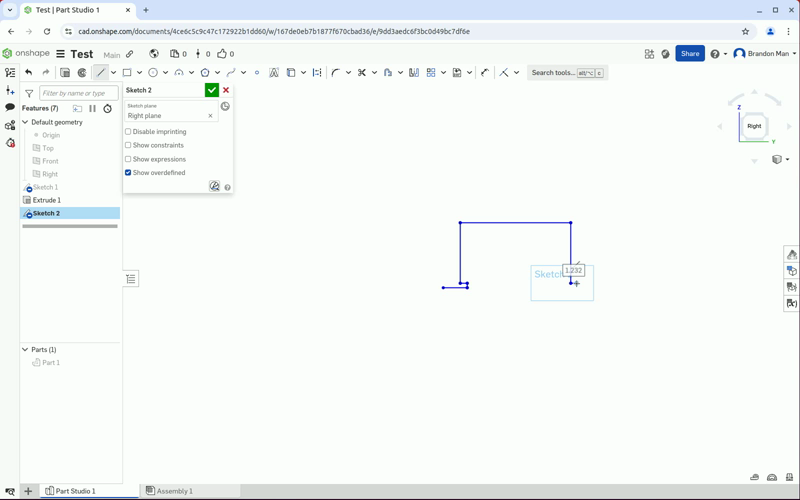
key_down(shift)
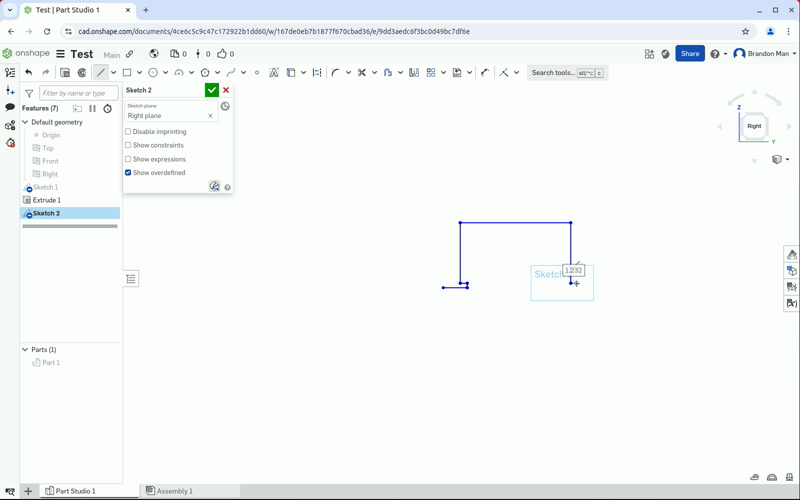
mouse_move(576, 218)
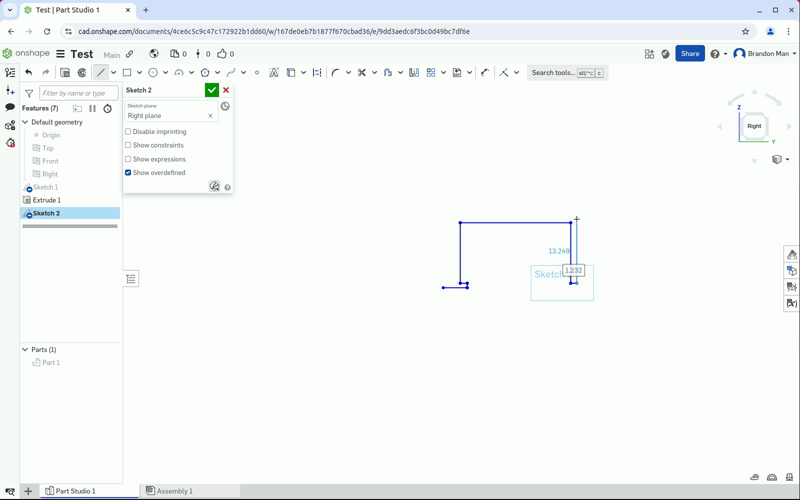
click(576, 218)
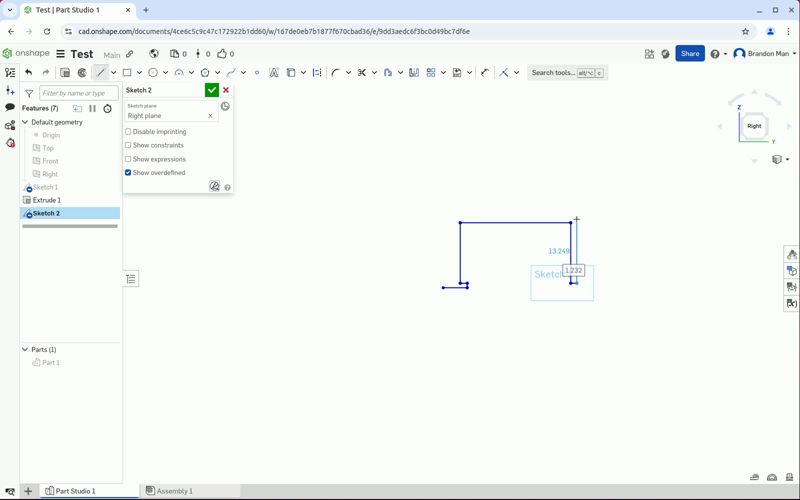
key_up(shift)
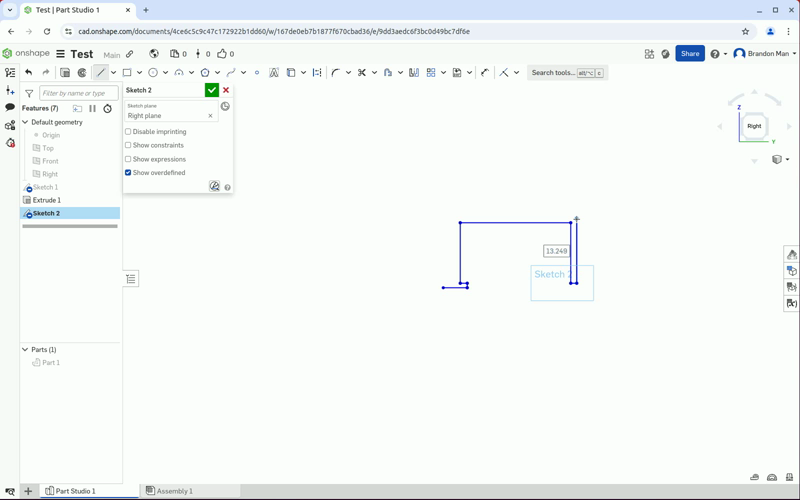
key_down(shift)
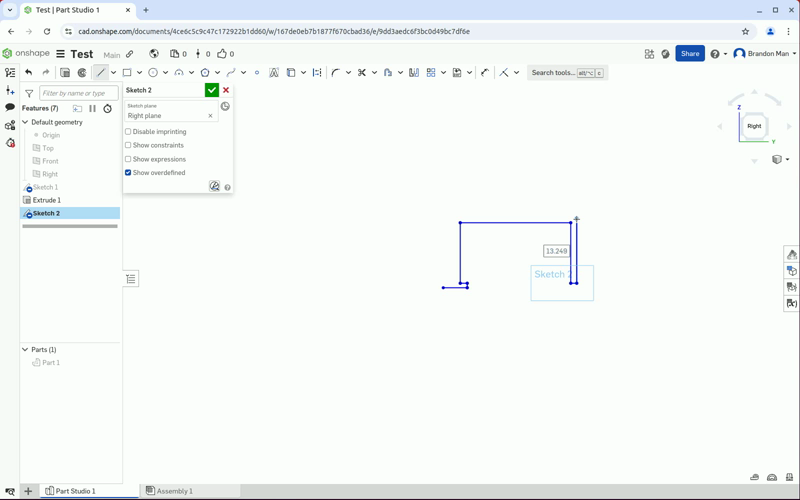
mouse_move(443, 218)
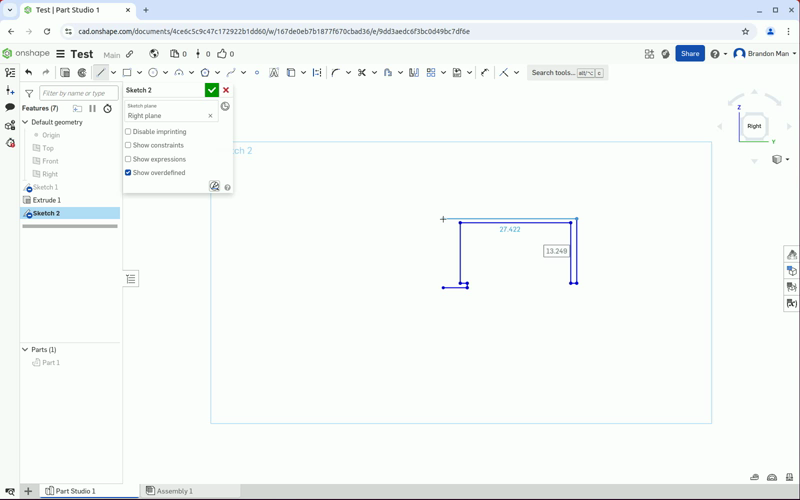
click(443, 218)
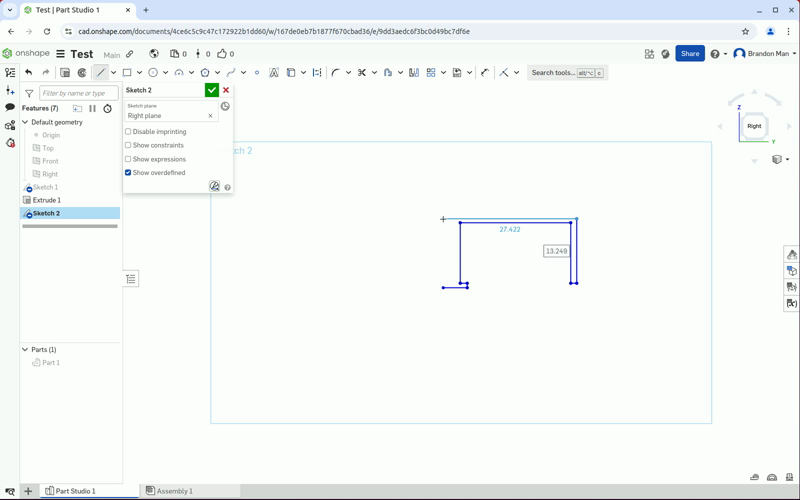
key_up(shift)
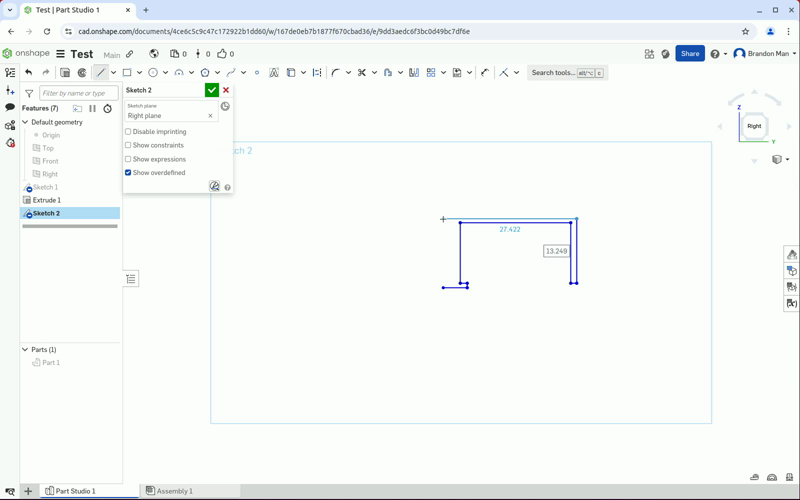
key_down(shift)
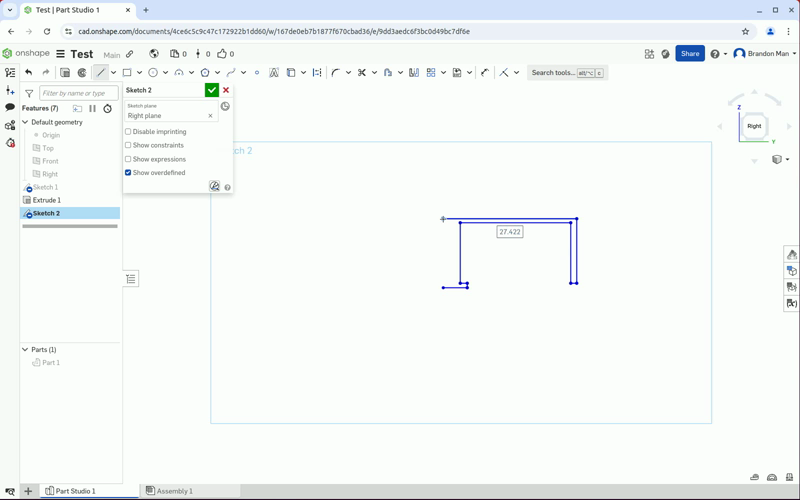
mouse_move(443, 287)
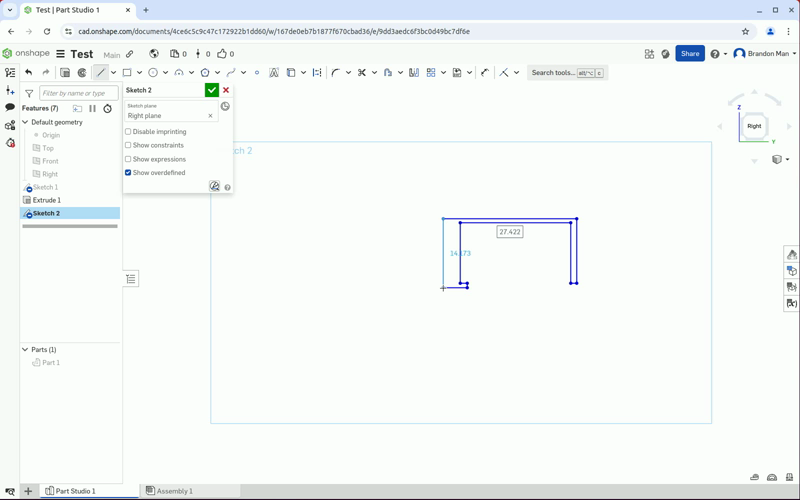
key_up(shift)
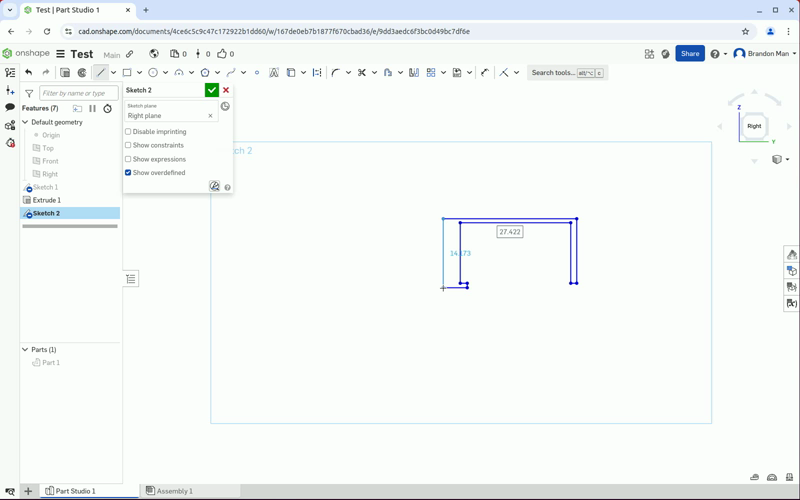
click(443, 287)
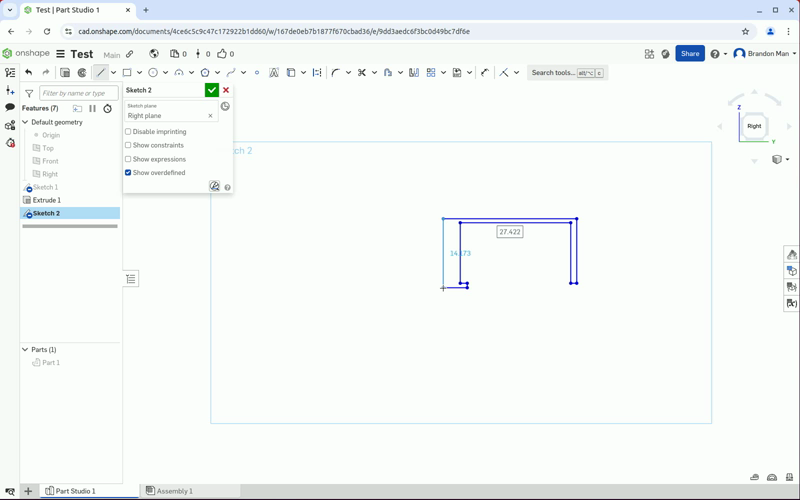
key(esc)
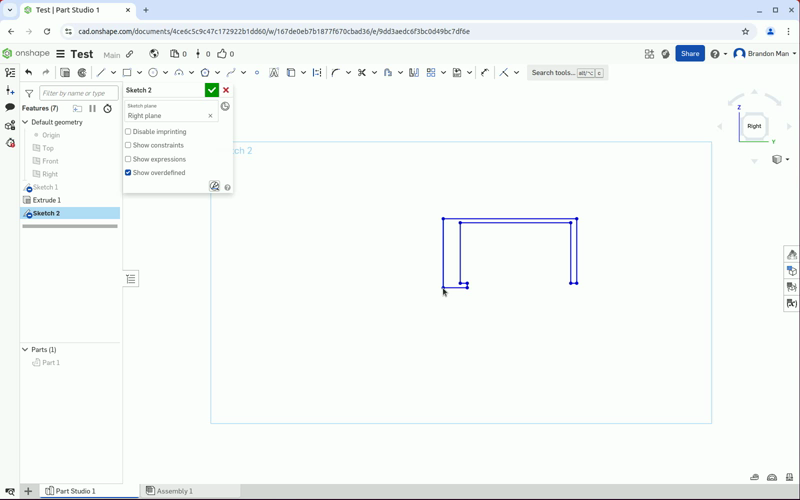
mouse_move(573, 261)
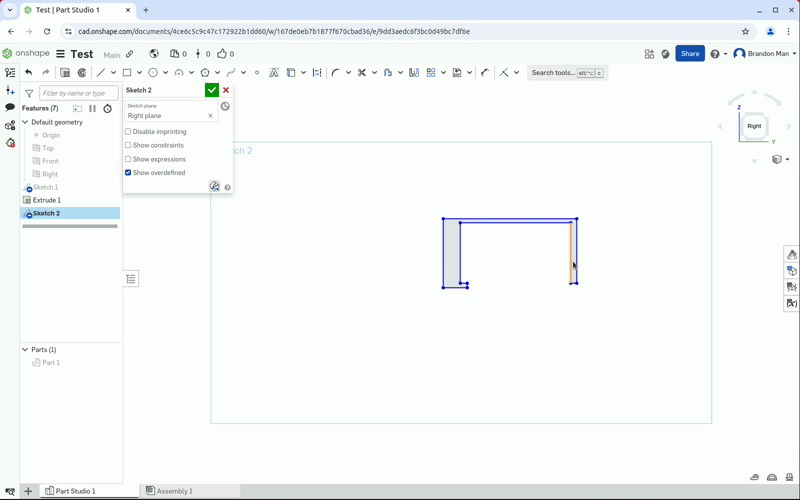
click(573, 261)
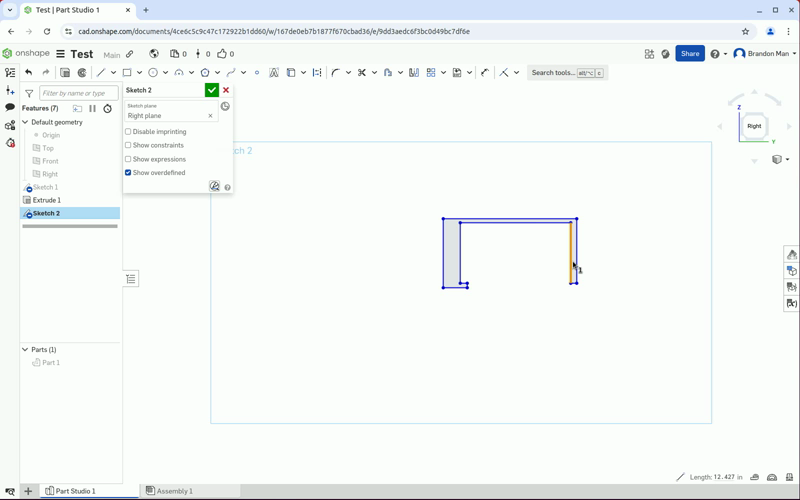
mouse_move(73, 352)
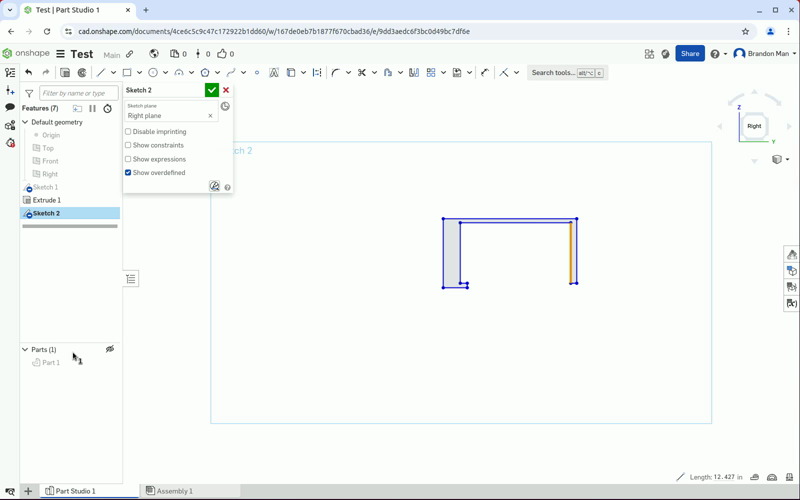
key(shift+y)
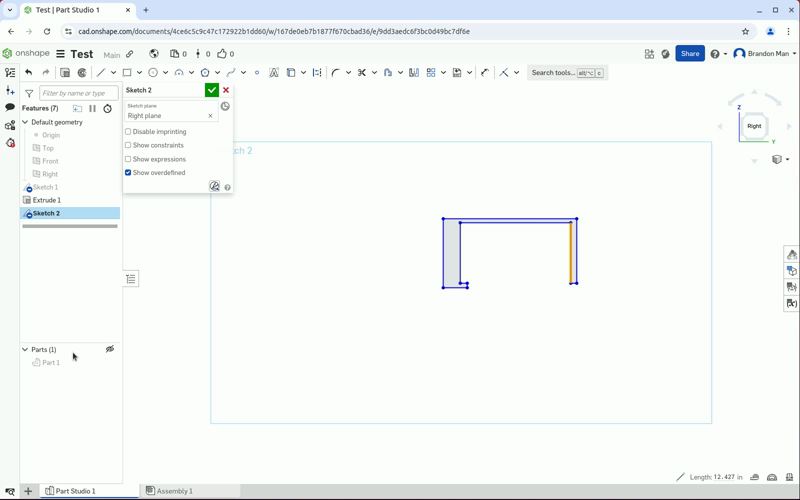
key(shift+e)
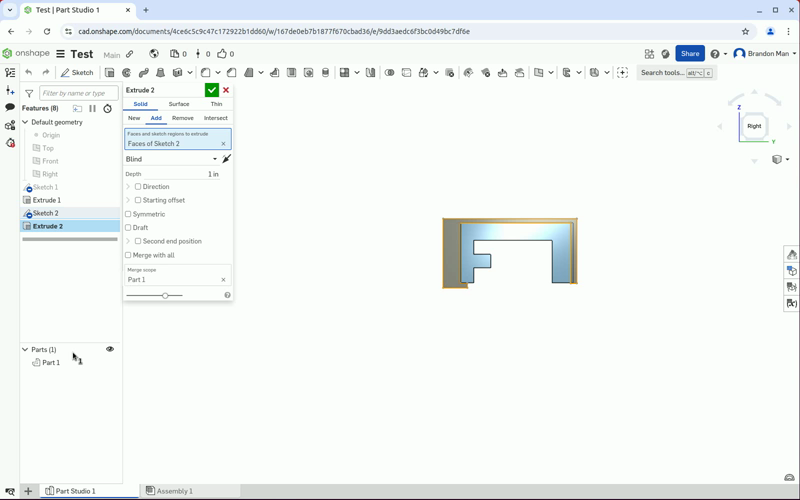
mouse_move(143, 106)
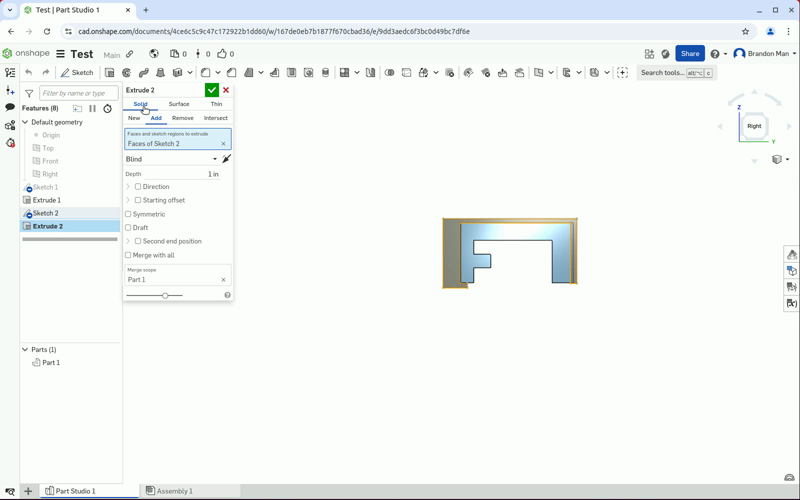
click(143, 106)
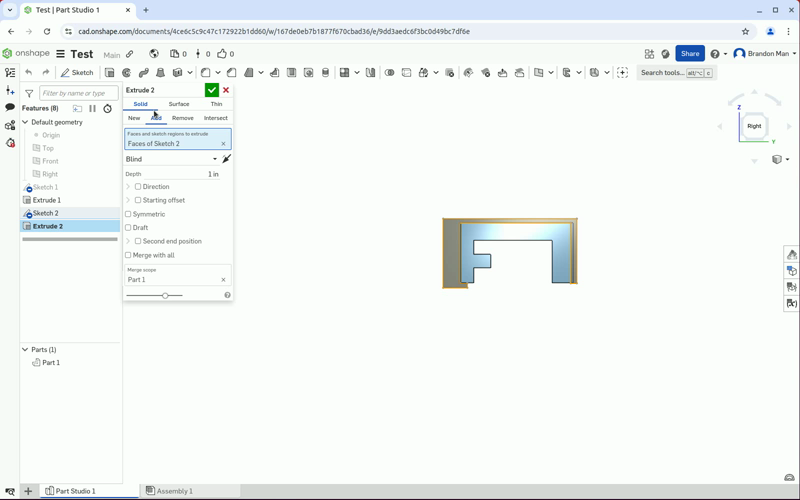
mouse_move(186, 120)
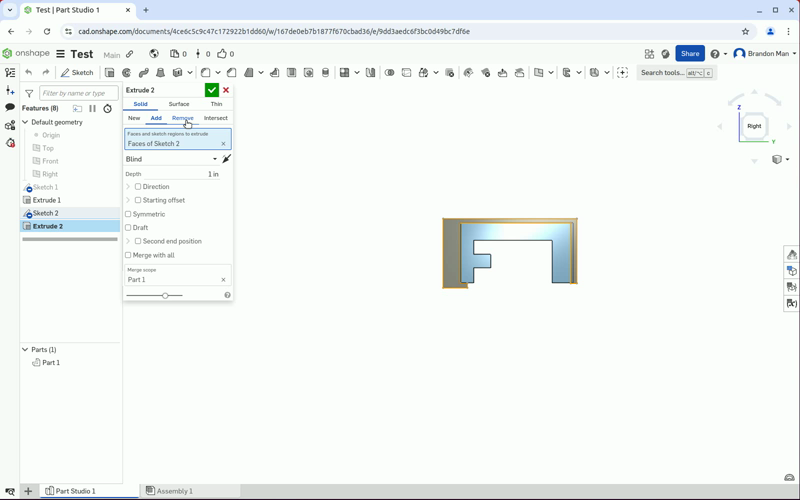
click(186, 120)
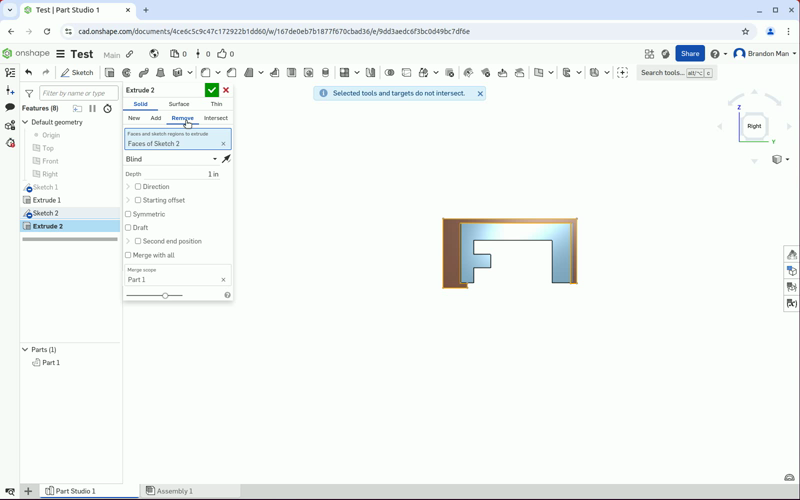
key(tab, 4)
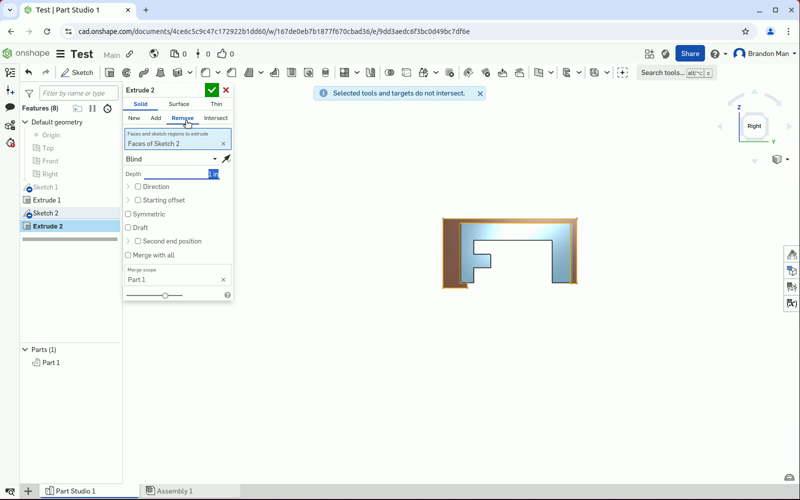
text(9.628)
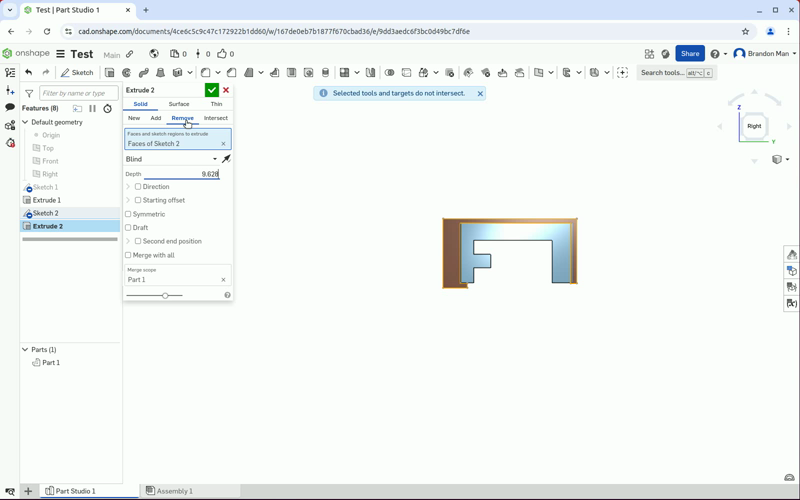
key(tab, 6)
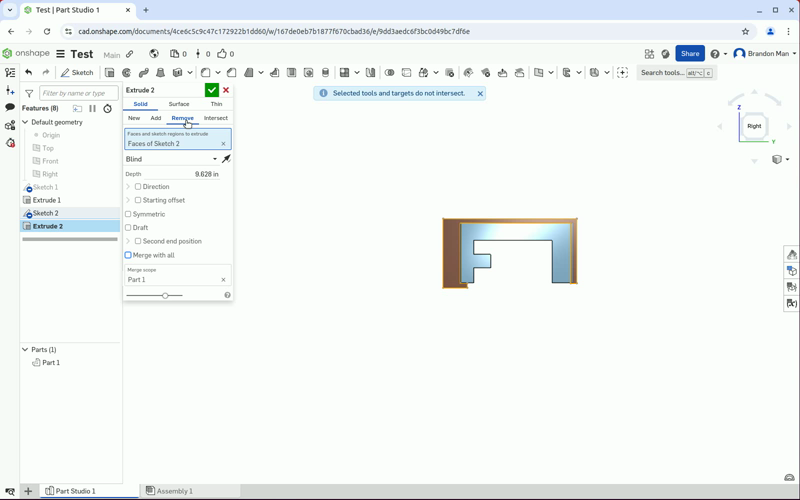
key(space)
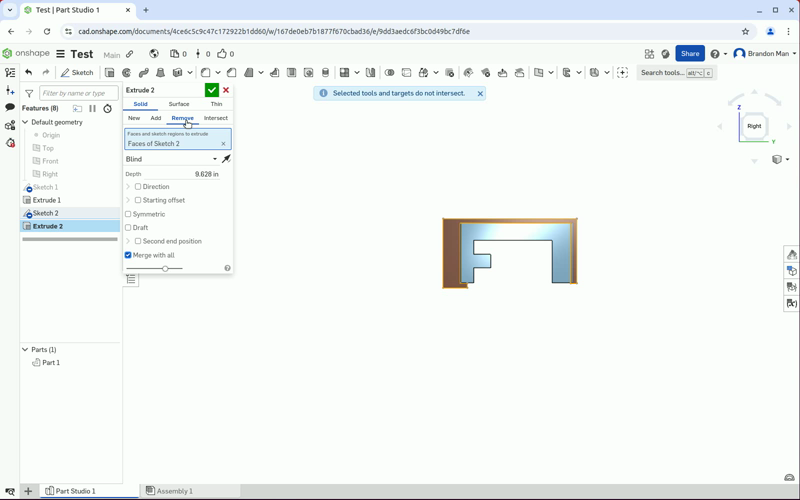
key(enter)
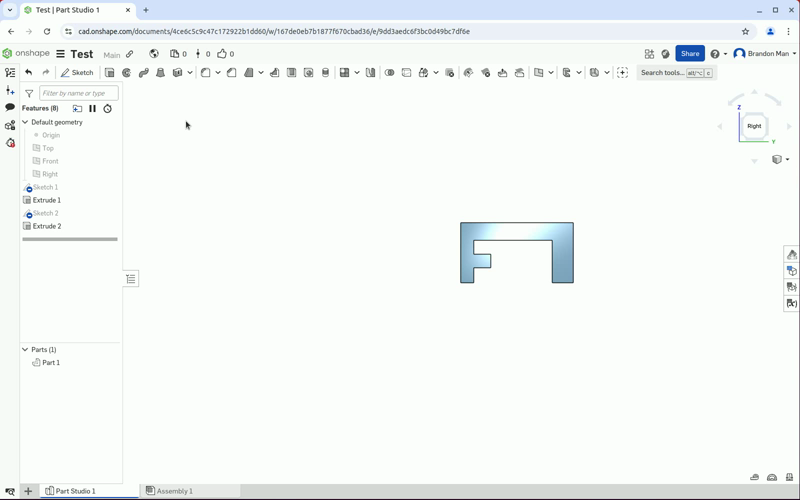
key(shift+h)
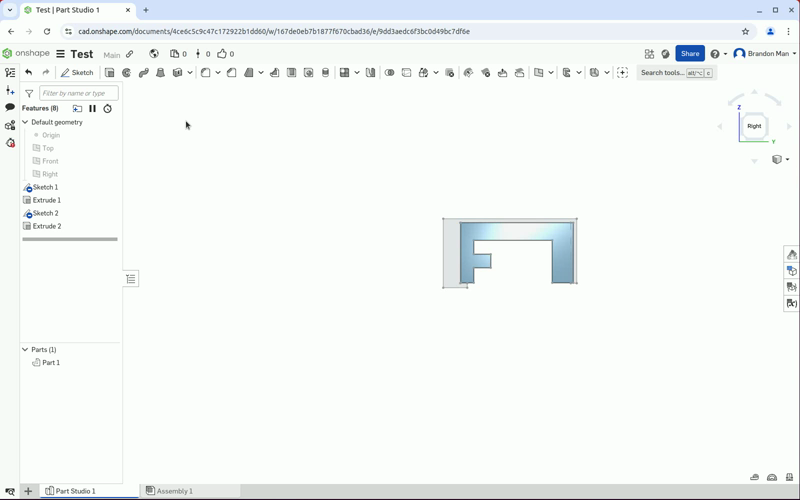
key(shift+h)
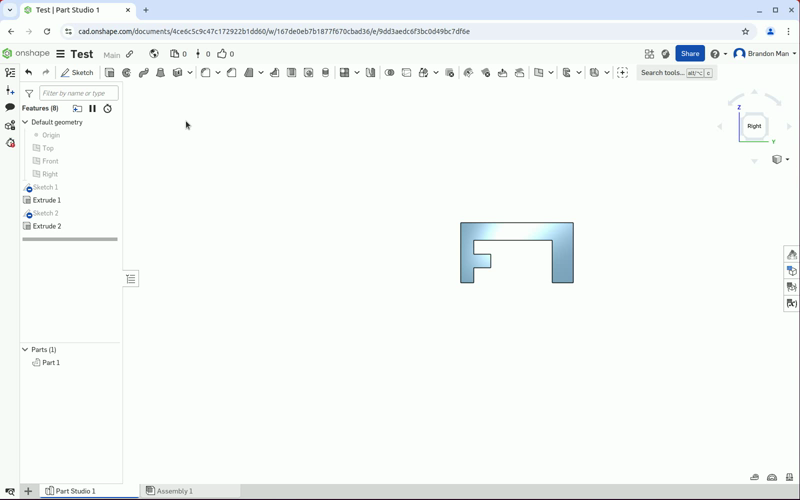
mouse_move(73, 189)
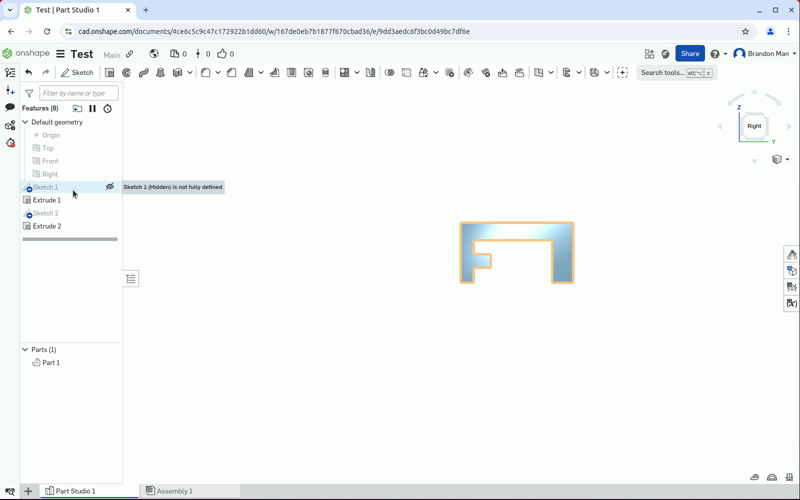
click(73, 189)
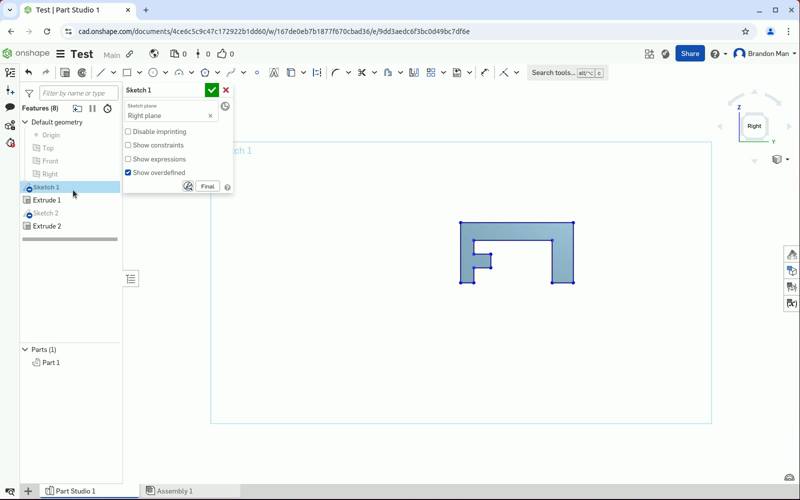
mouse_move(229, 92)
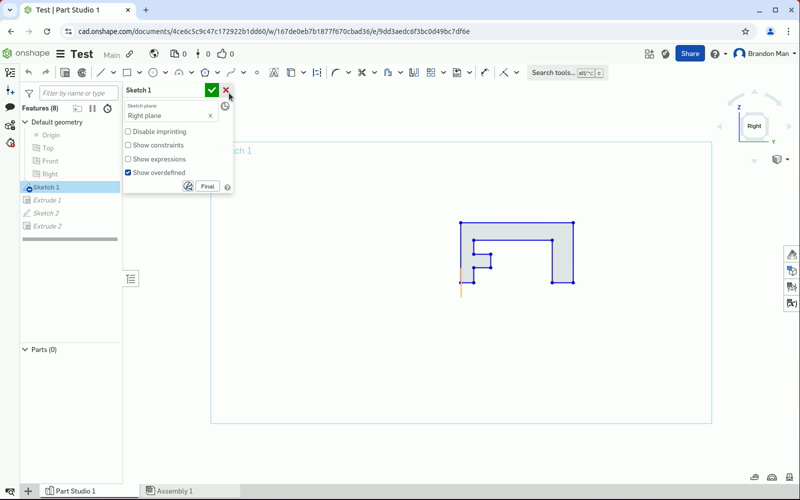
click(229, 92)
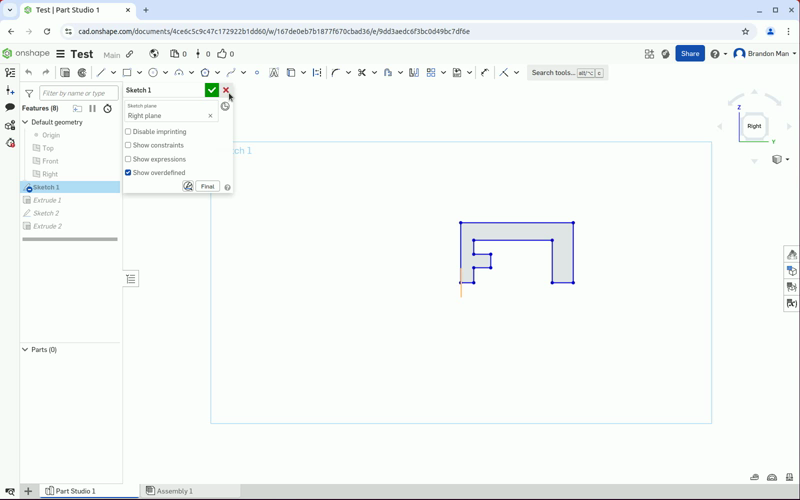
key(shift+s)
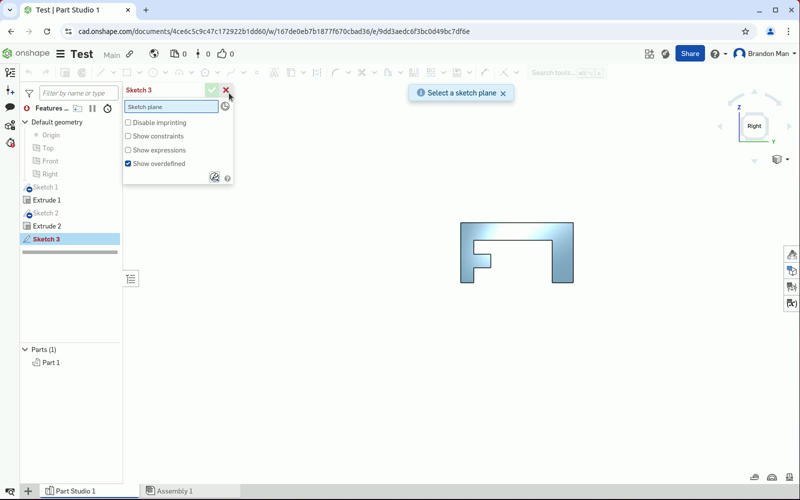
mouse_move(73, 176)
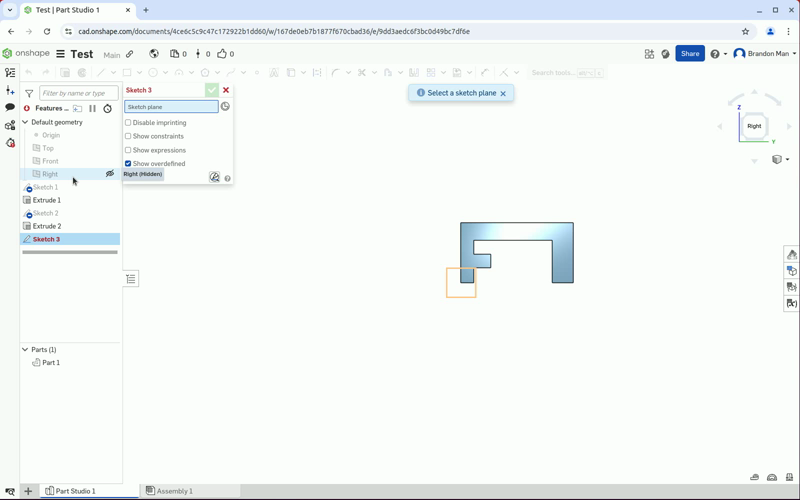
click(73, 176)
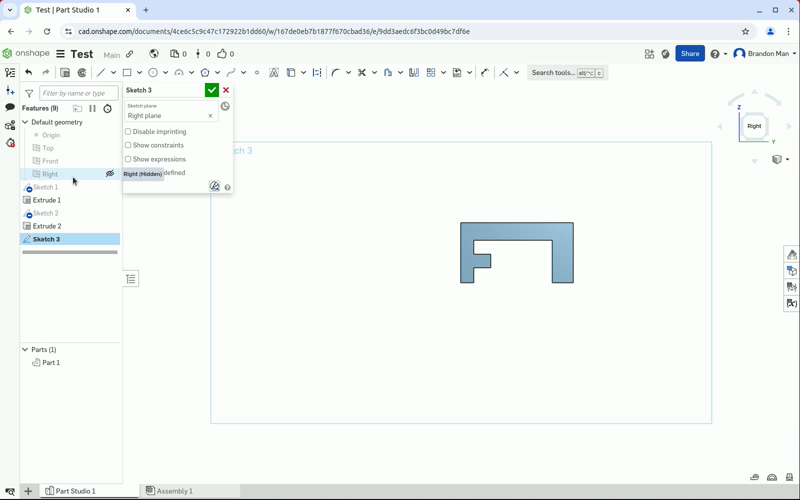
mouse_move(73, 352)
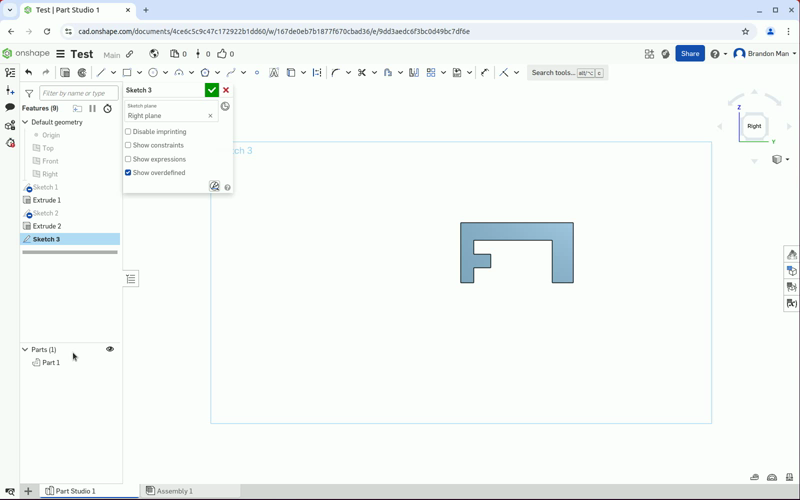
key(y)
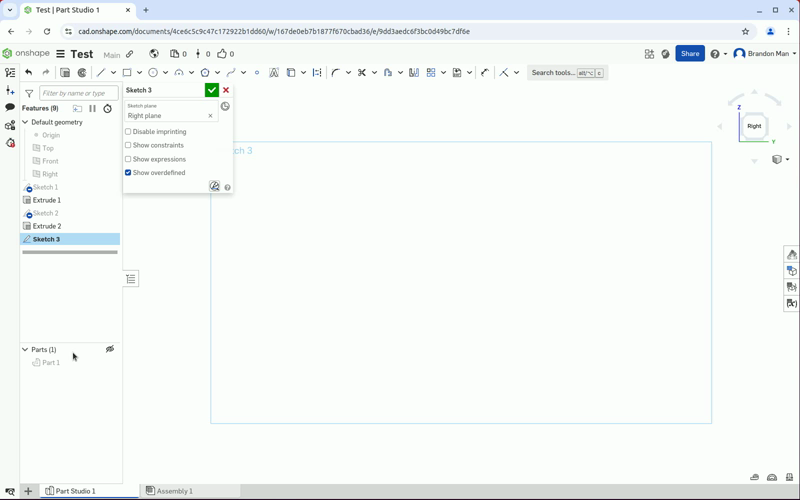
key(l)
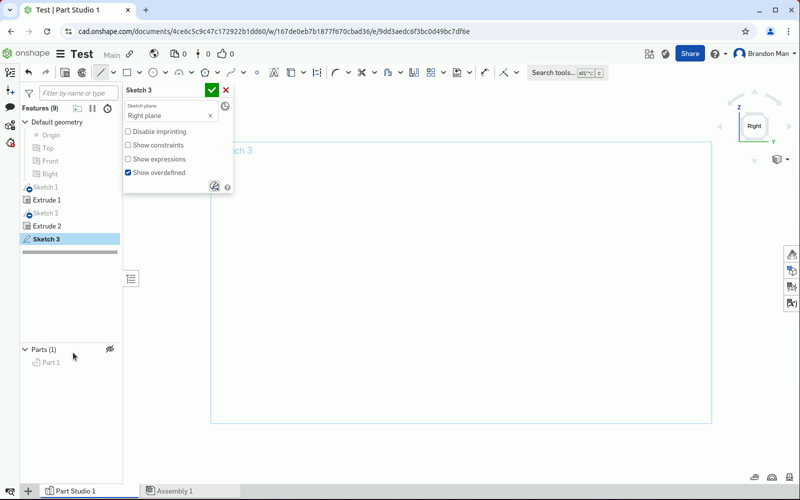
key_down(shift)
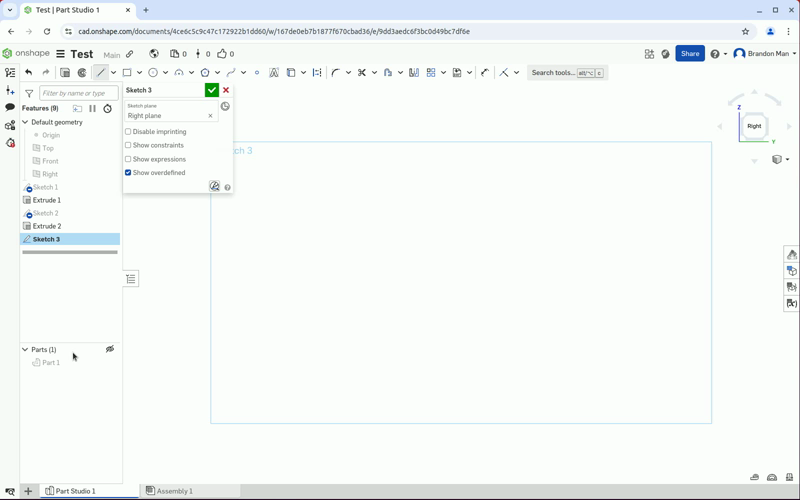
mouse_move(459, 282)
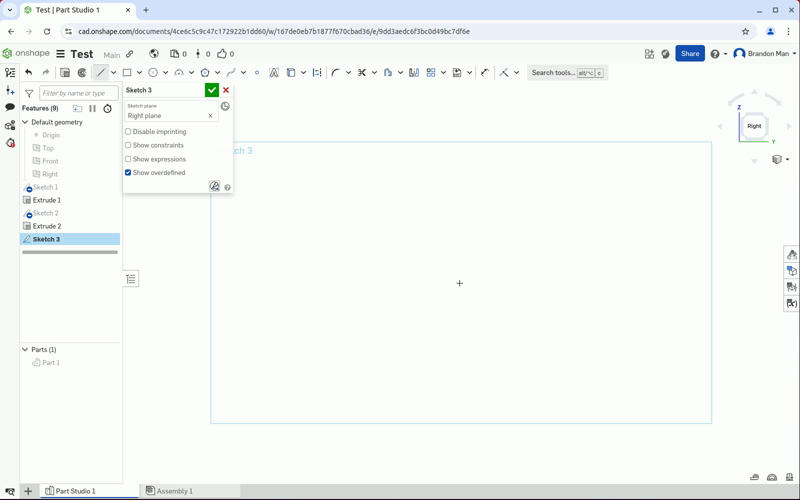
click(459, 282)
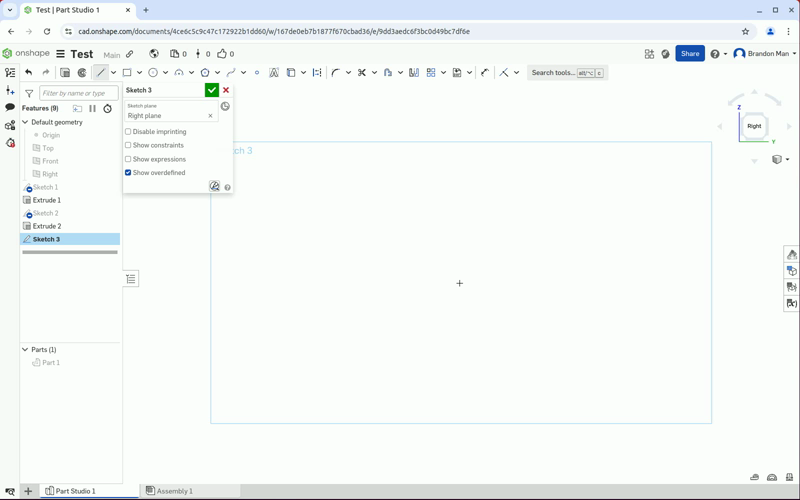
key_up(shift)
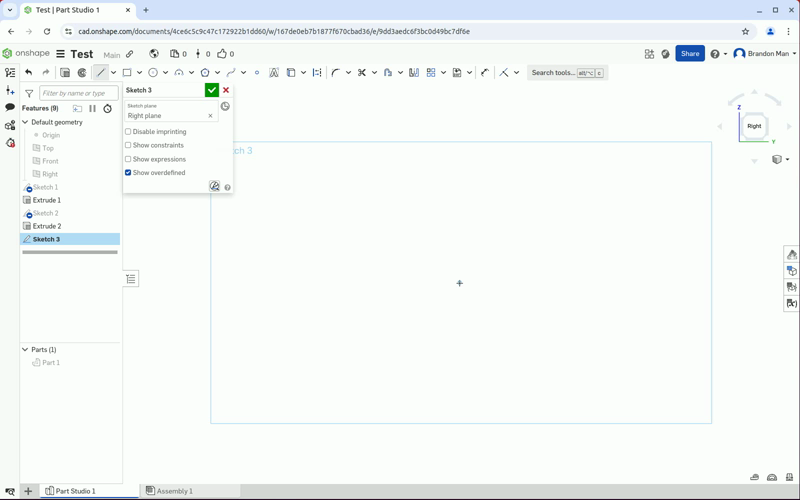
key_down(shift)
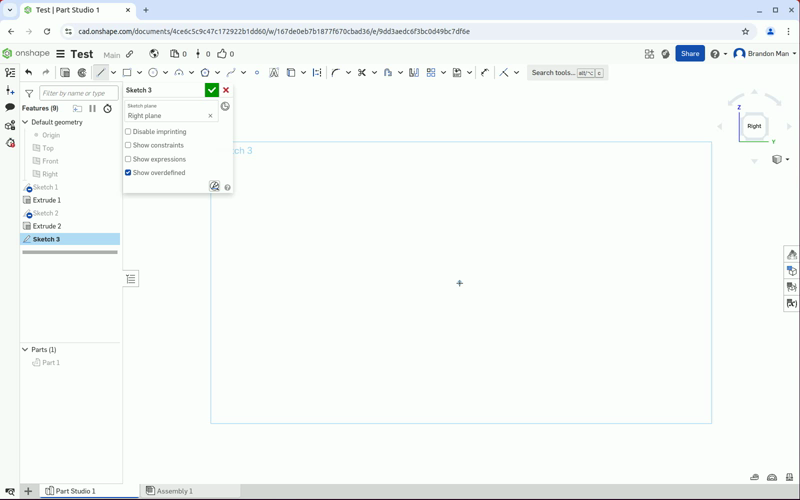
mouse_move(489, 282)
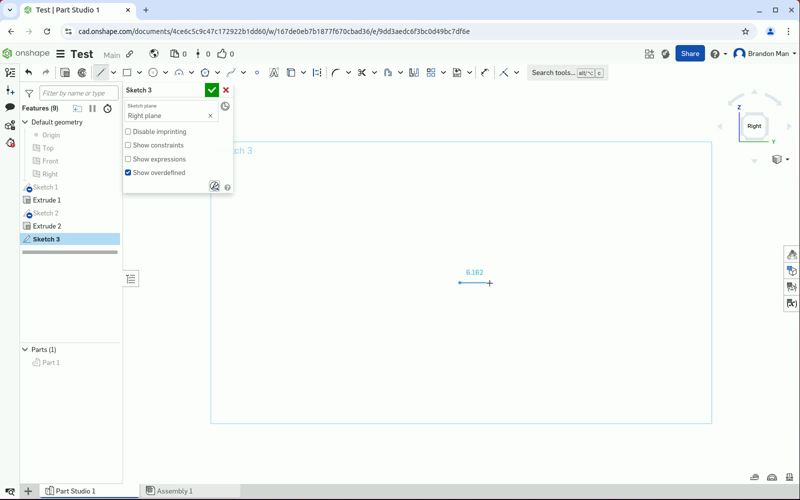
mouse_move(466, 282)
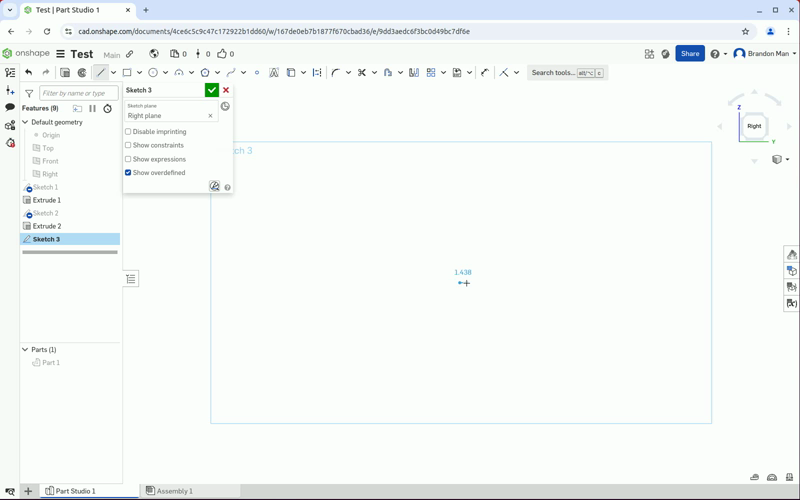
scroll(6)
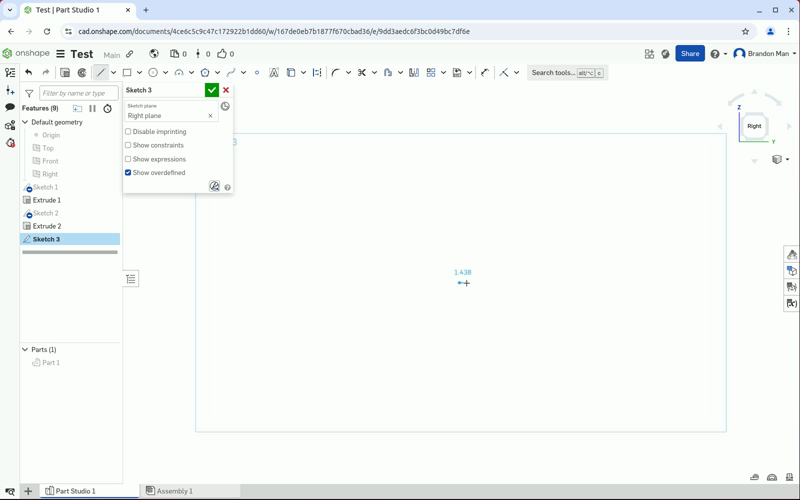
scroll(6)
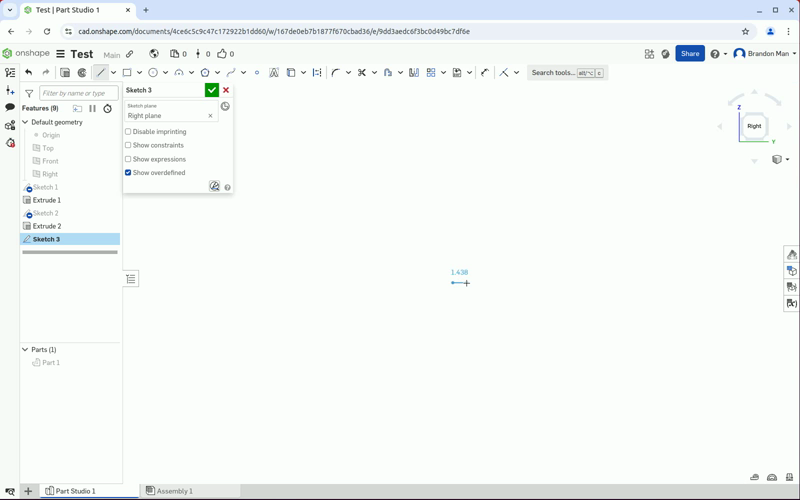
scroll(6)
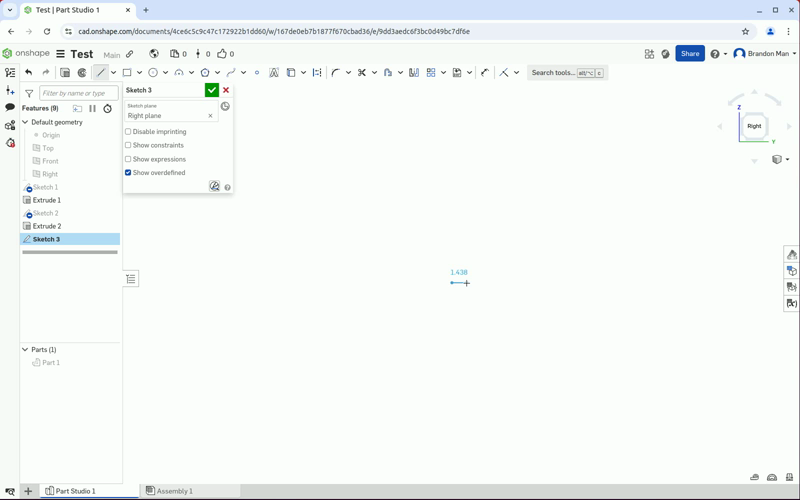
scroll(6)
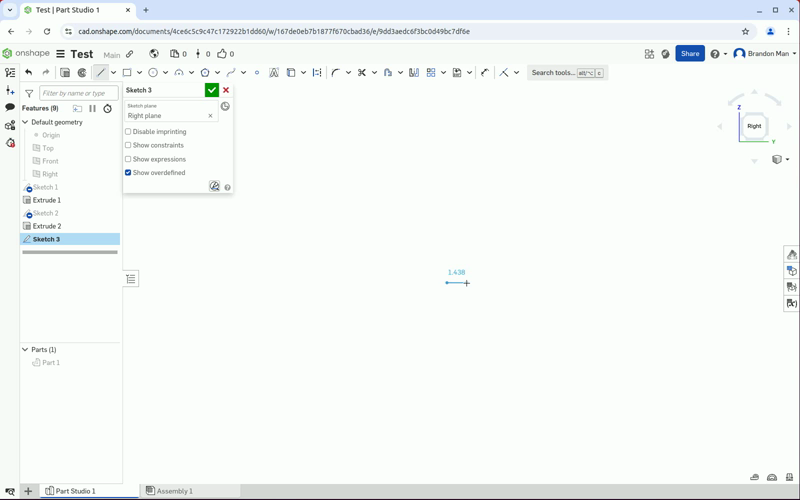
scroll(6)
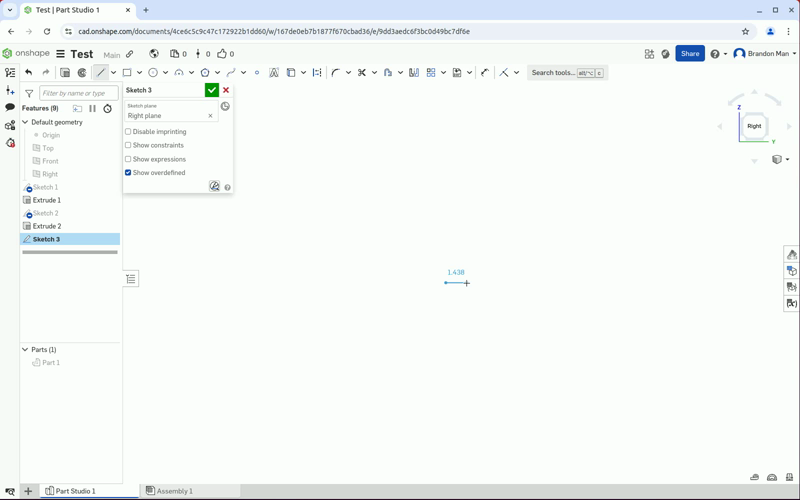
scroll(6)
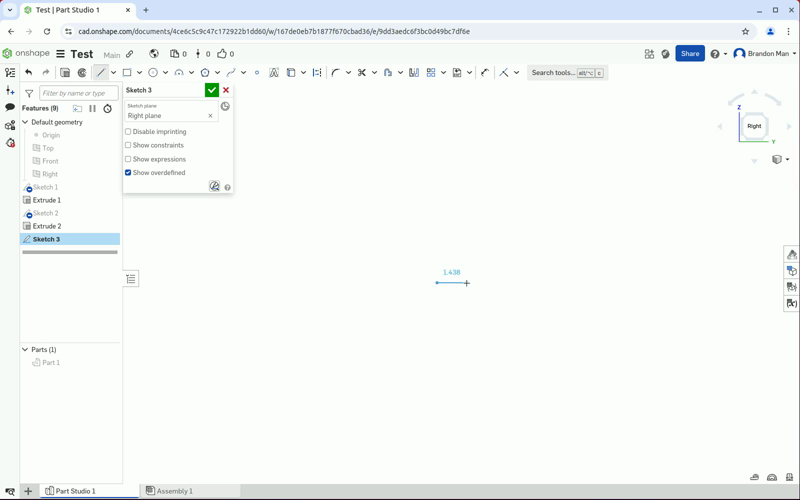
scroll(6)
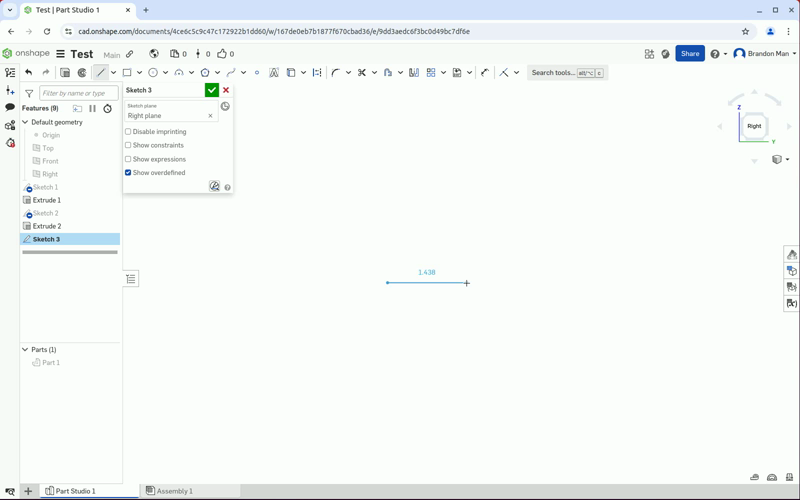
click(466, 282)
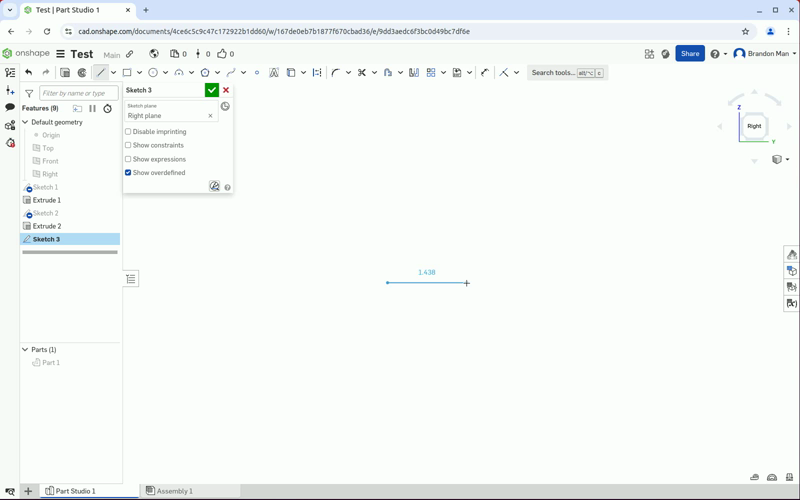
scroll(-6)
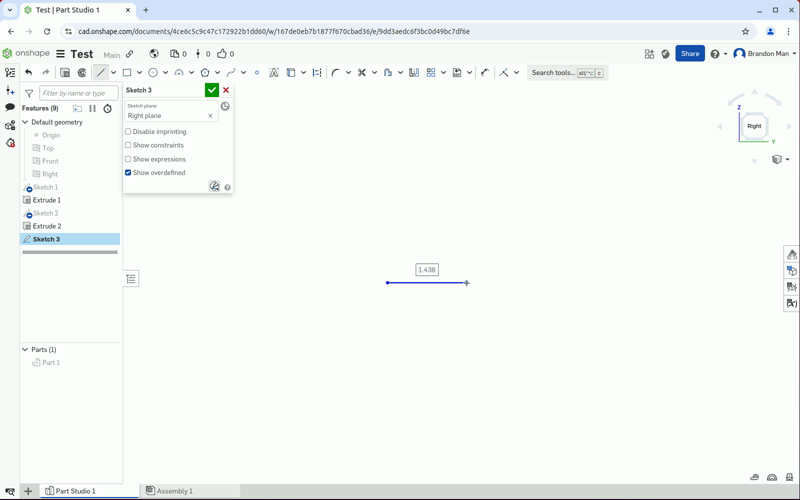
scroll(-6)
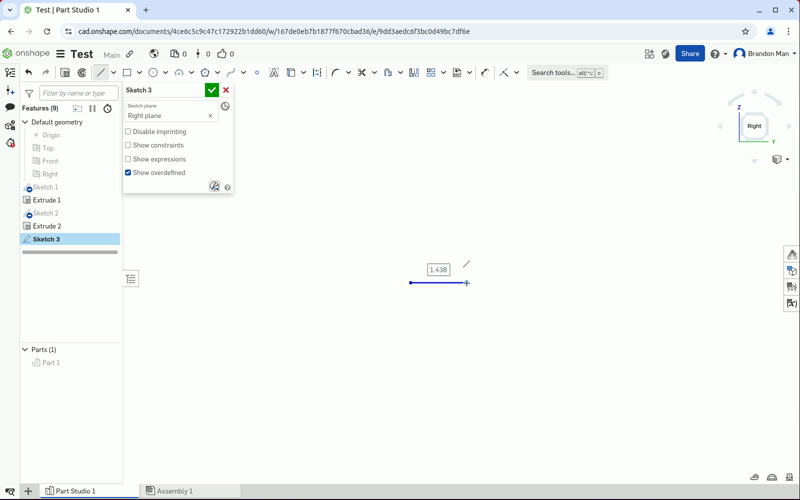
scroll(-6)
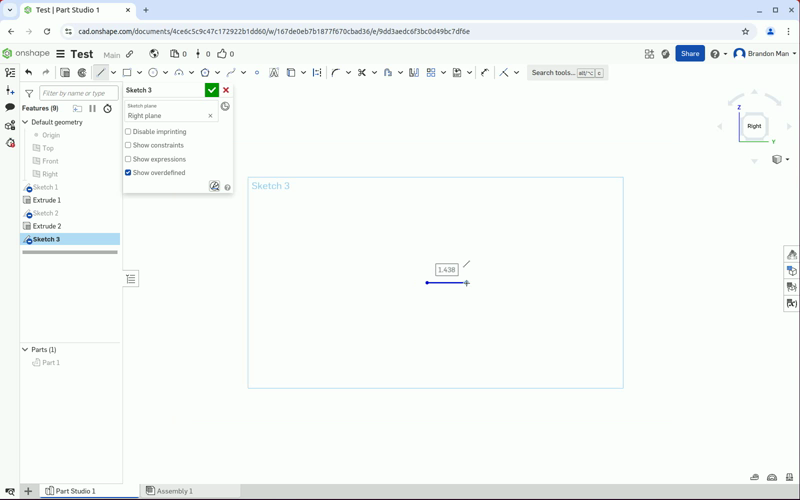
scroll(-6)
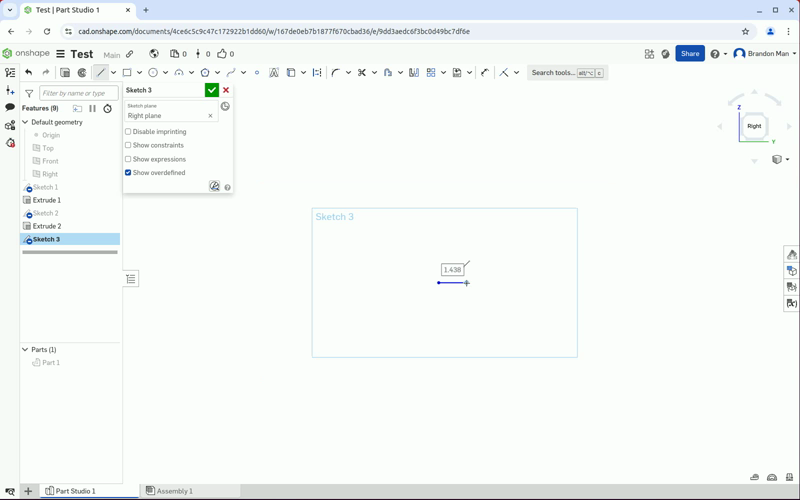
scroll(-6)
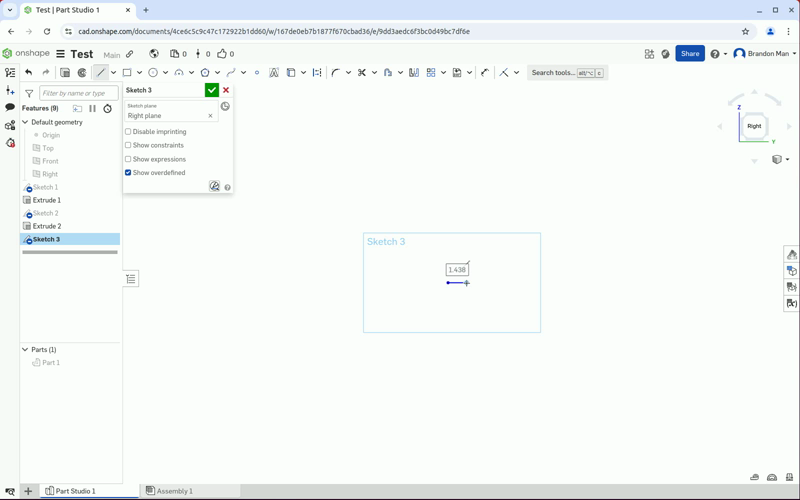
scroll(-6)
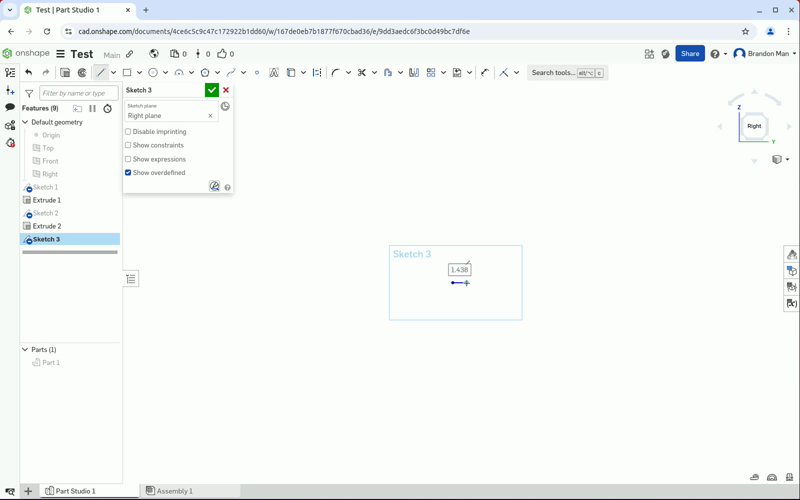
scroll(-6)
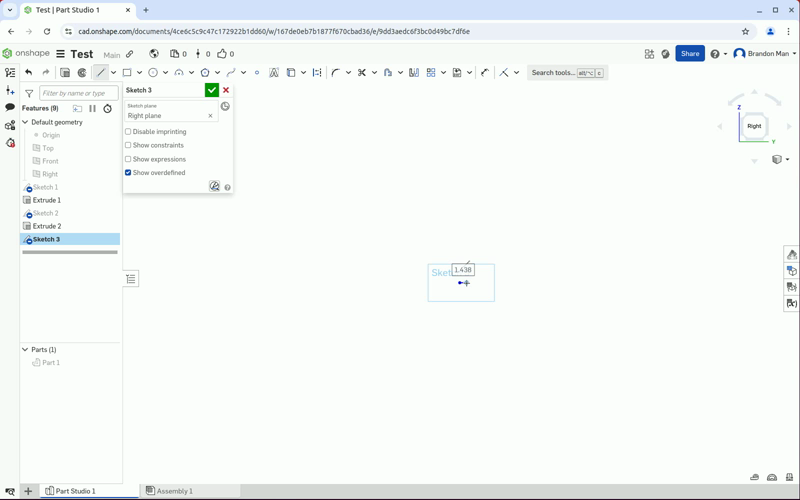
key_up(shift)
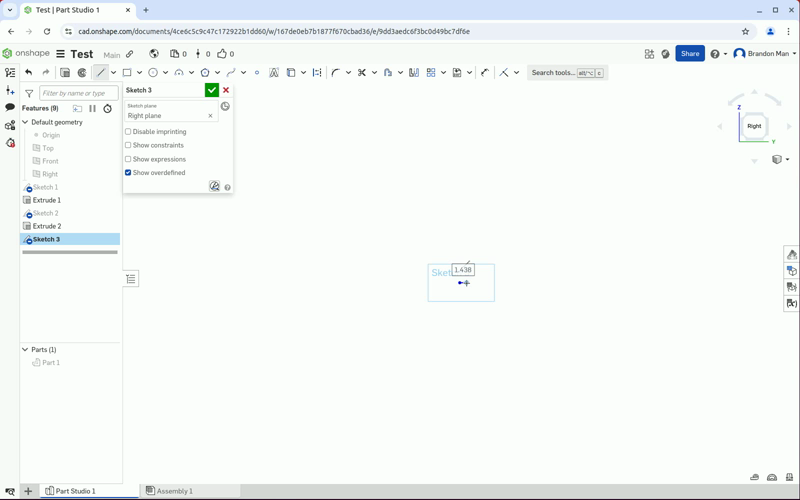
key_down(shift)
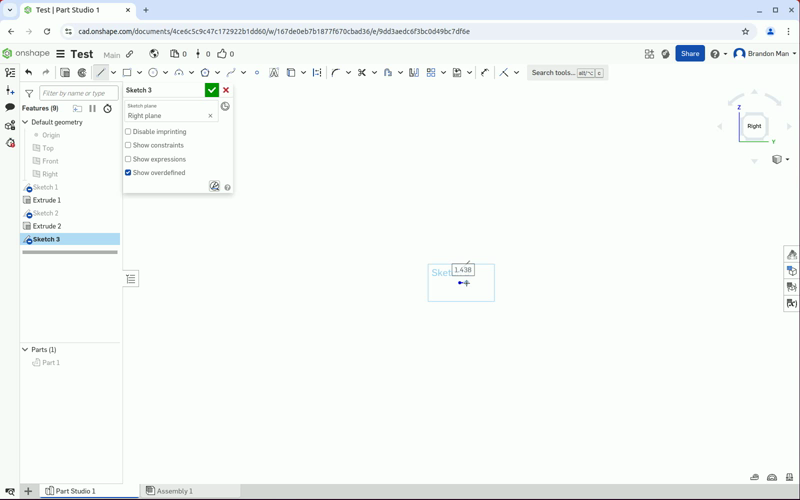
mouse_move(496, 282)
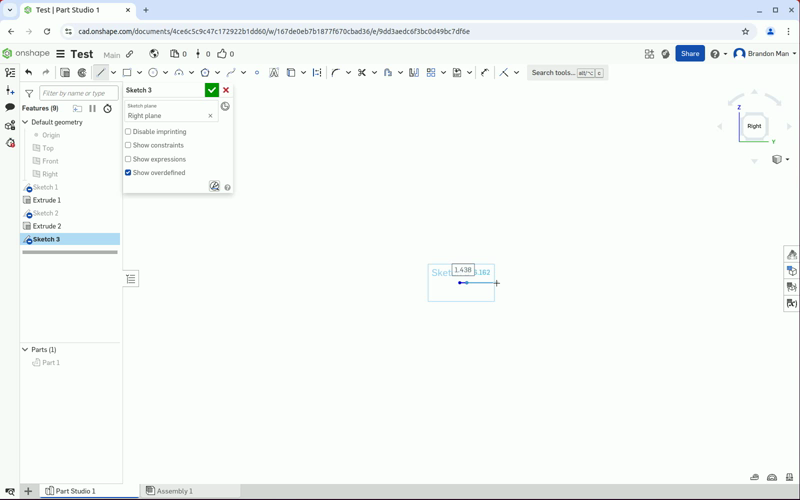
mouse_move(466, 228)
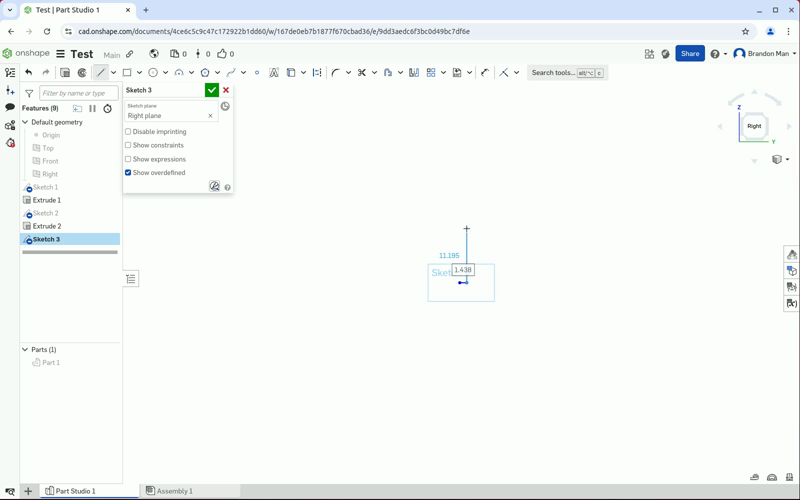
click(466, 228)
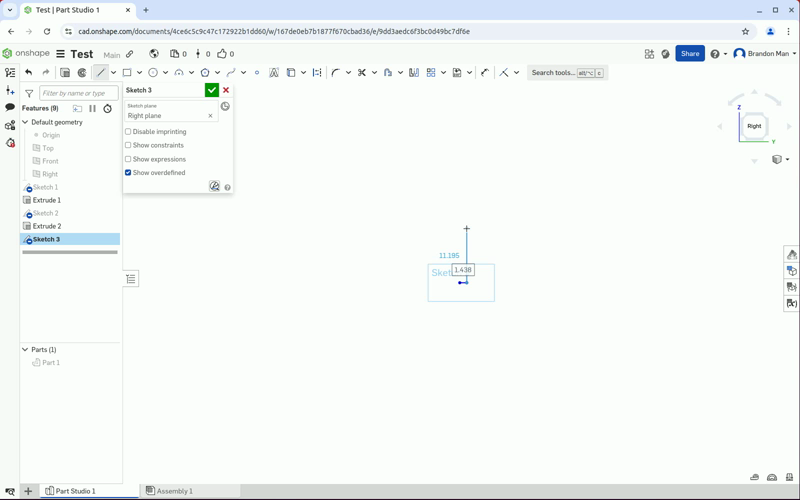
key_up(shift)
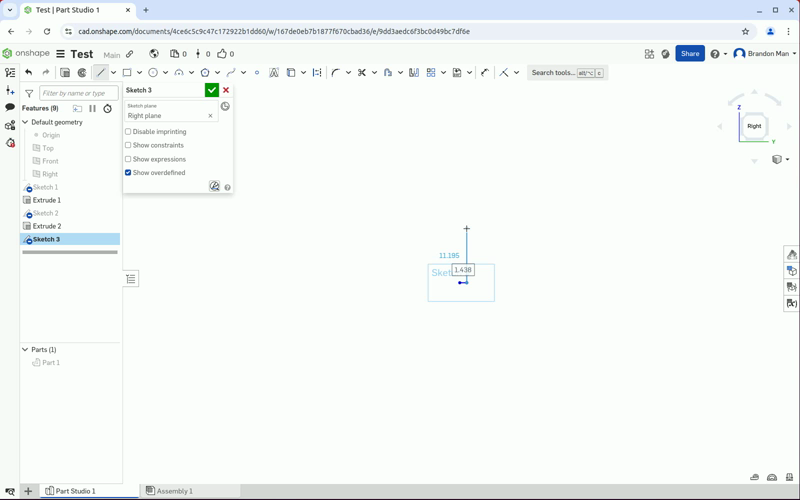
key_down(shift)
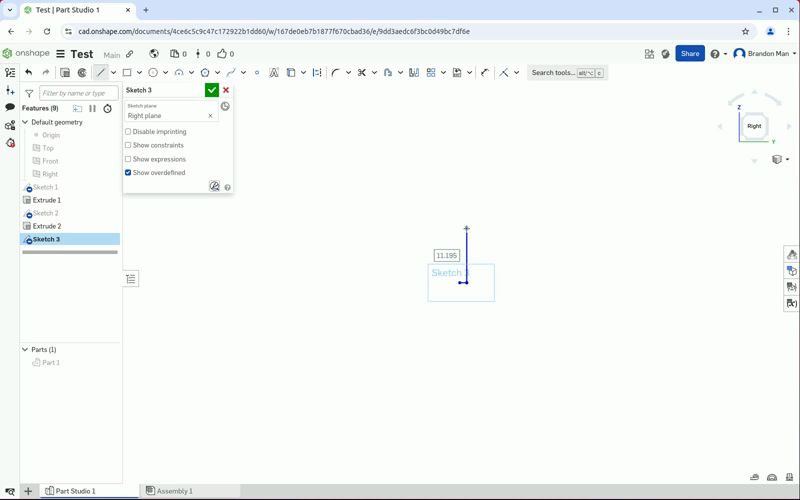
mouse_move(566, 228)
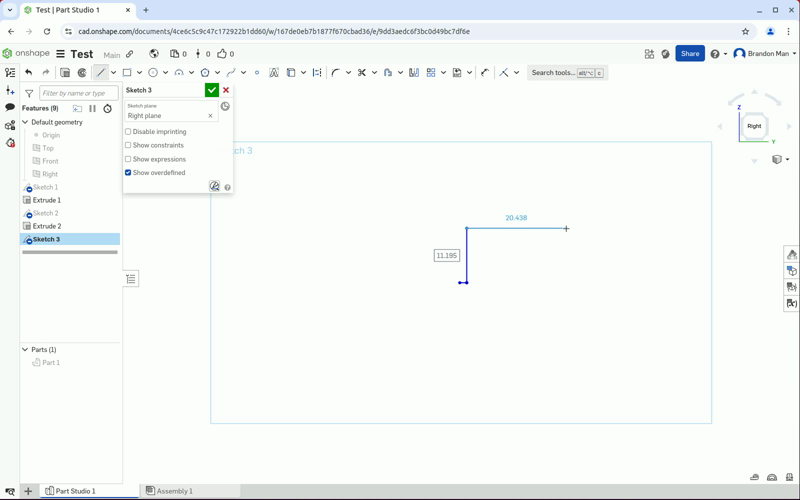
click(566, 228)
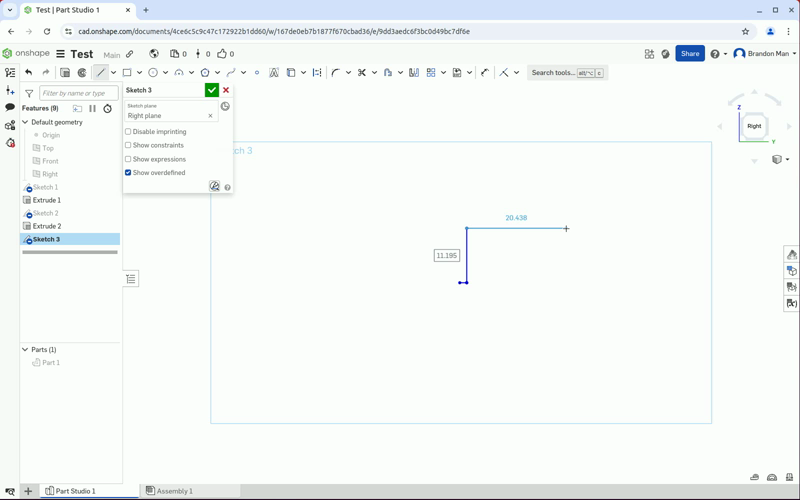
key_up(shift)
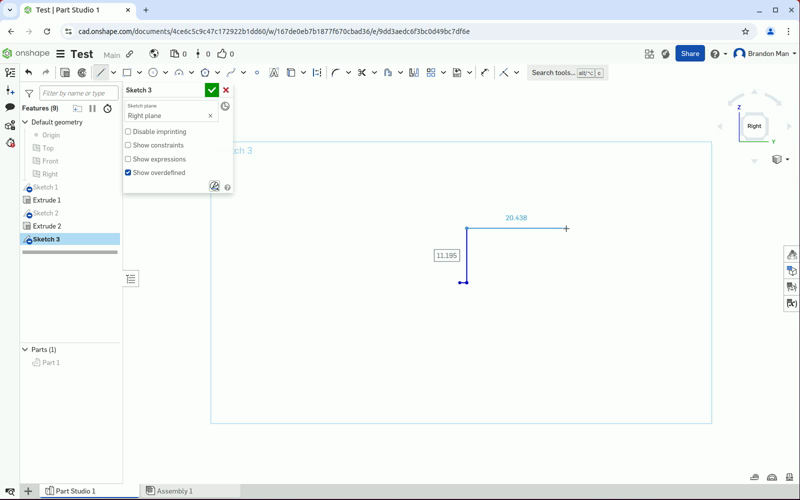
key_down(shift)
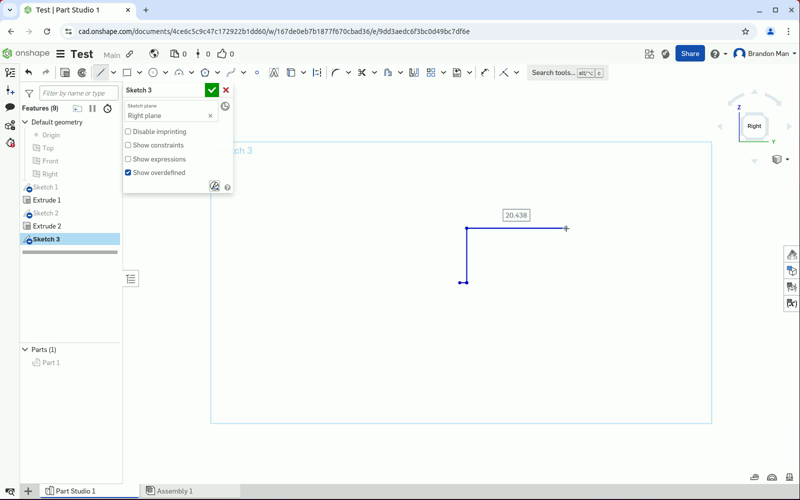
mouse_move(589, 228)
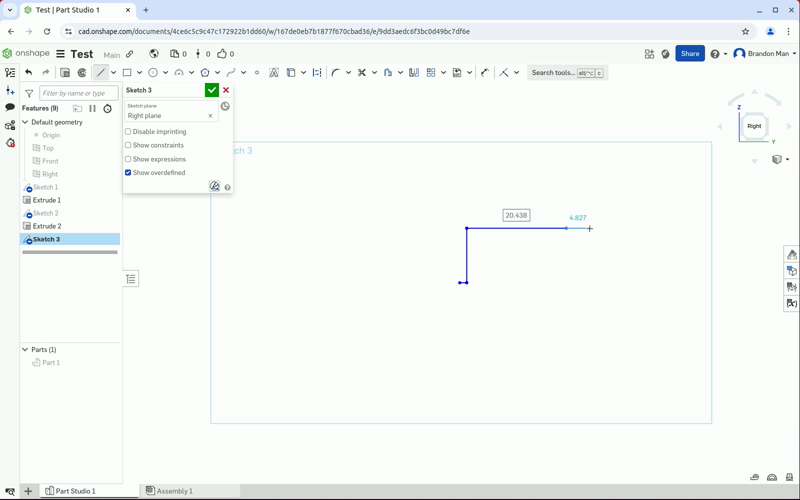
mouse_move(566, 282)
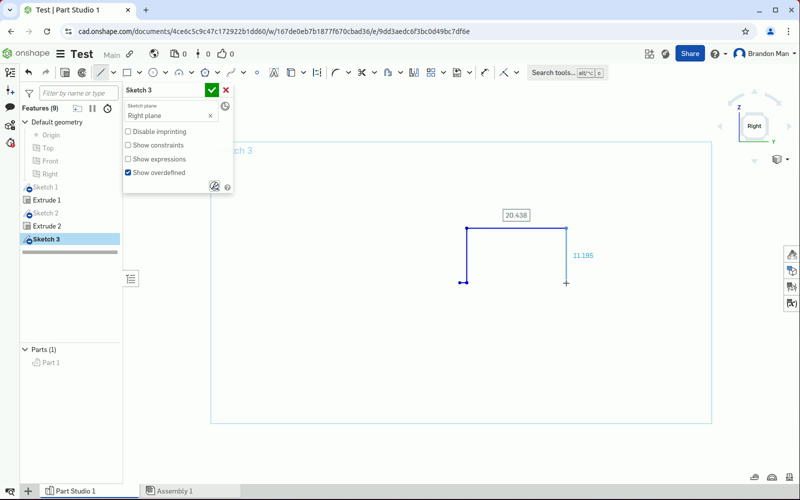
click(566, 282)
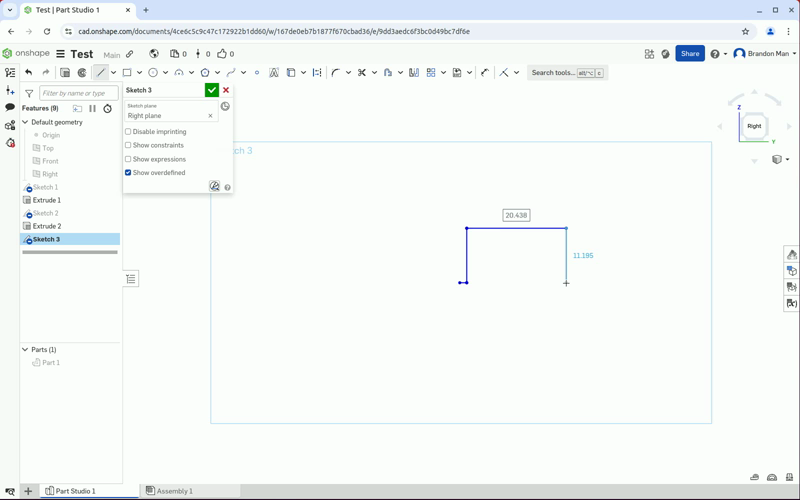
key_up(shift)
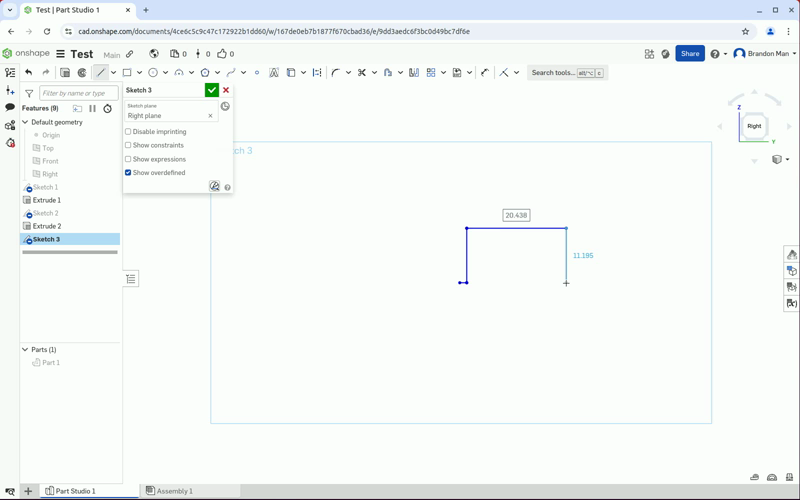
key_down(shift)
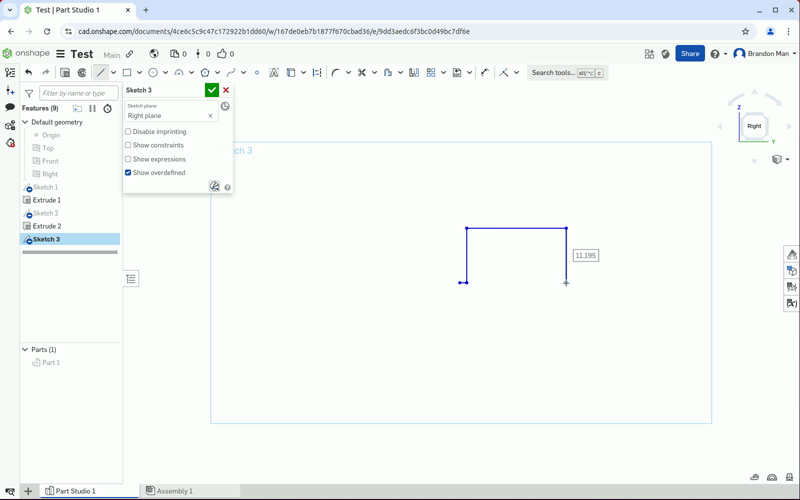
mouse_move(589, 282)
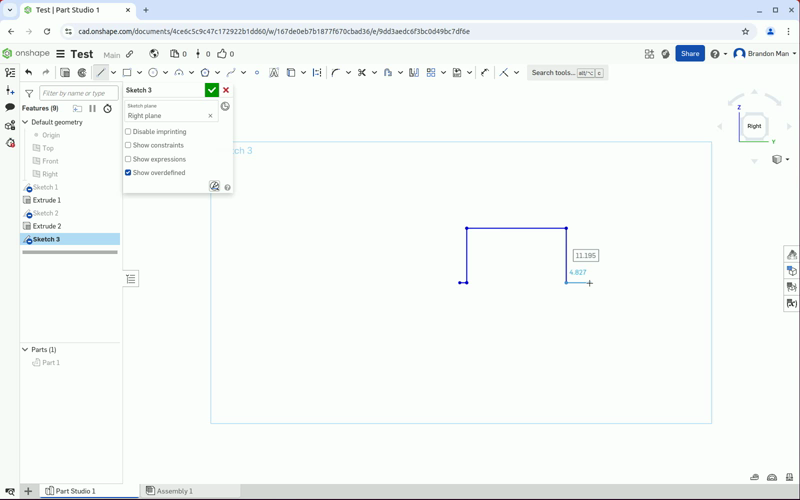
mouse_move(572, 282)
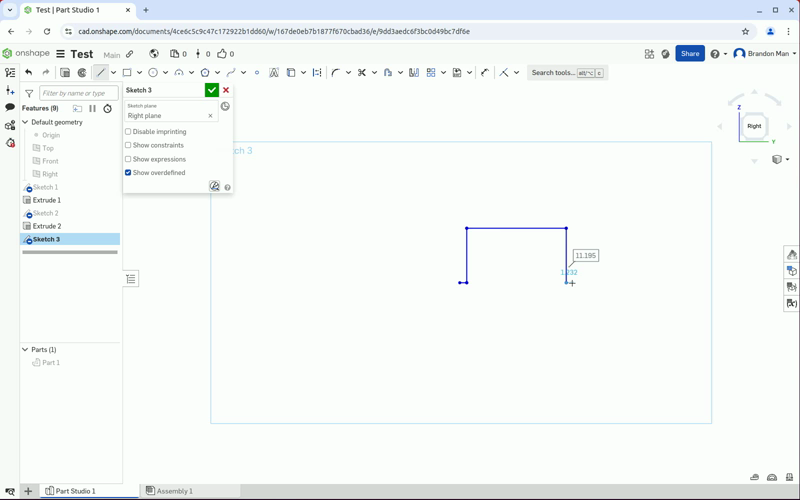
scroll(6)
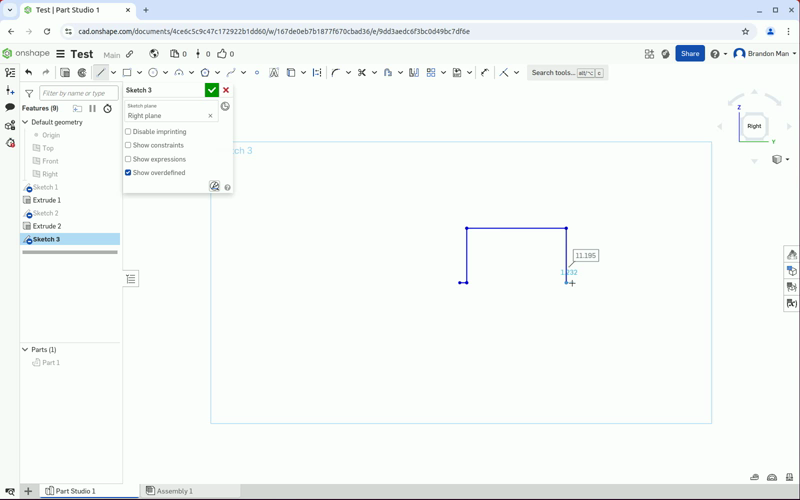
scroll(6)
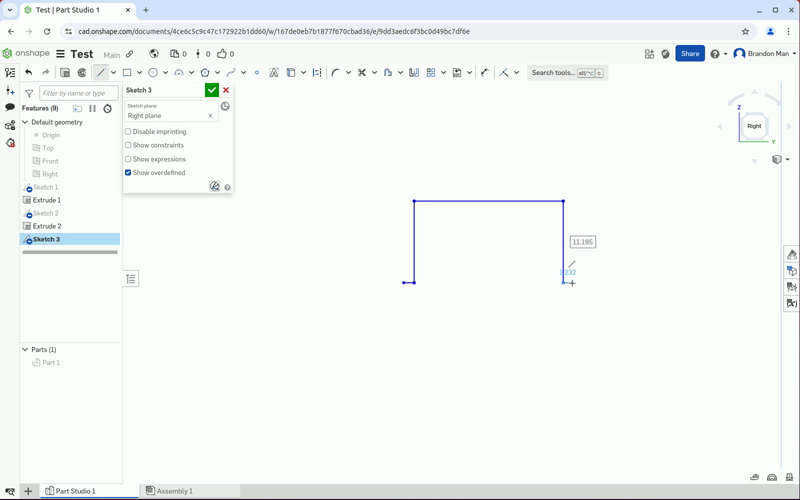
scroll(6)
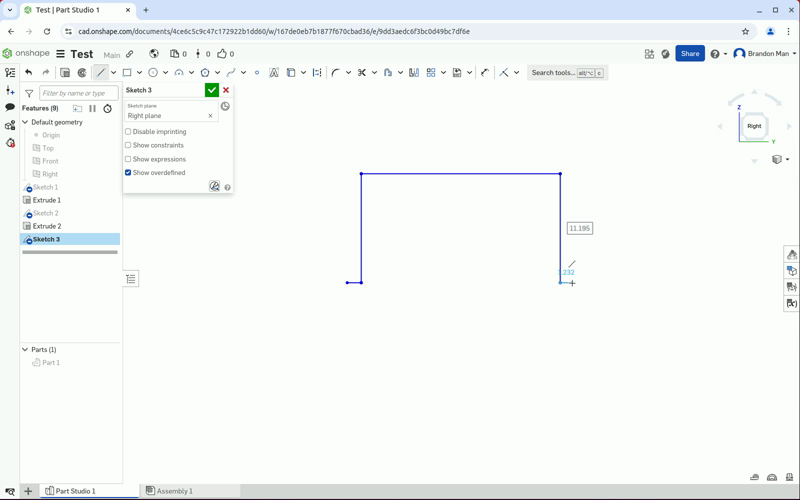
scroll(6)
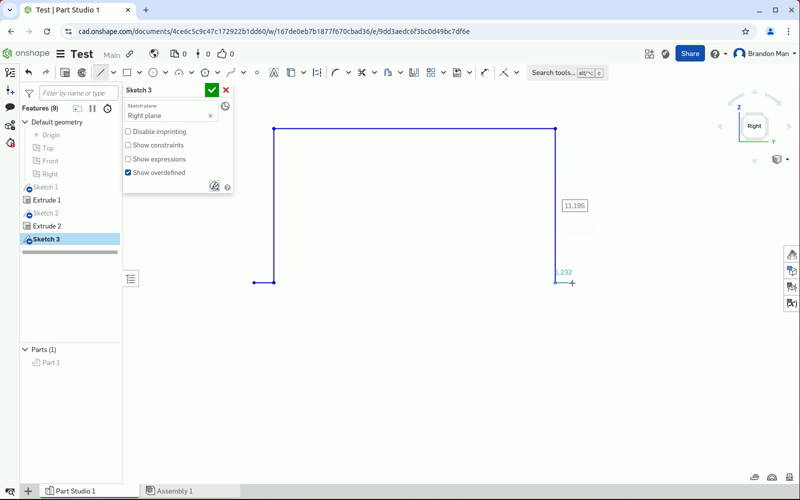
scroll(6)
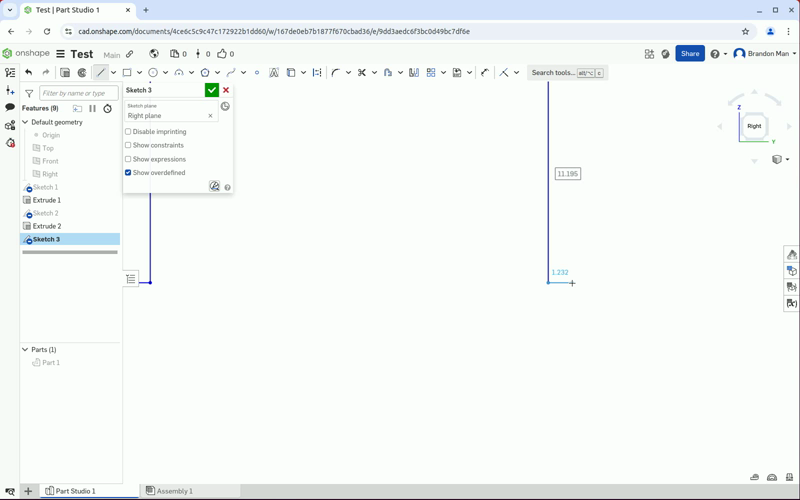
scroll(6)
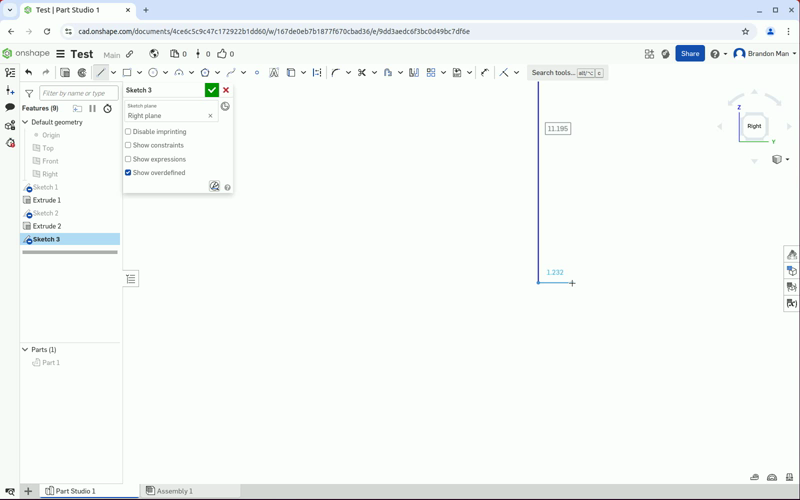
scroll(6)
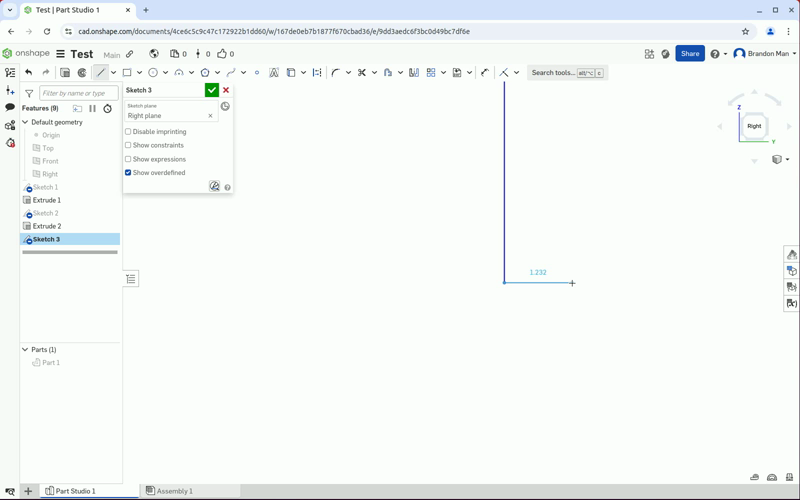
click(572, 282)
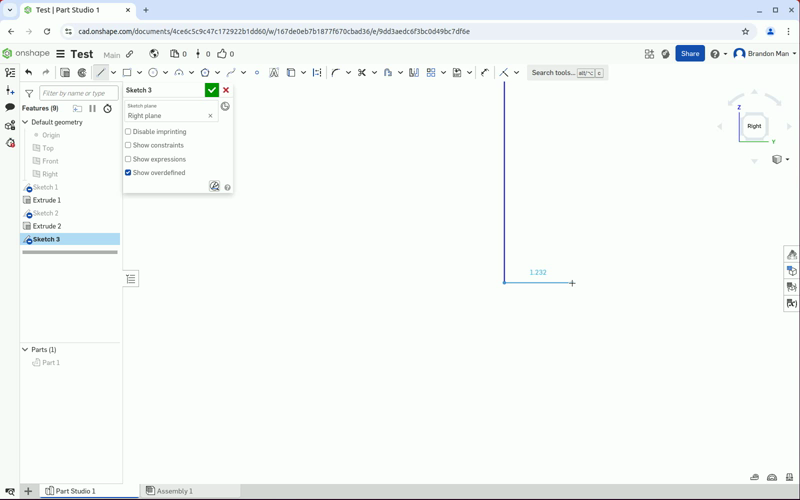
scroll(-6)
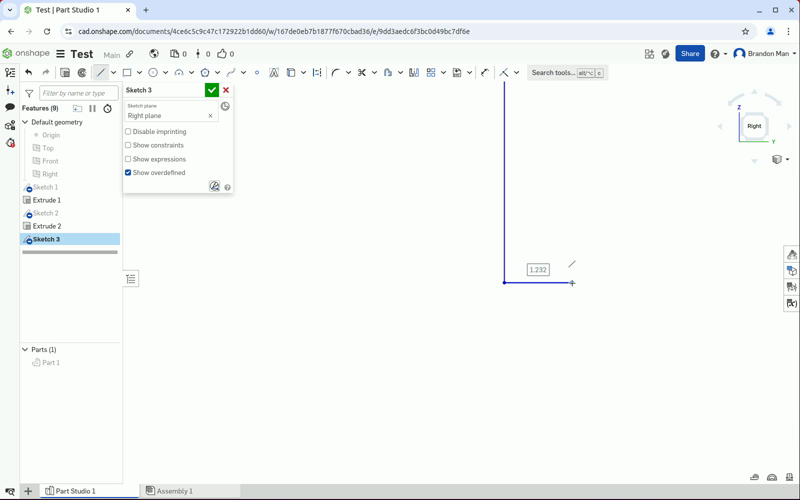
scroll(-6)
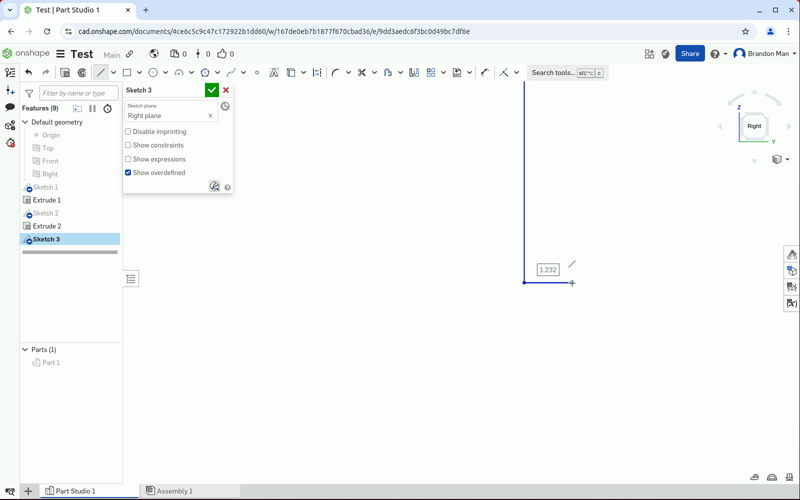
scroll(-6)
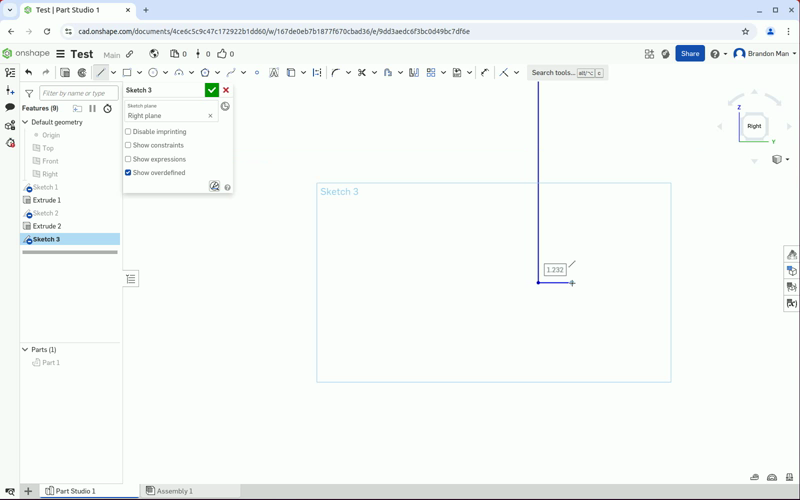
scroll(-6)
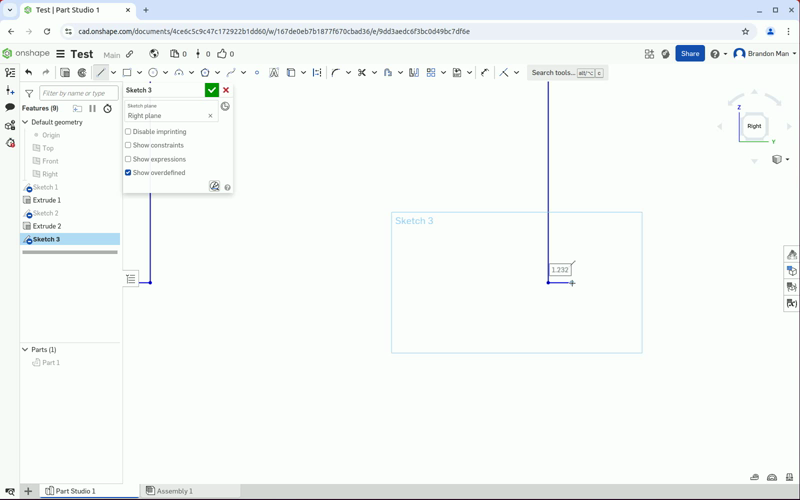
scroll(-6)
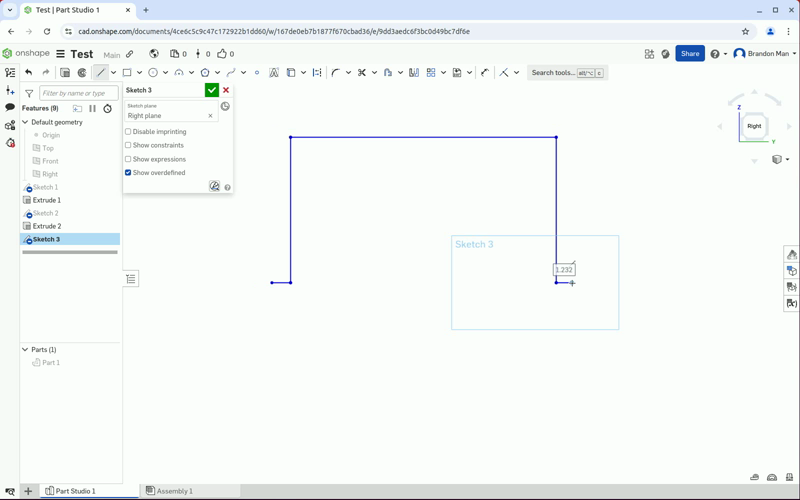
scroll(-6)
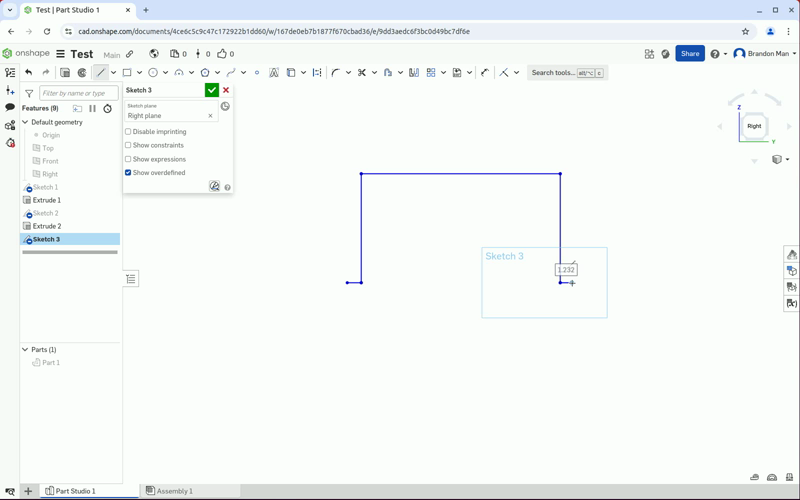
scroll(-6)
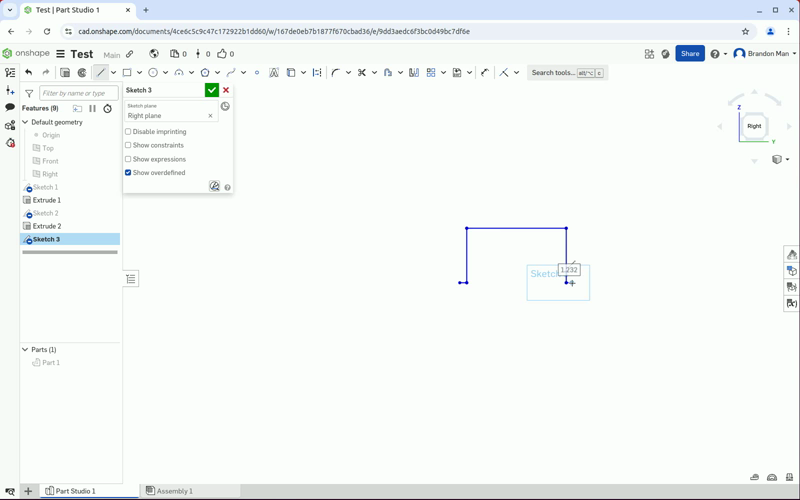
key_up(shift)
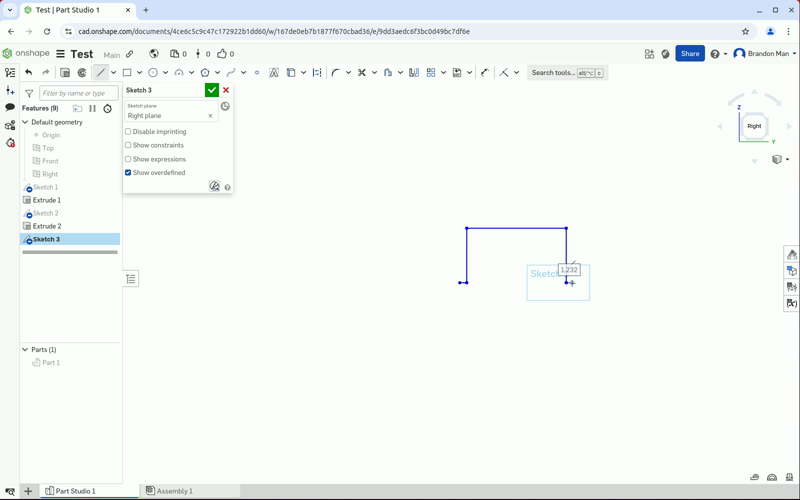
key_down(shift)
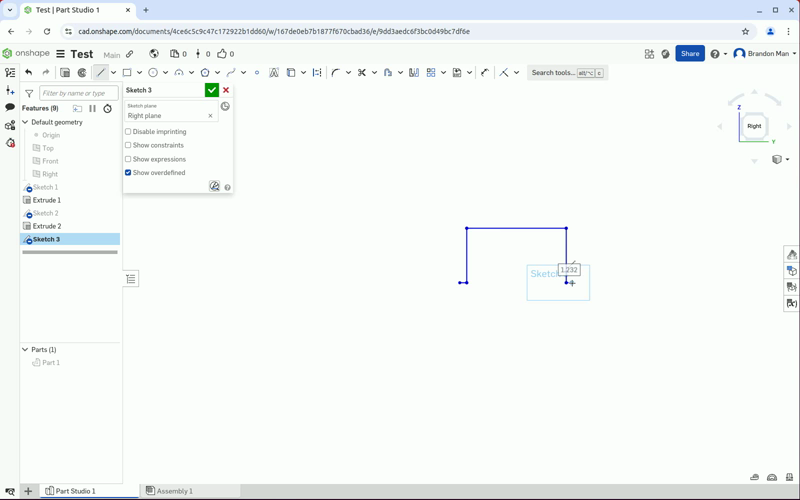
mouse_move(572, 222)
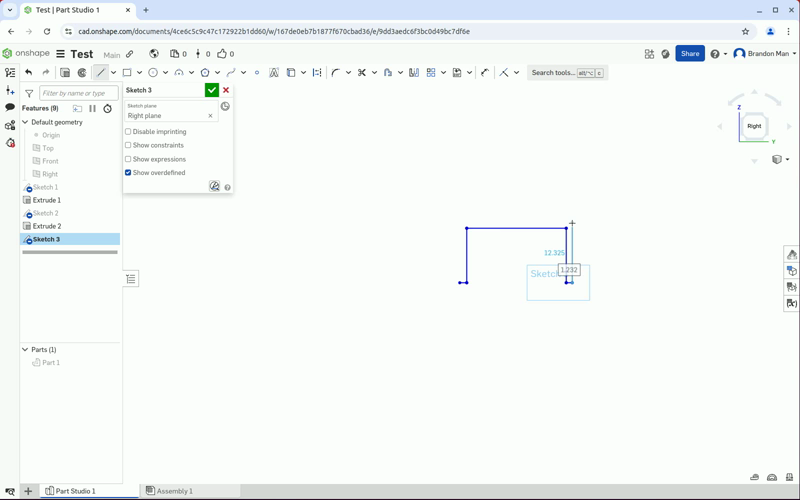
click(572, 222)
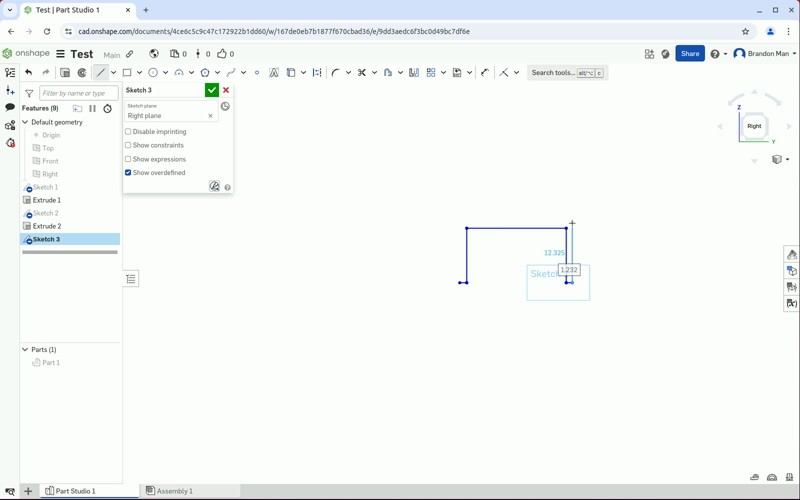
key_up(shift)
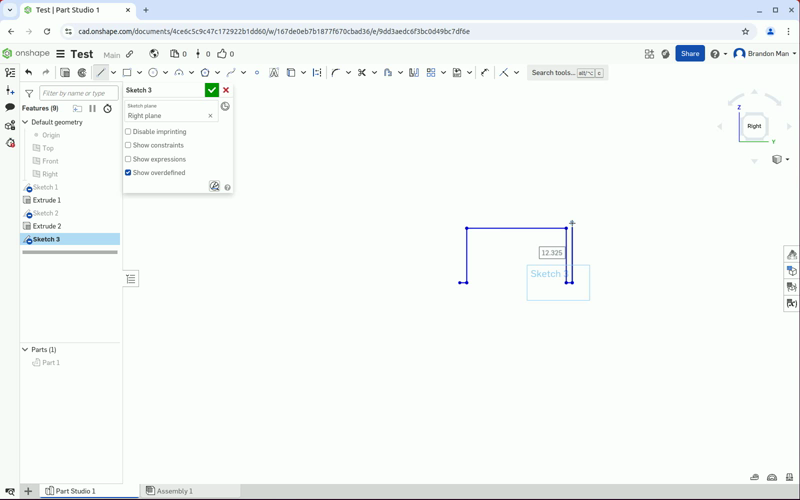
key_down(shift)
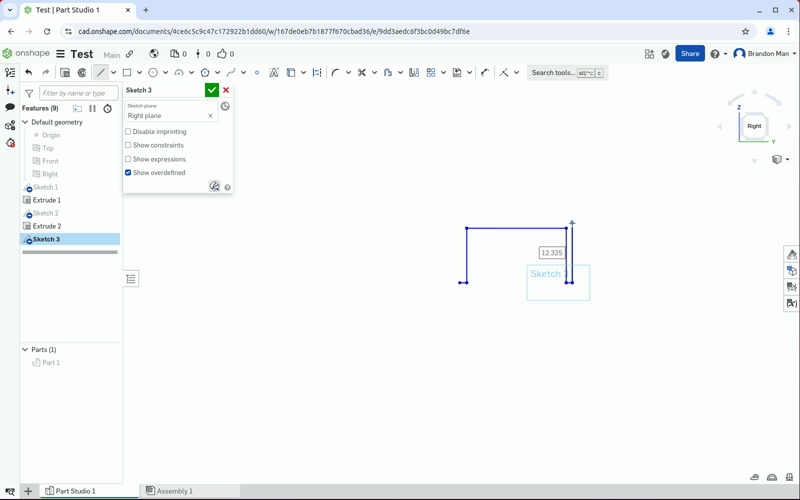
mouse_move(459, 222)
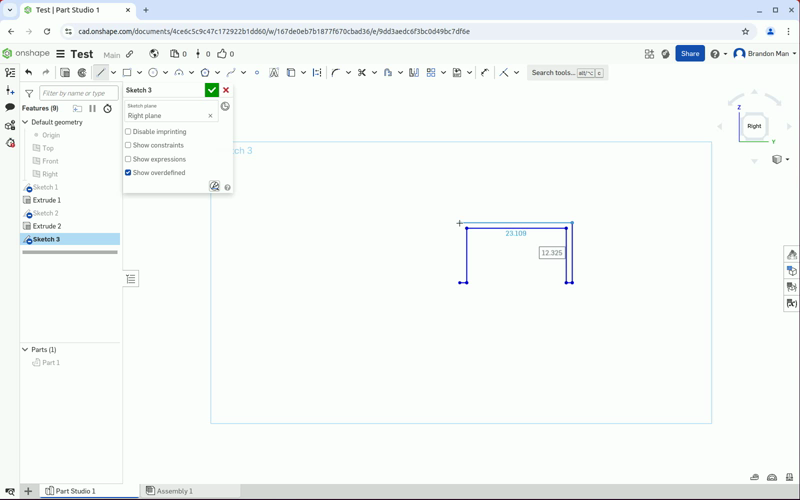
click(459, 222)
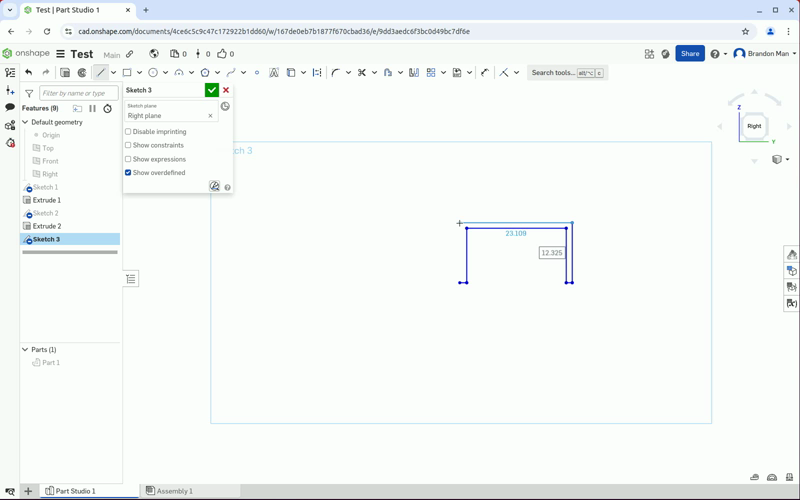
key_up(shift)
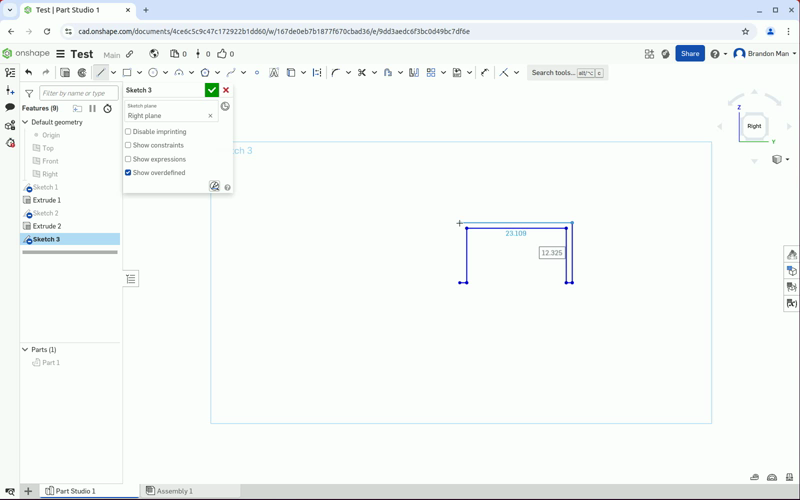
key_down(shift)
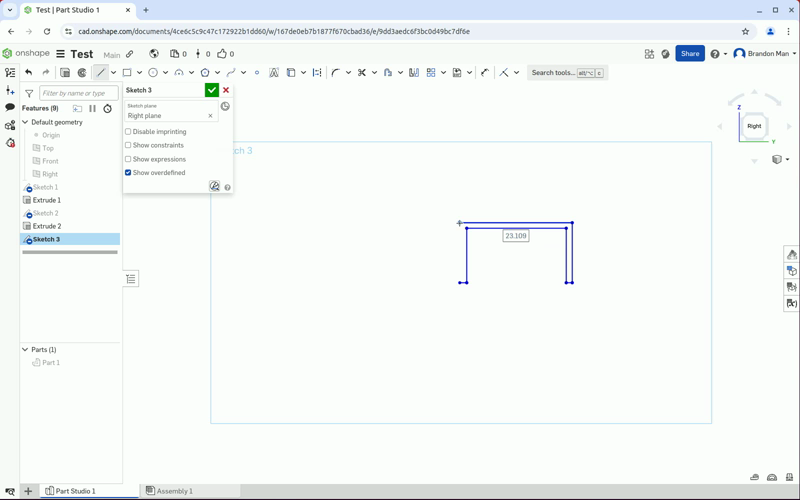
mouse_move(459, 282)
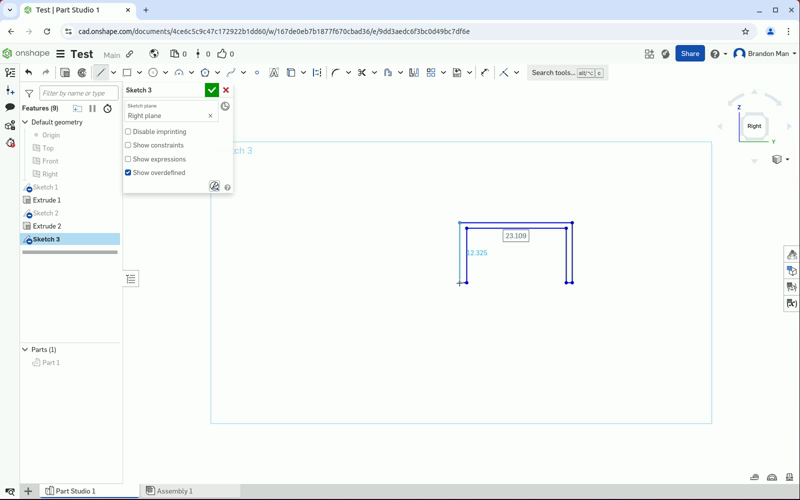
key_up(shift)
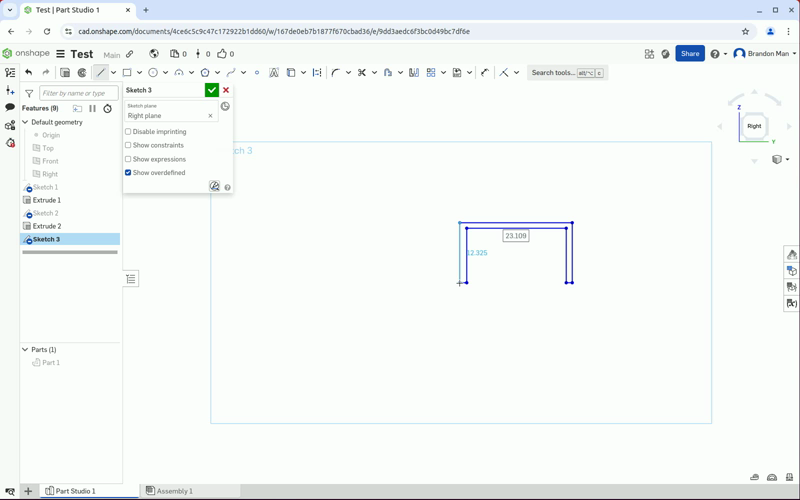
click(459, 282)
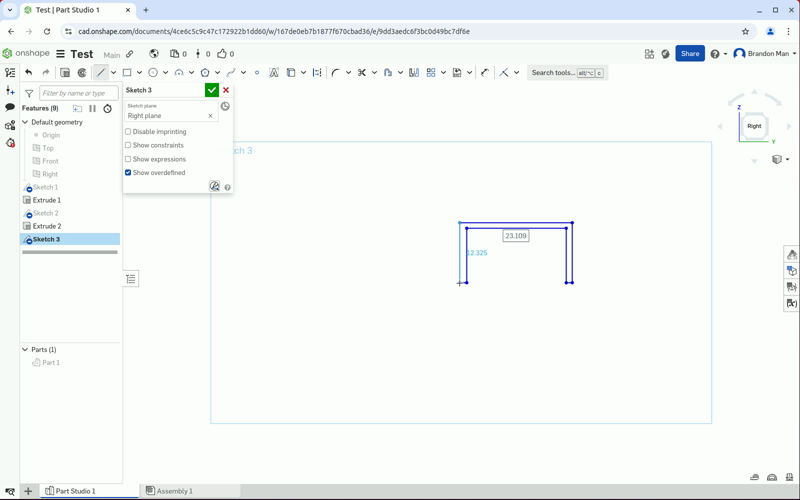
key(esc)
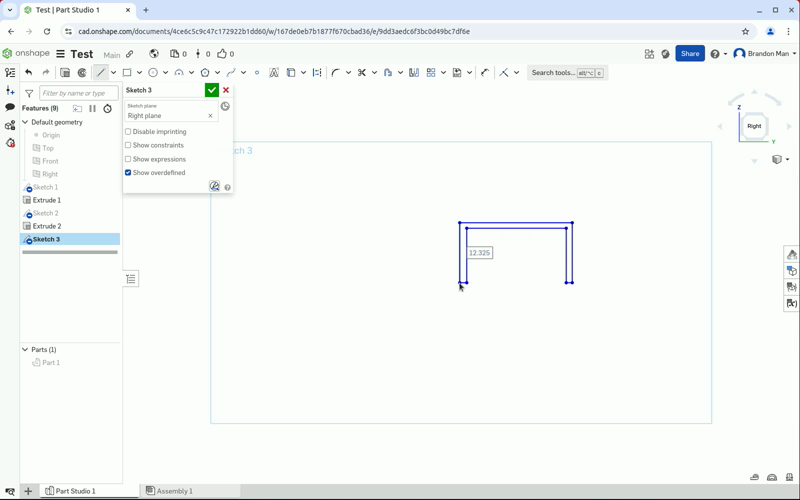
mouse_move(542, 225)
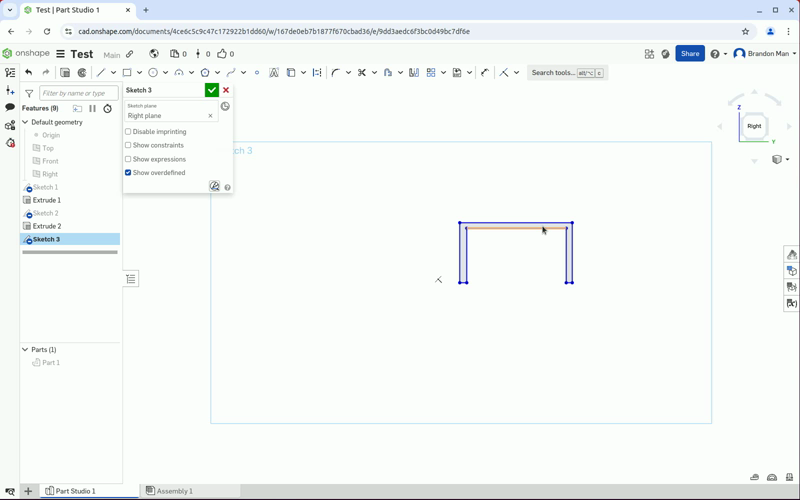
scroll(6)
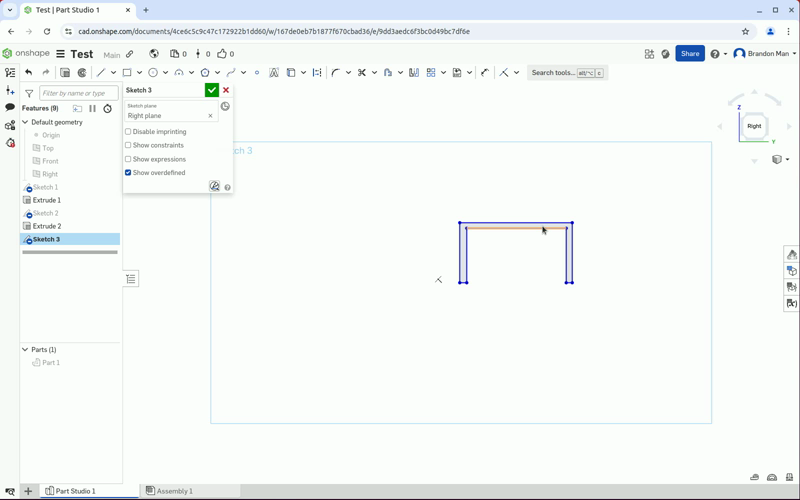
scroll(6)
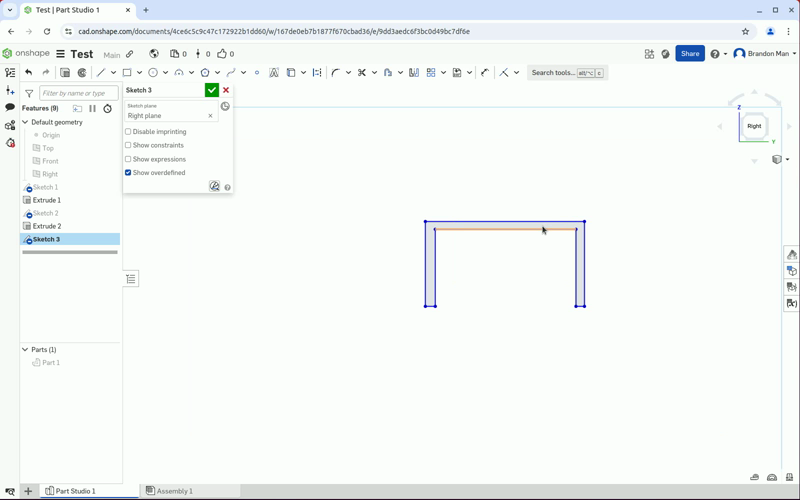
scroll(6)
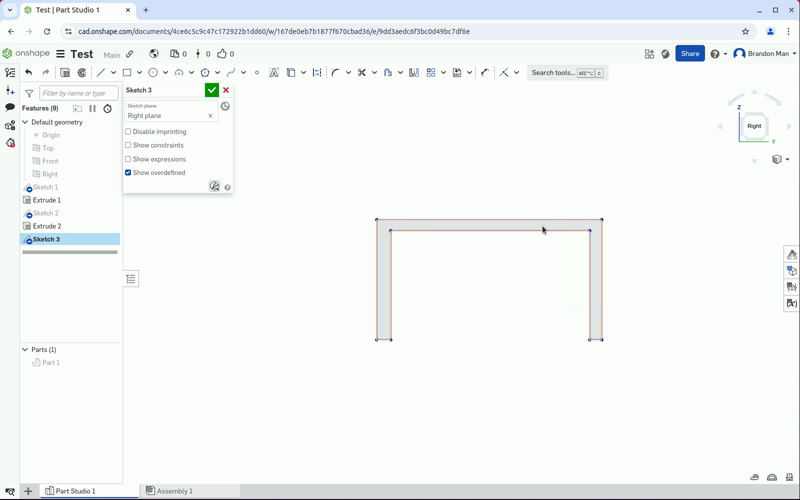
scroll(6)
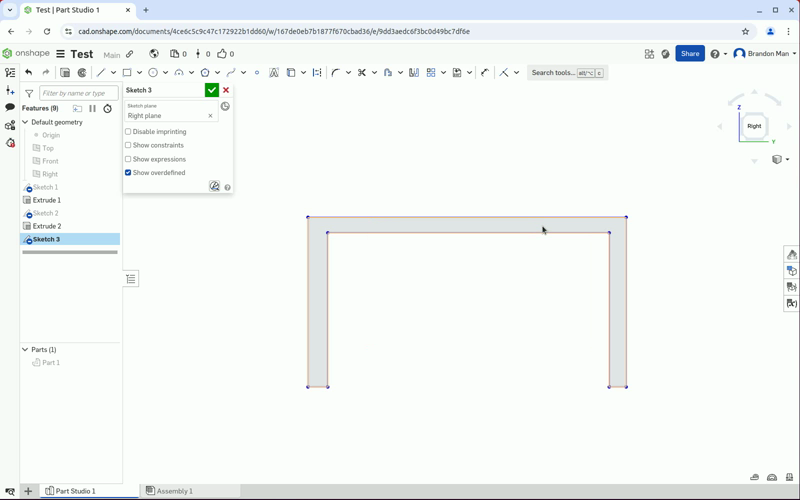
scroll(6)
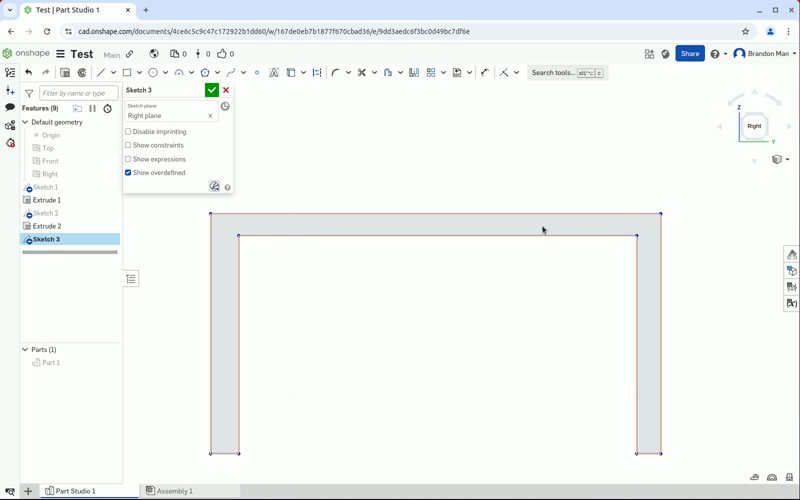
scroll(6)
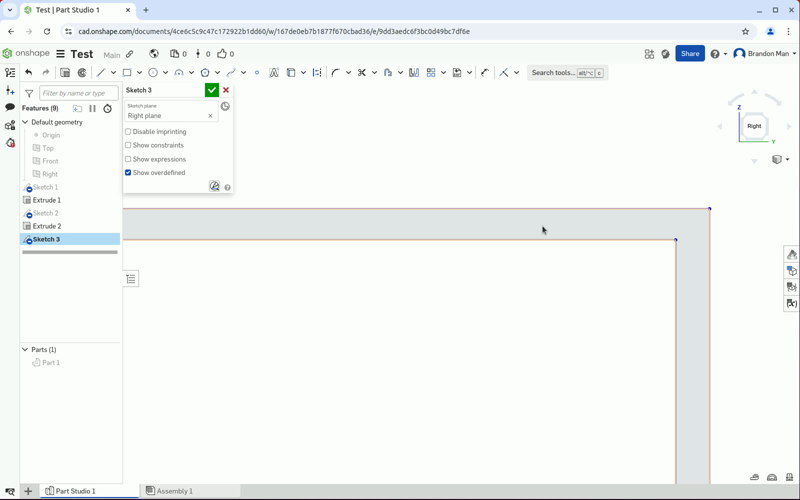
scroll(6)
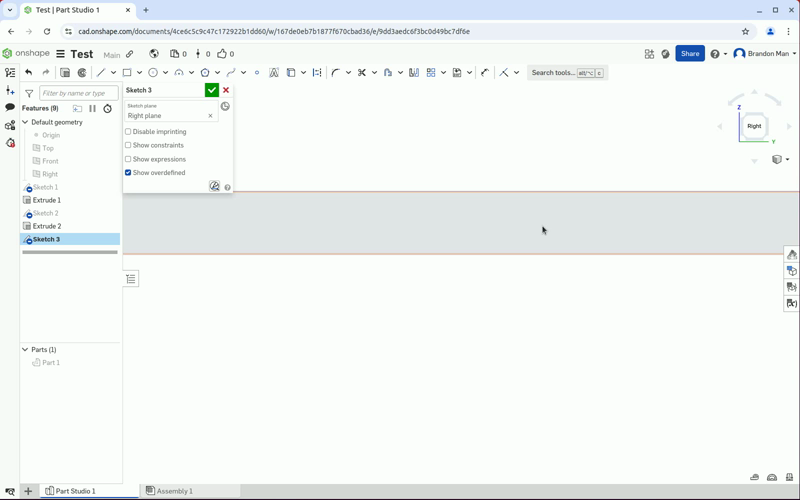
click(542, 225)
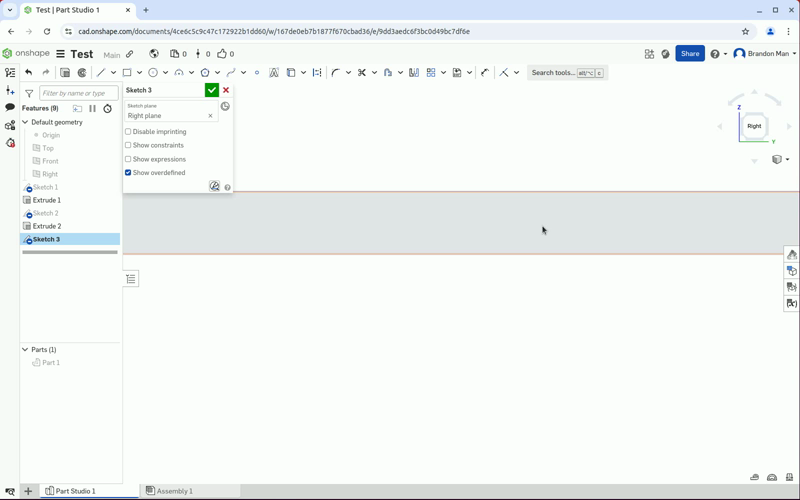
scroll(-6)
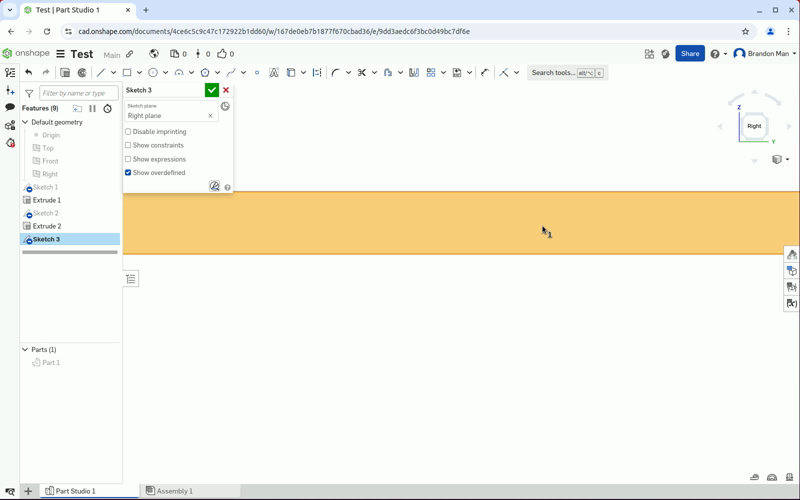
scroll(-6)
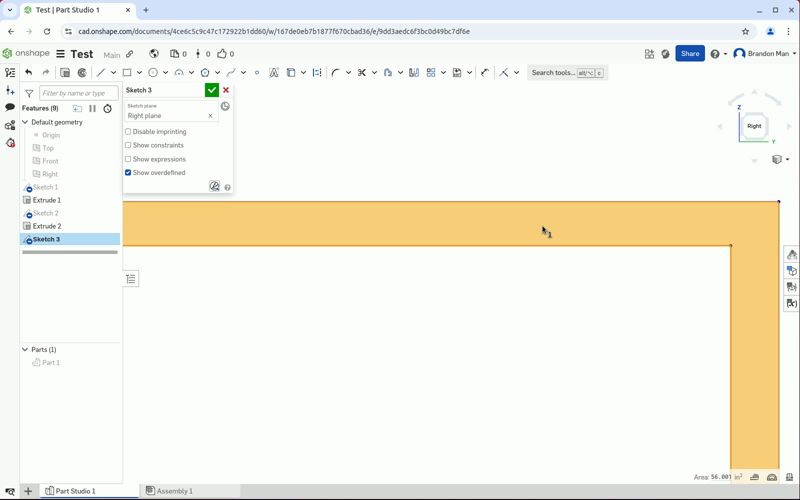
scroll(-6)
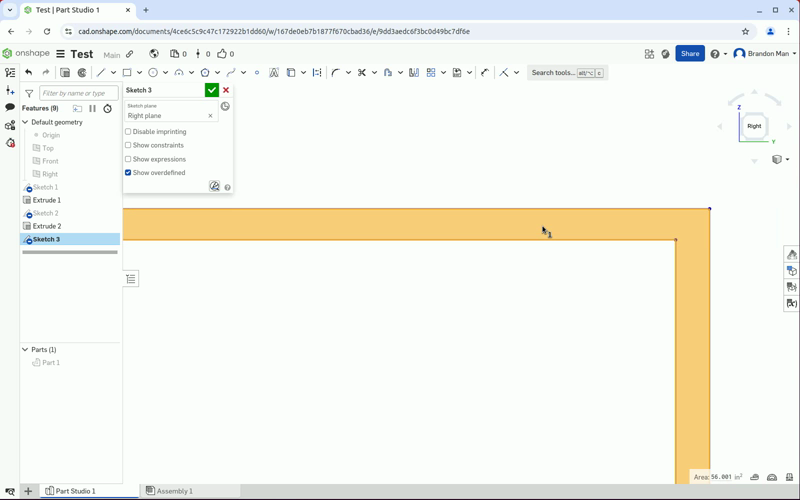
scroll(-6)
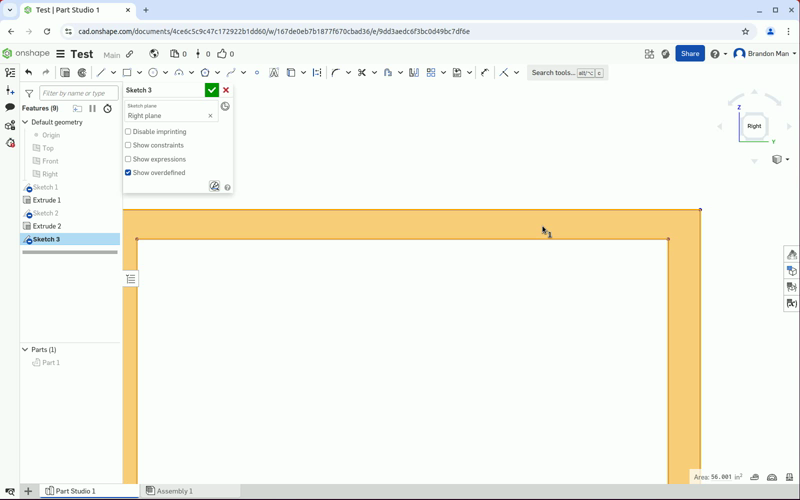
scroll(-6)
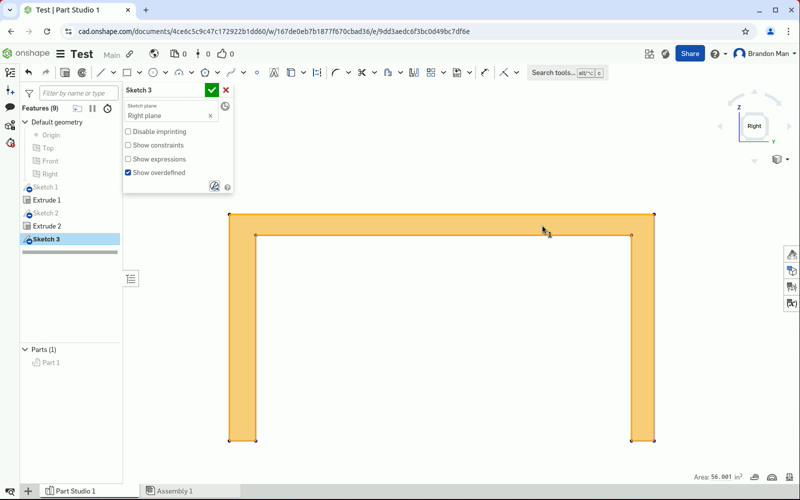
scroll(-6)
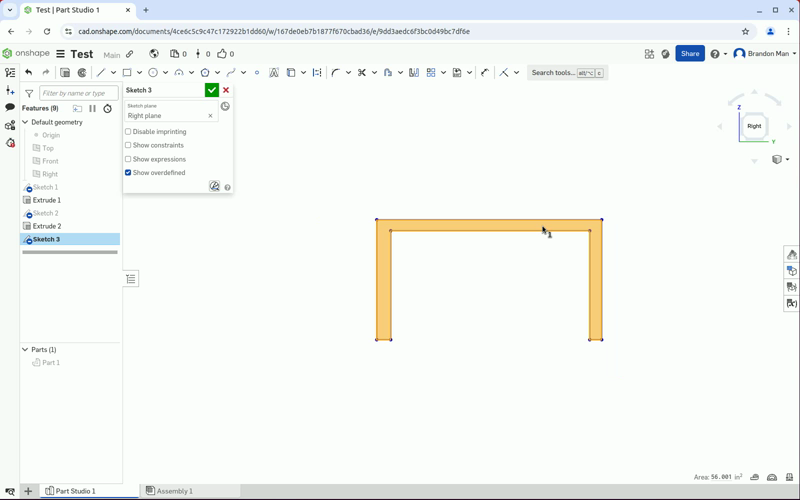
scroll(-6)
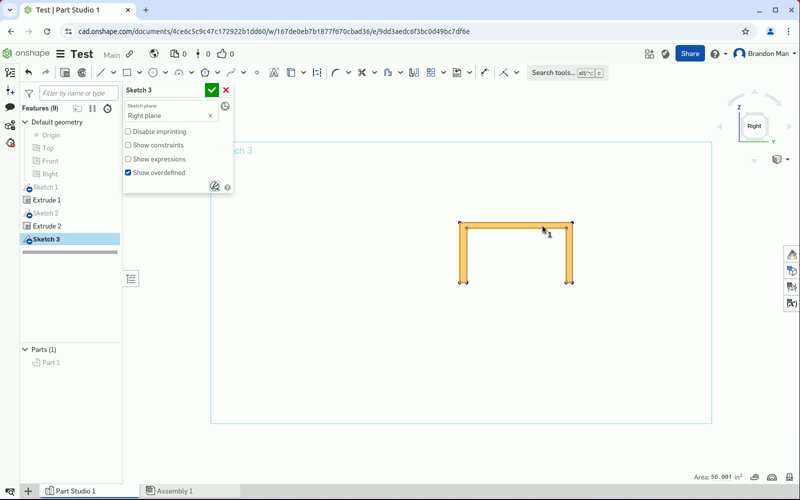
mouse_move(73, 352)
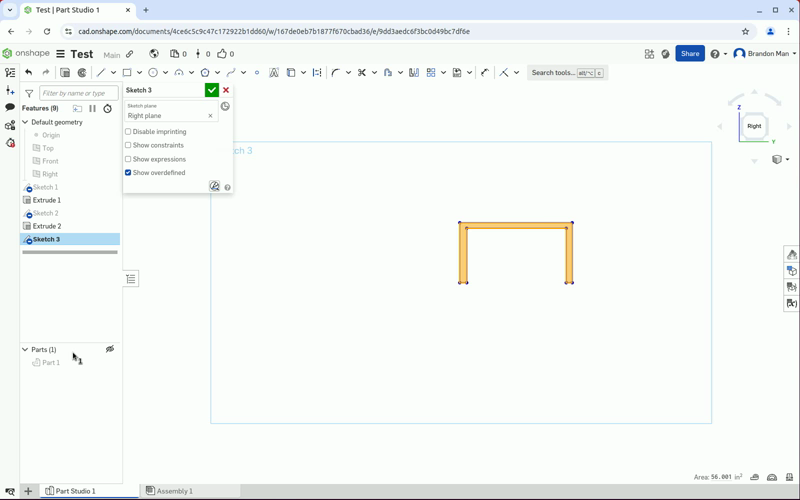
key(shift+y)
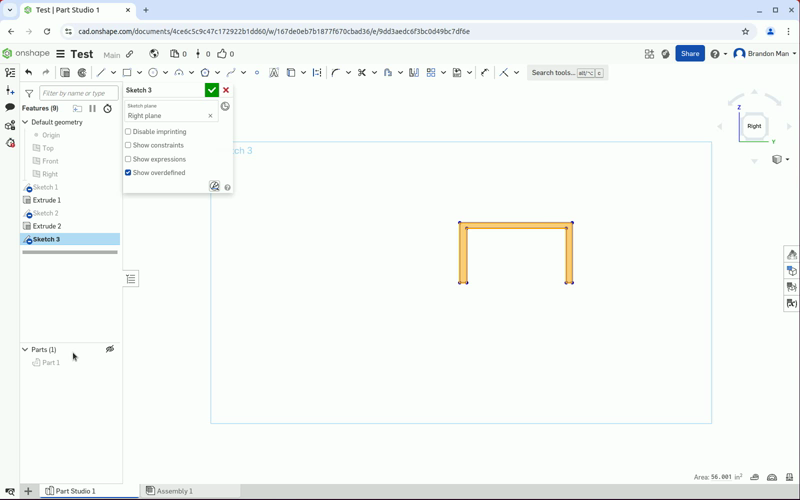
key(shift+e)
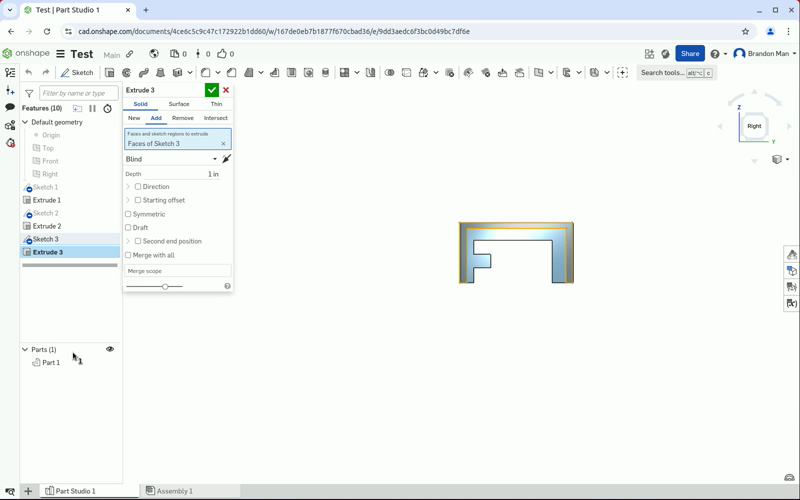
mouse_move(143, 106)
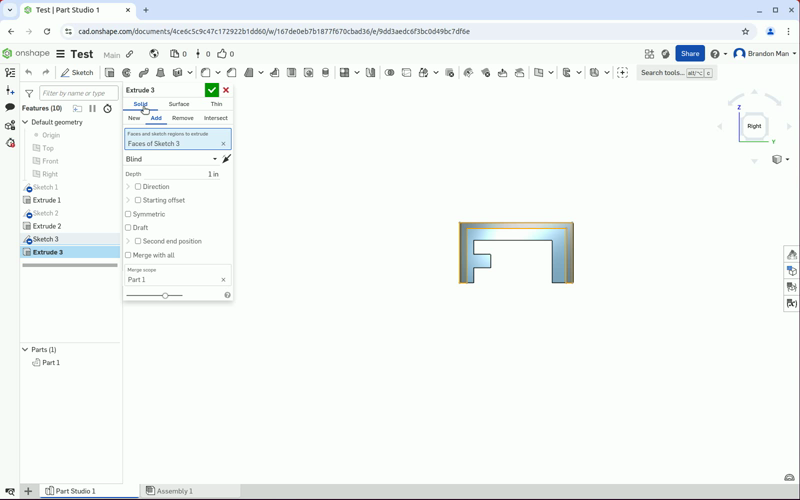
click(143, 106)
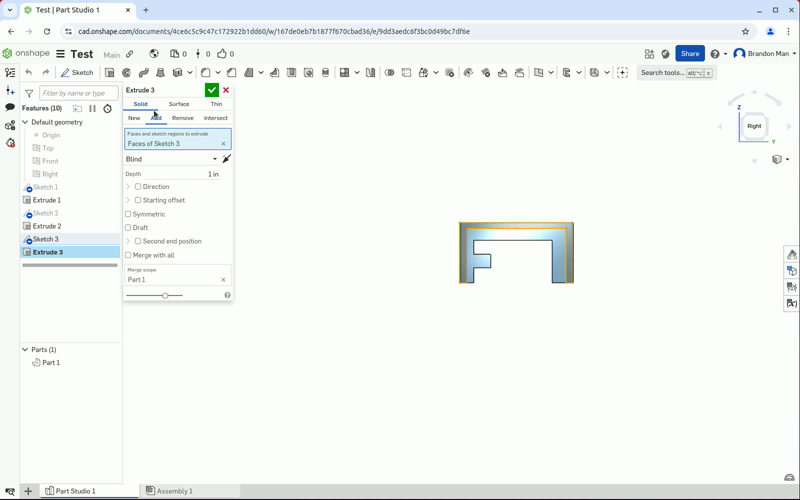
mouse_move(186, 120)
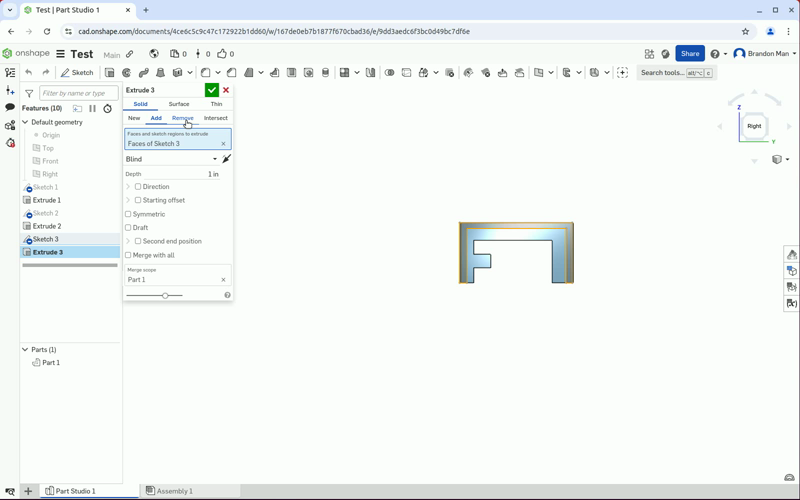
click(186, 120)
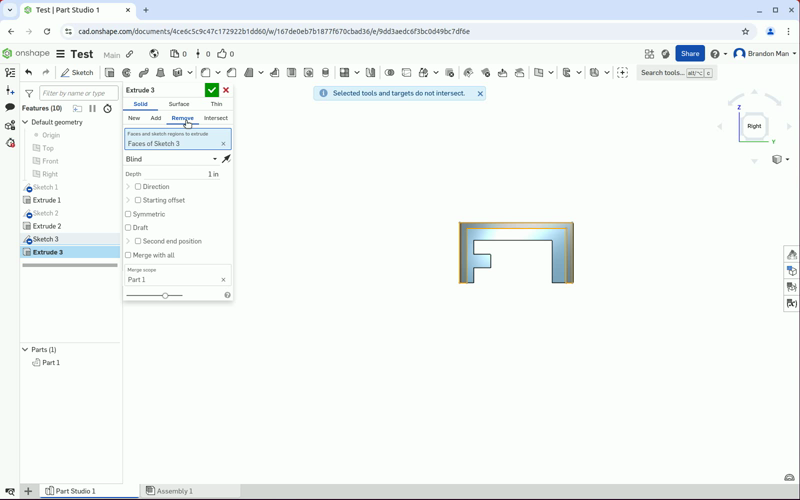
key(tab, 4)
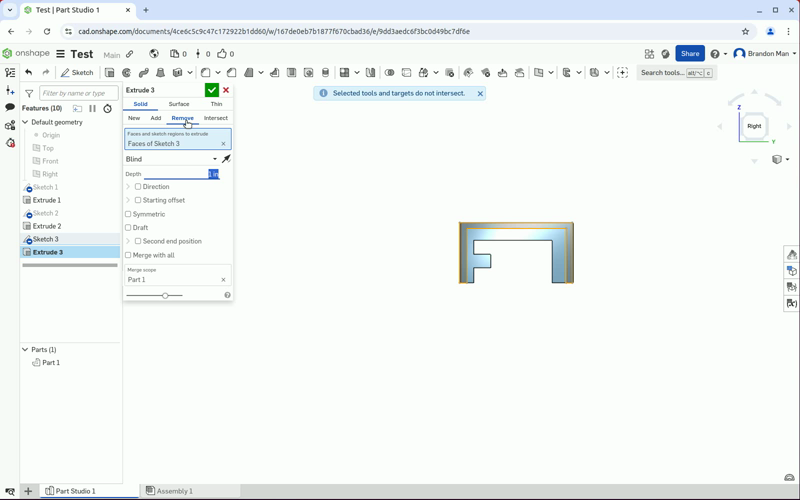
text(9.628)
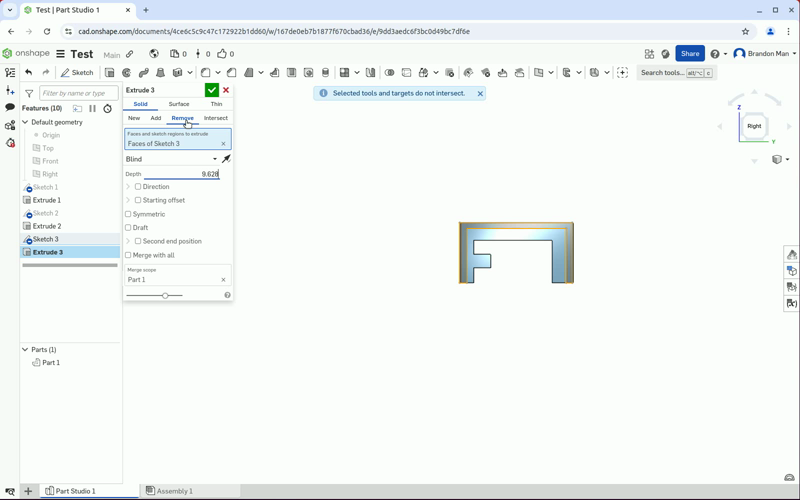
key(tab, 6)
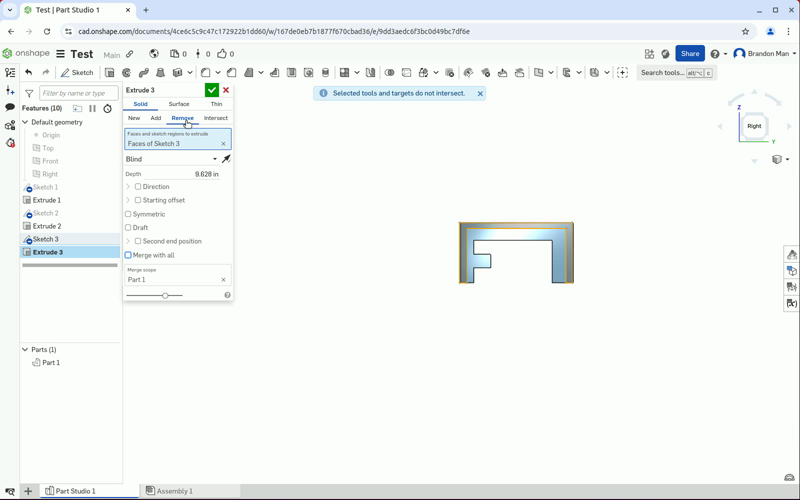
key(space)
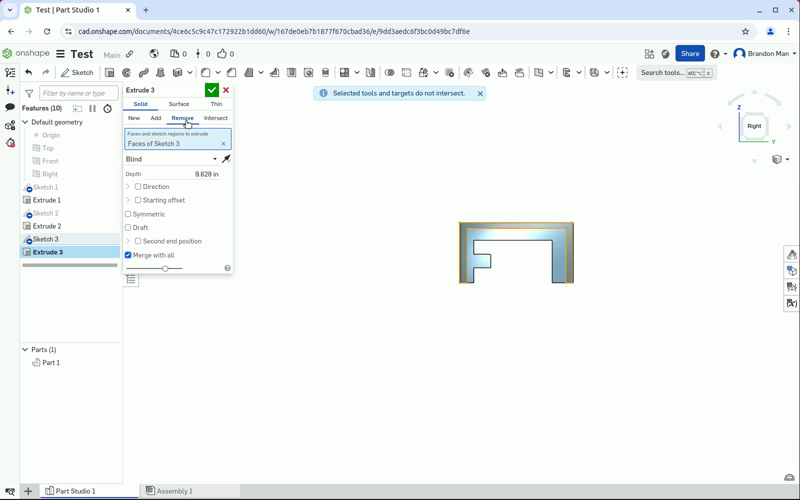
key(enter)
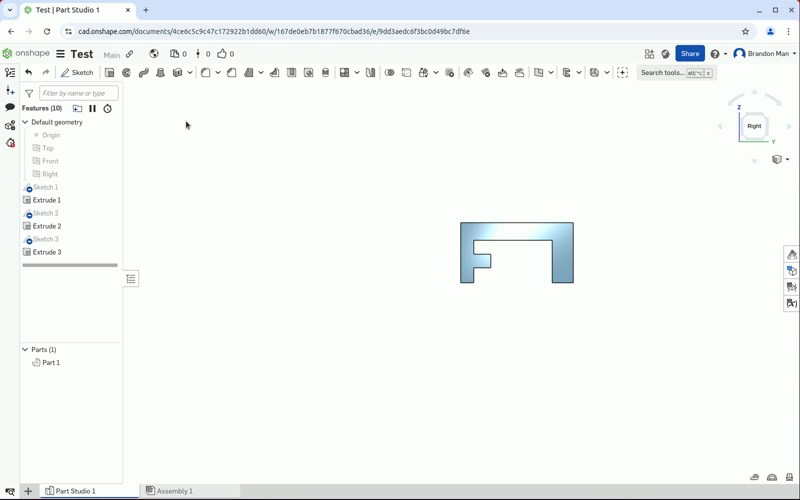
key(shift+h)
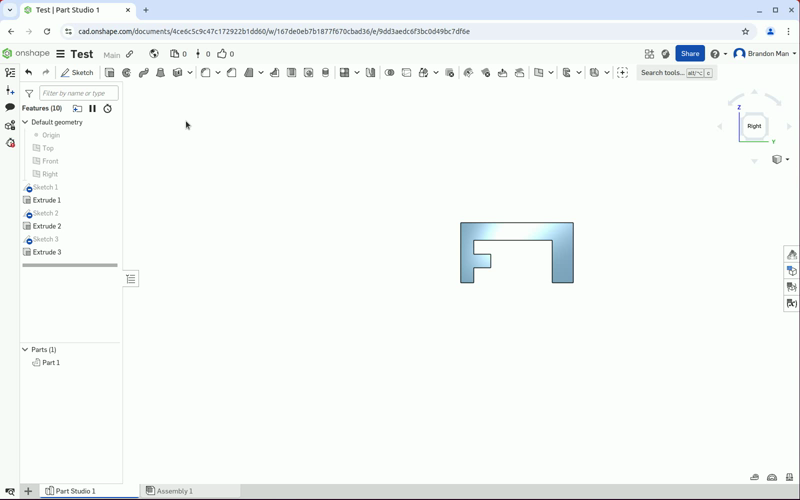
key(shift+h)
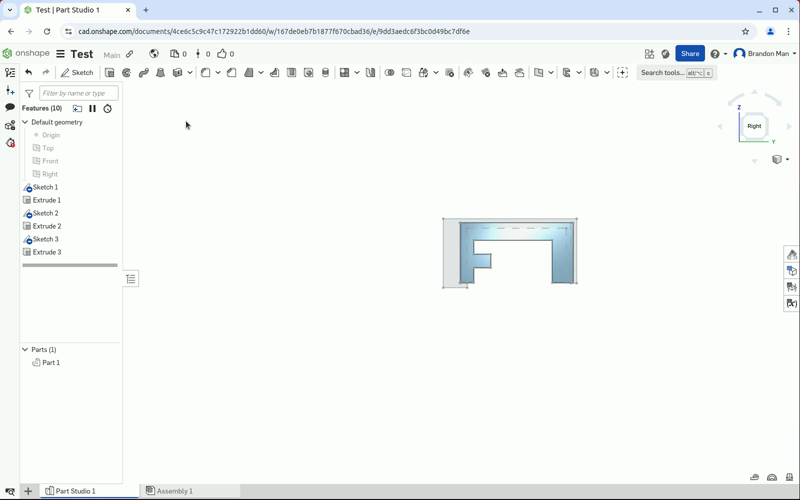
key(shift+7)
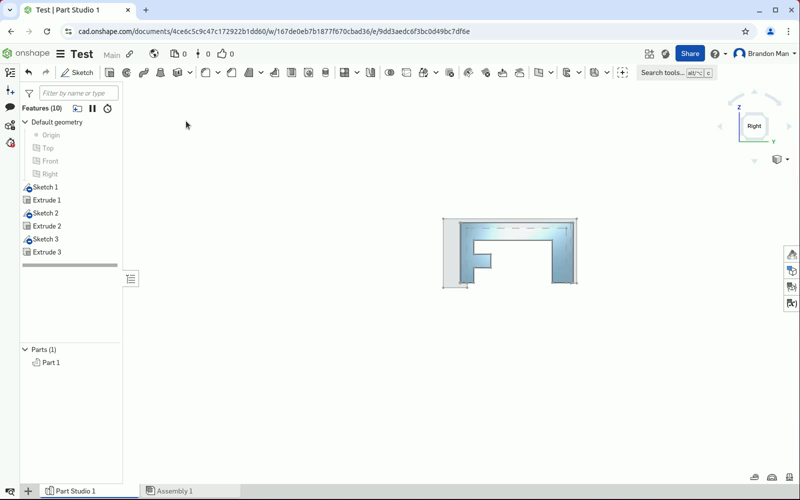
key(right, 2)
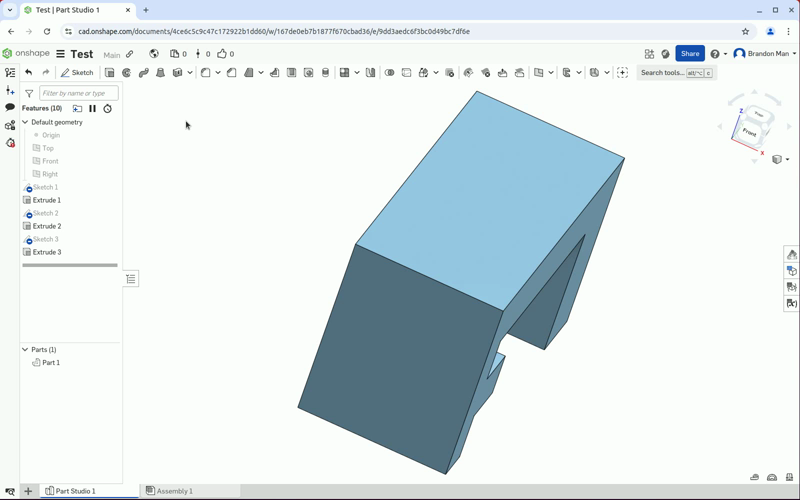
key(down, 2)
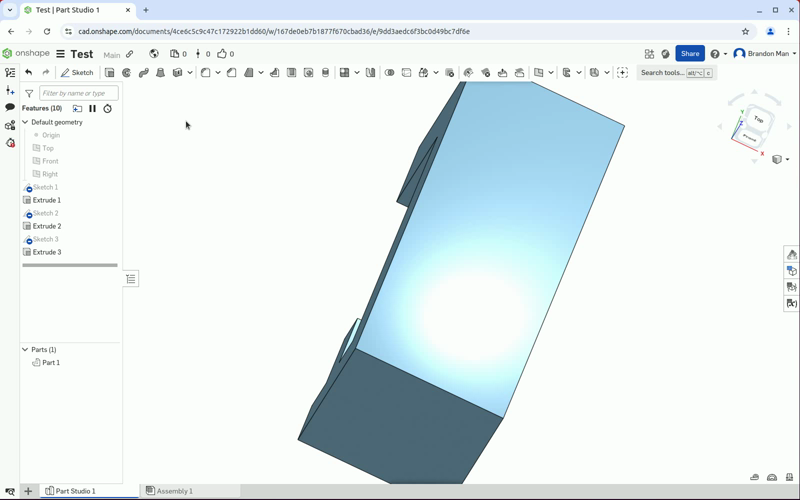
key(up, 2)
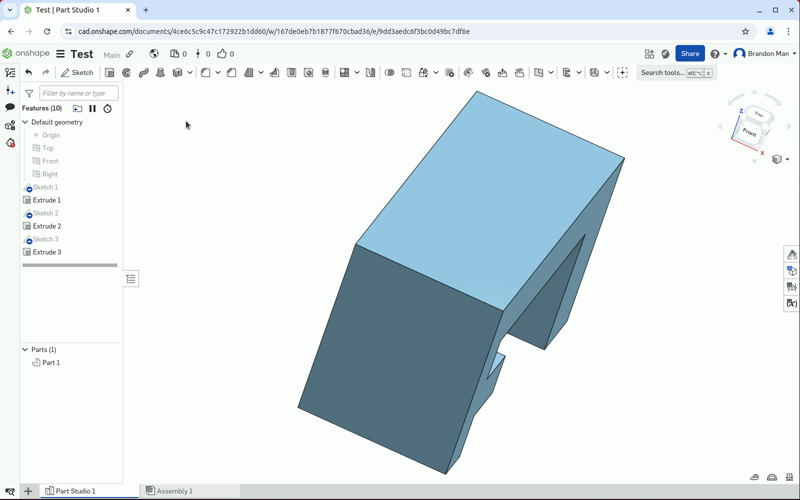
key(left, 2)
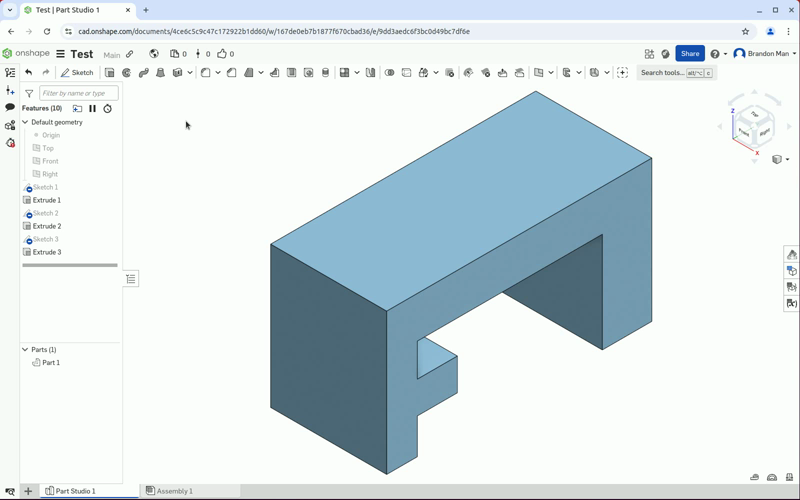
mouse_move(73, 189)
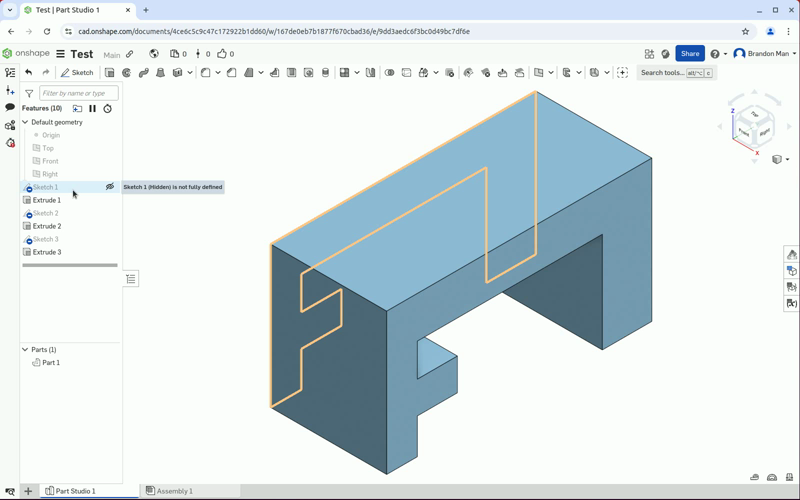
click(73, 189)